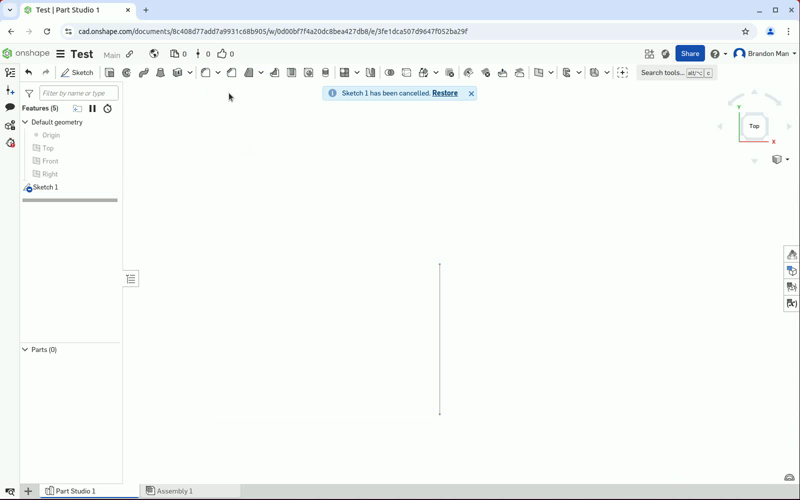
key(shift+h)
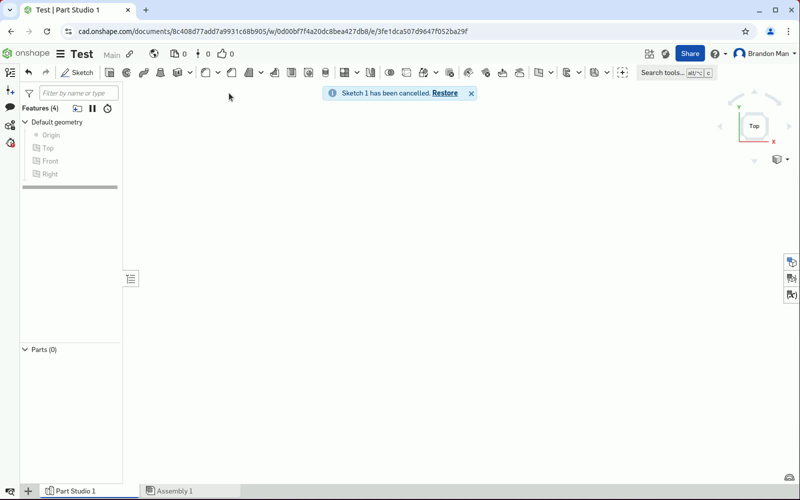
mouse_move(73, 352)
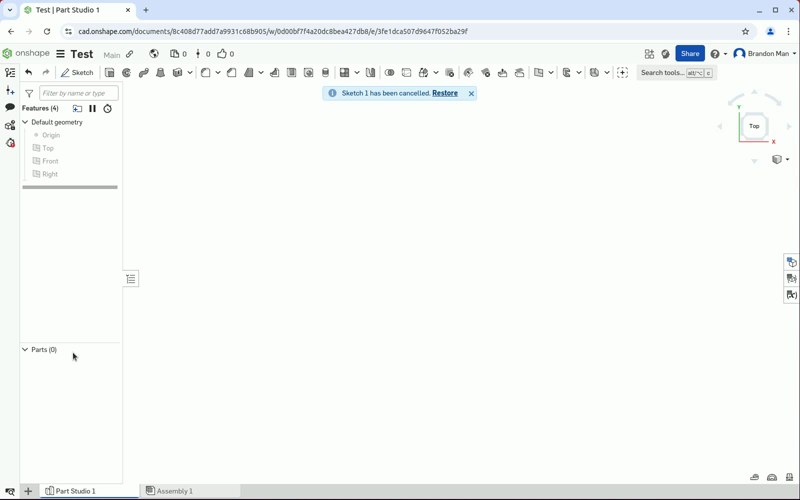
key(y)
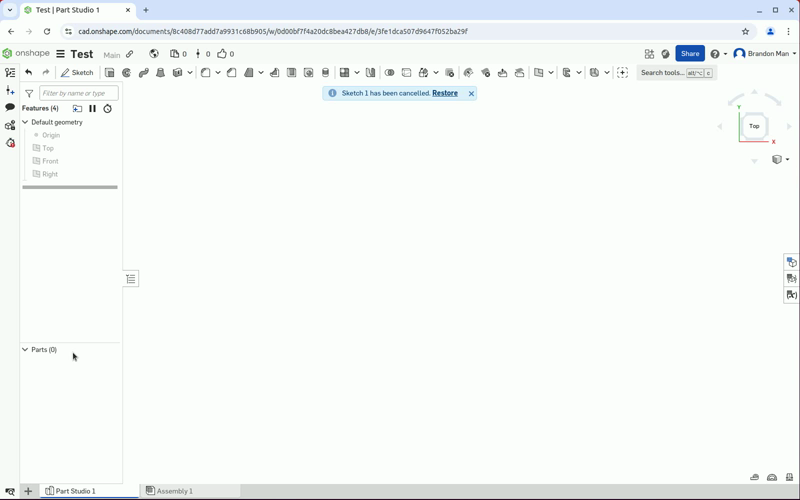
key(shift+p)
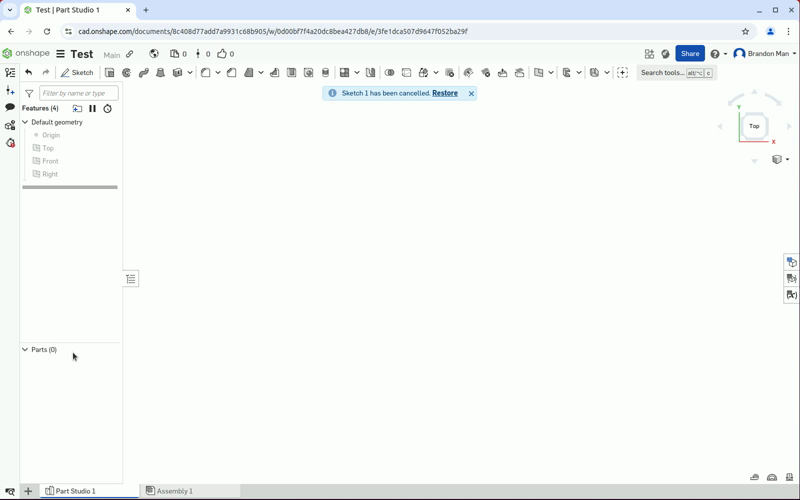
key(space)
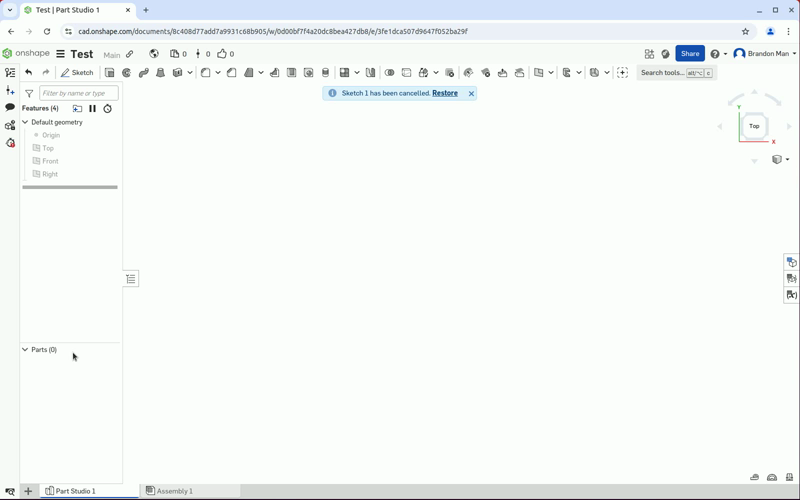
key_down(shift)
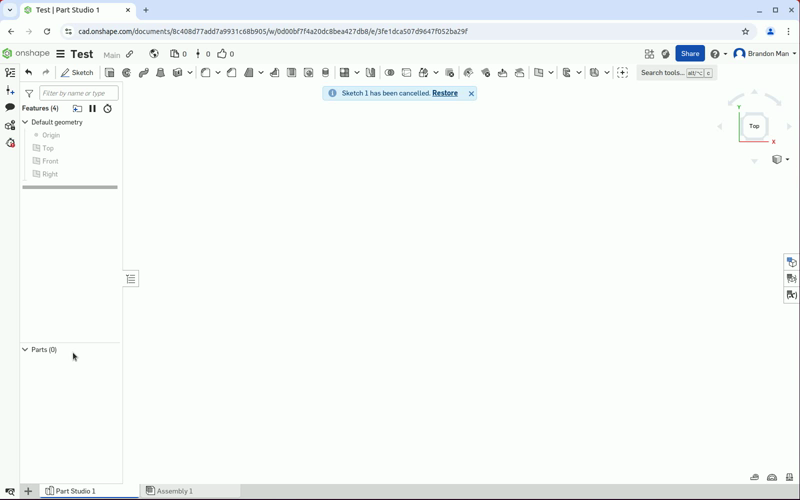
key(up)
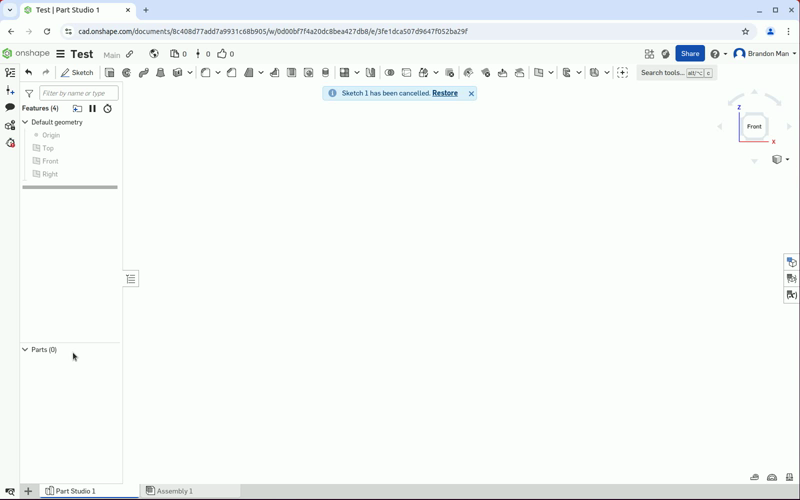
key_up(shift)
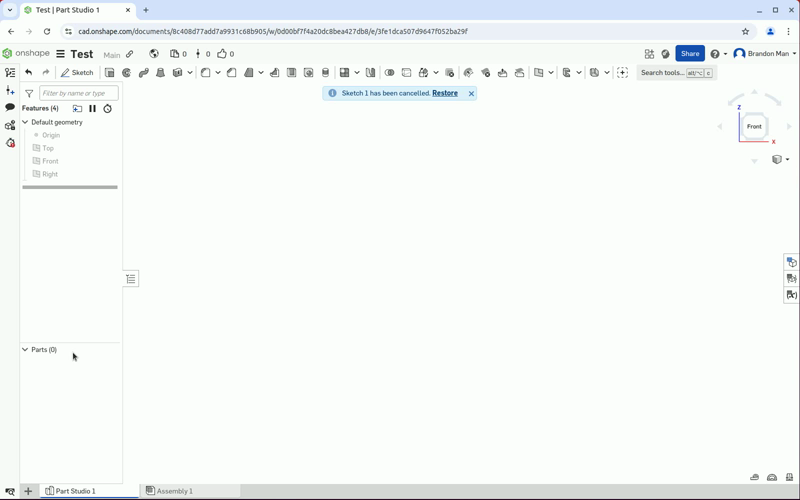
key(space)
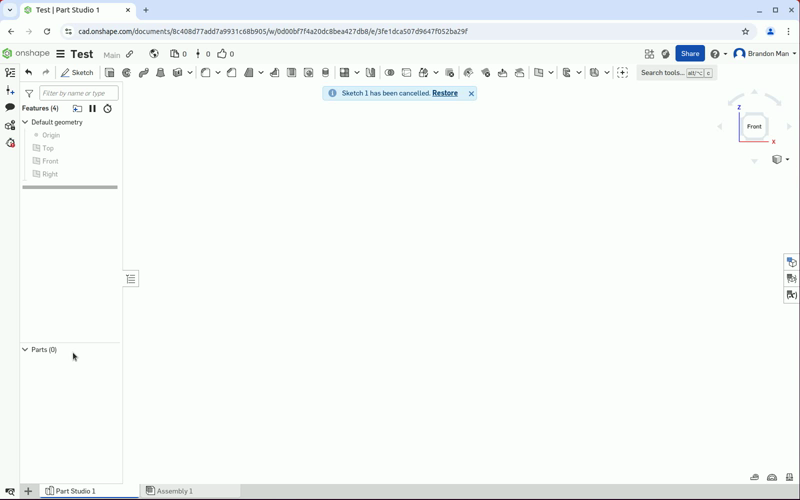
key_down(shift)
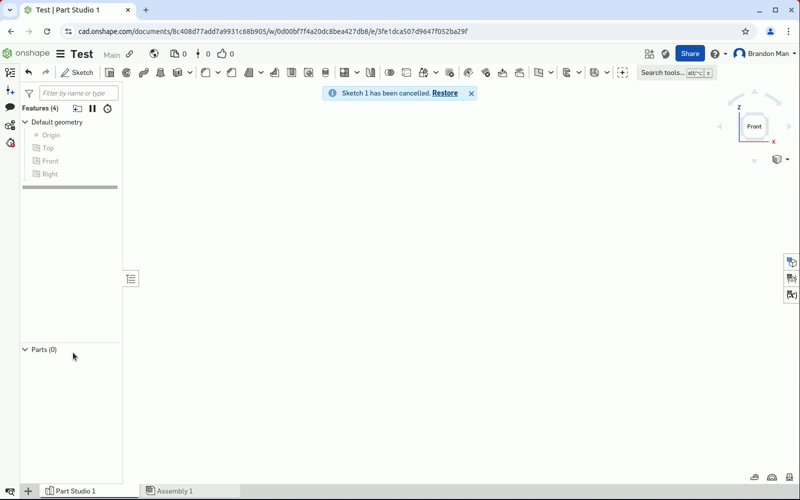
key(left)
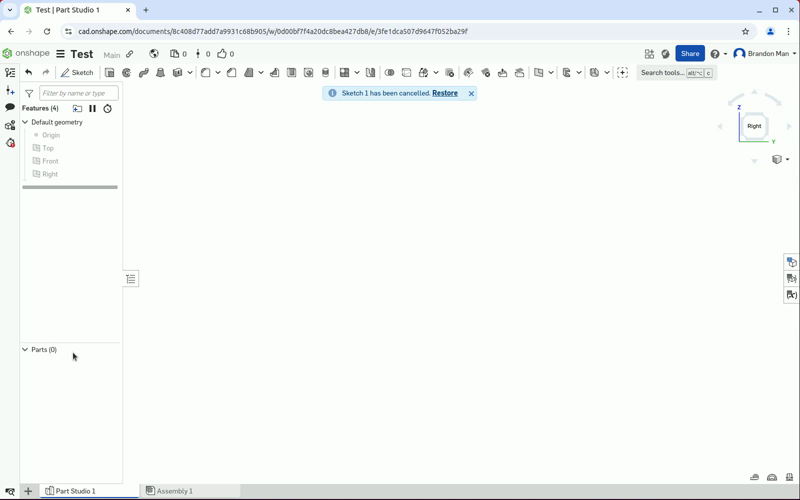
key_up(shift)
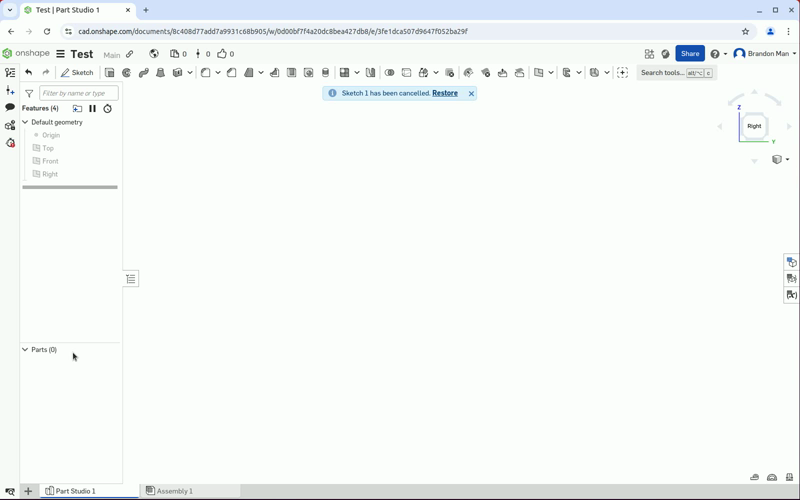
mouse_move(73, 352)
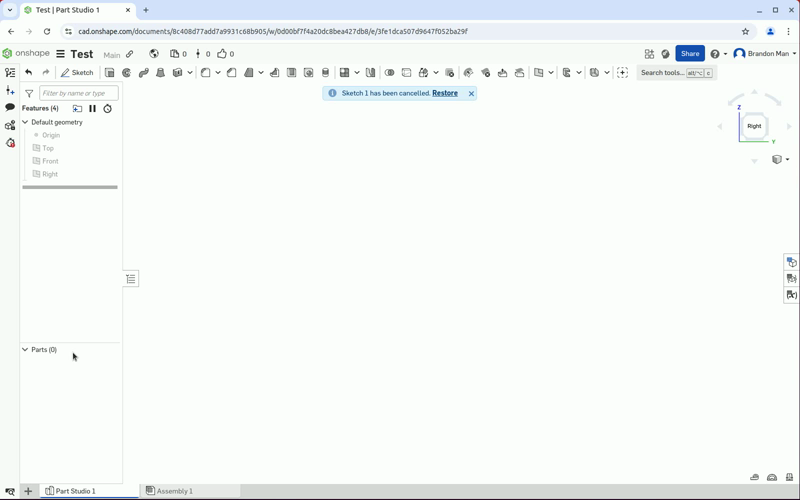
key(shift+y)
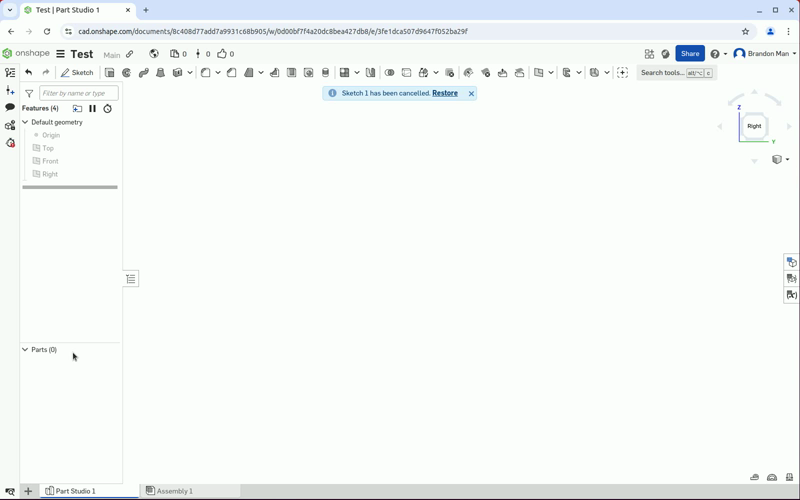
key(shift+s)
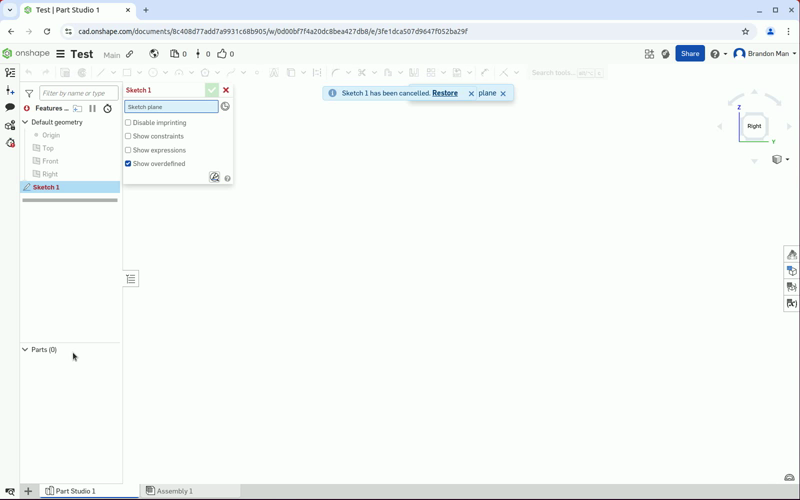
mouse_move(73, 176)
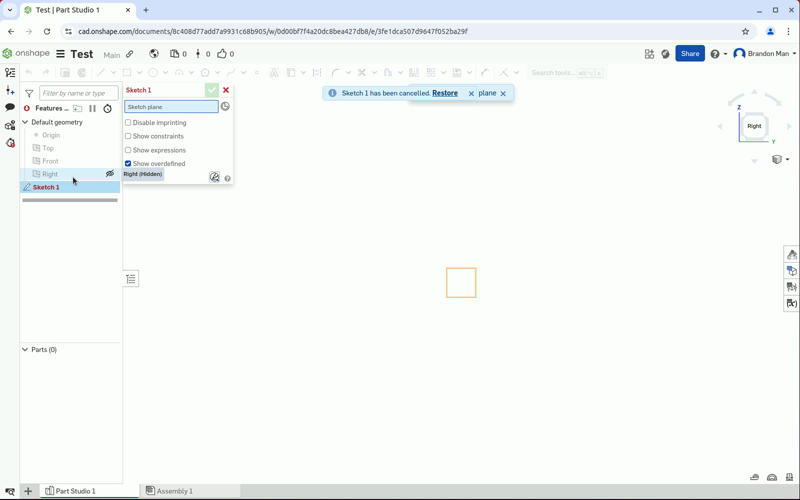
click(73, 176)
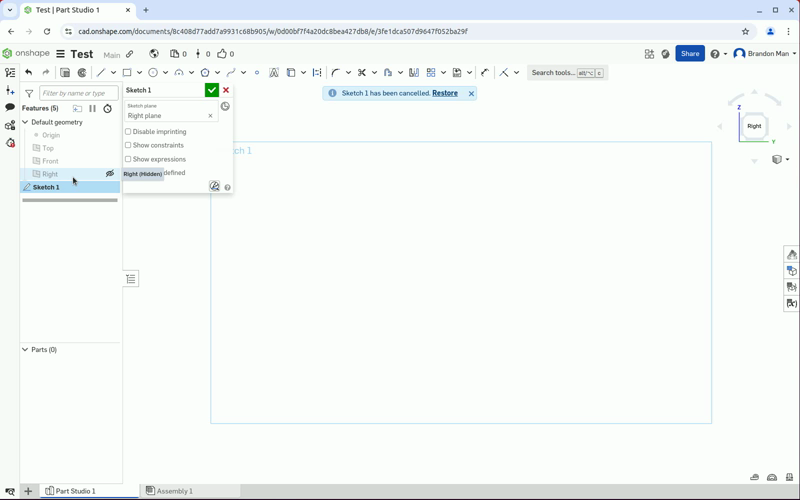
mouse_move(73, 352)
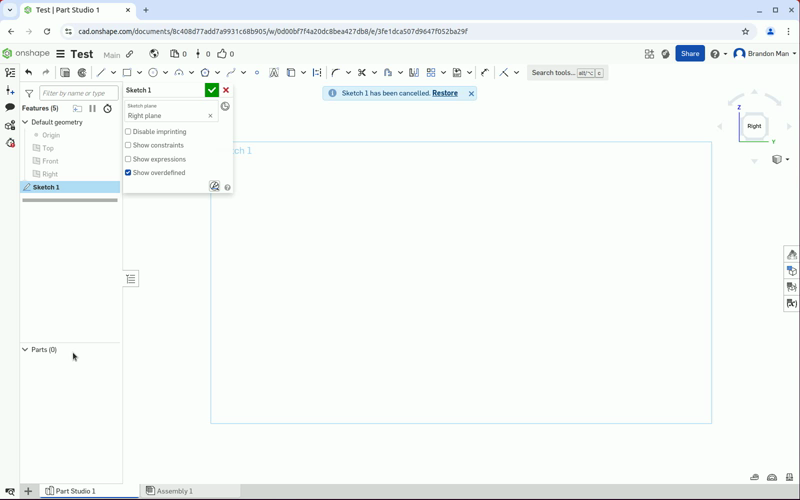
key(y)
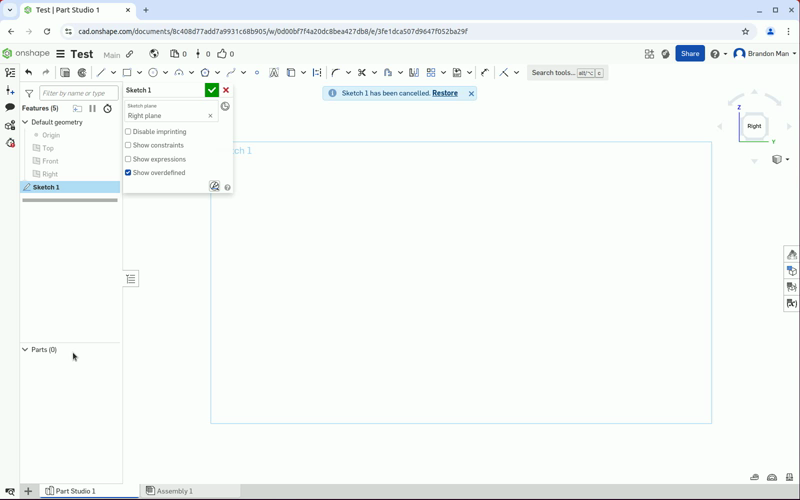
key(l)
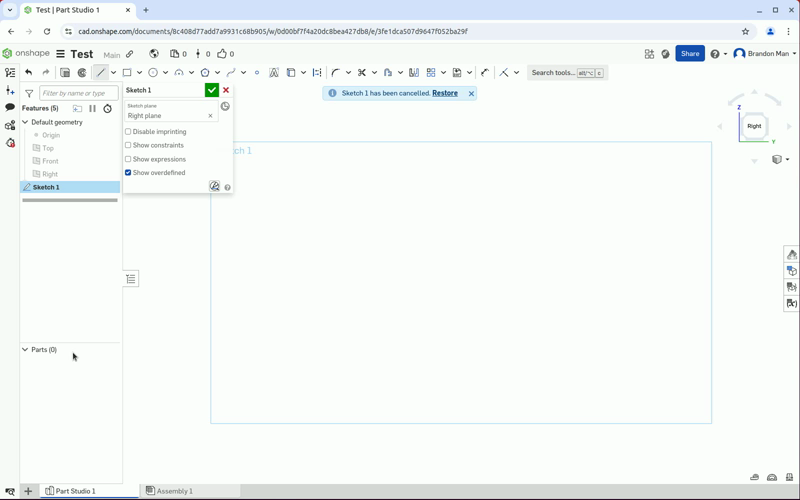
key_down(shift)
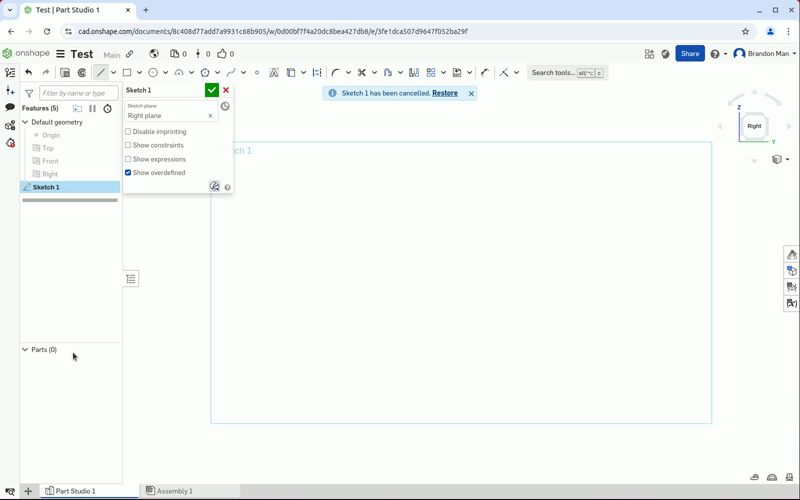
mouse_move(460, 322)
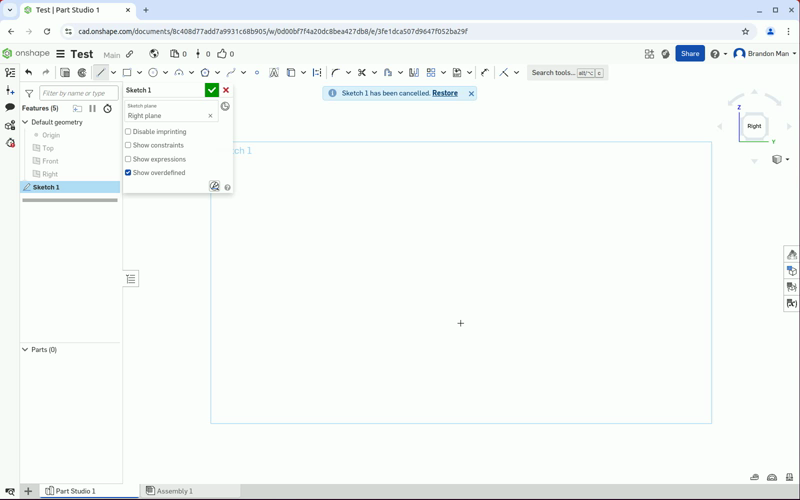
click(460, 322)
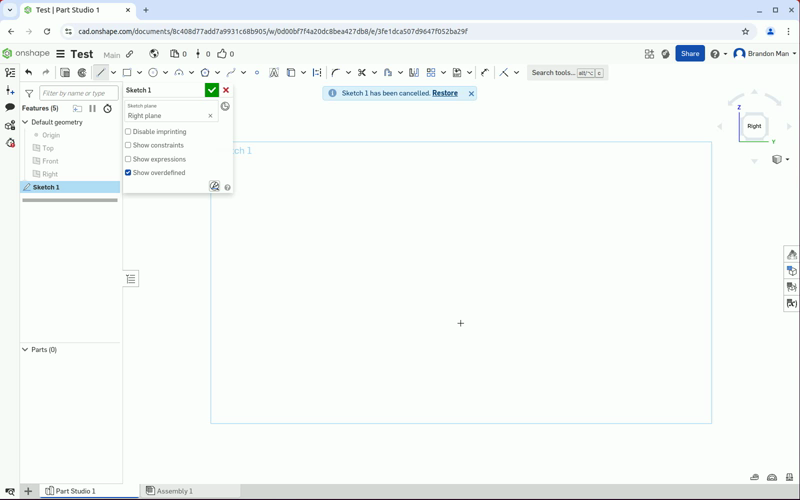
key_up(shift)
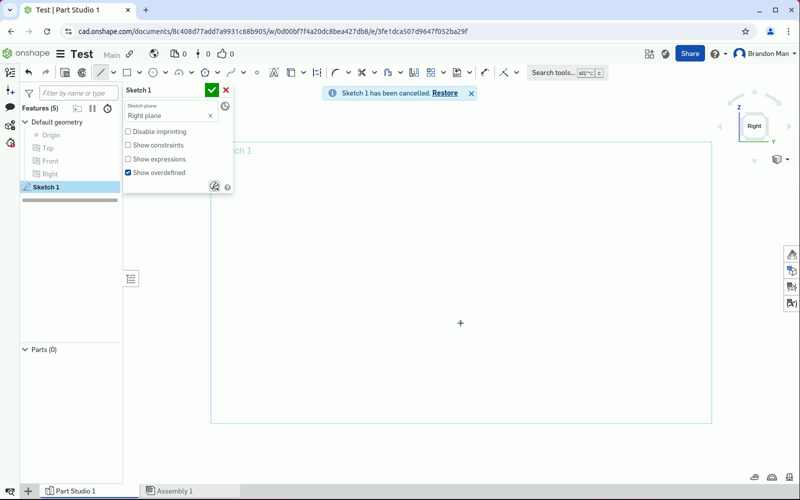
key_down(shift)
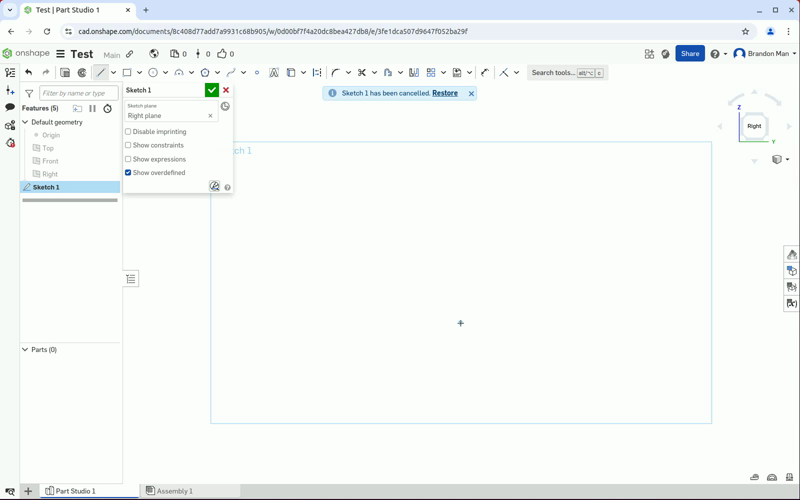
mouse_move(490, 322)
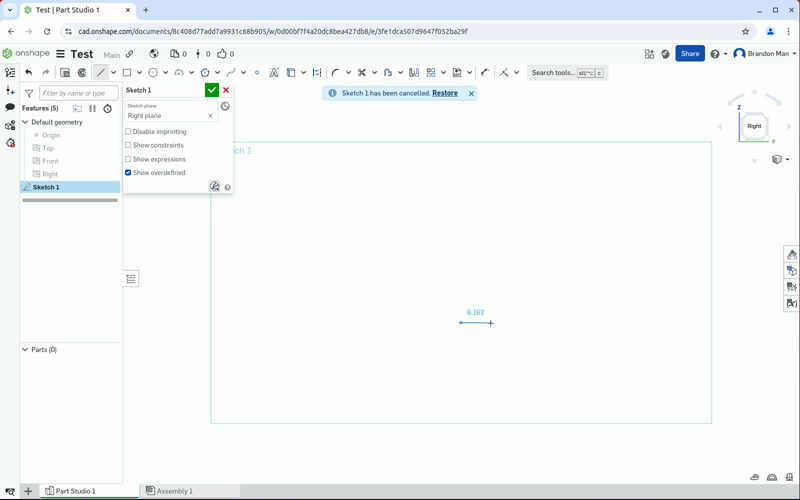
mouse_move(472, 322)
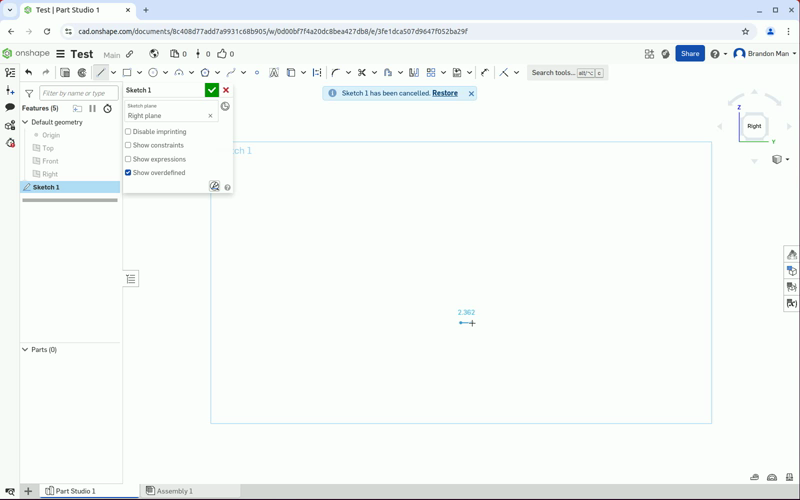
click(472, 322)
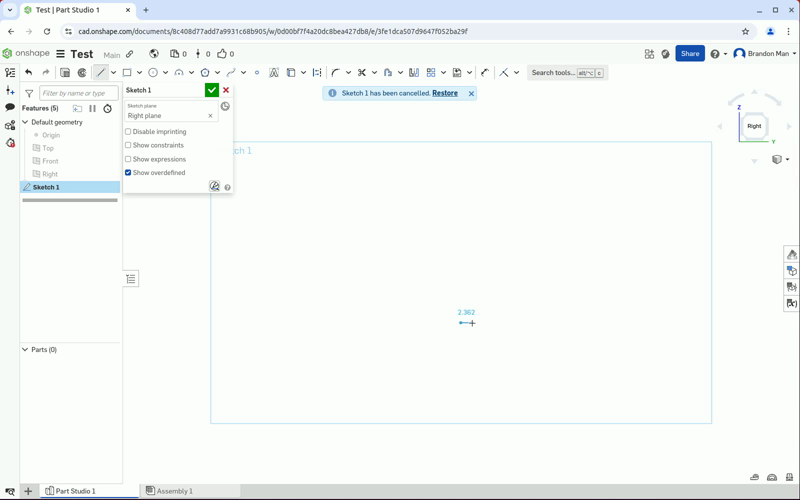
key_up(shift)
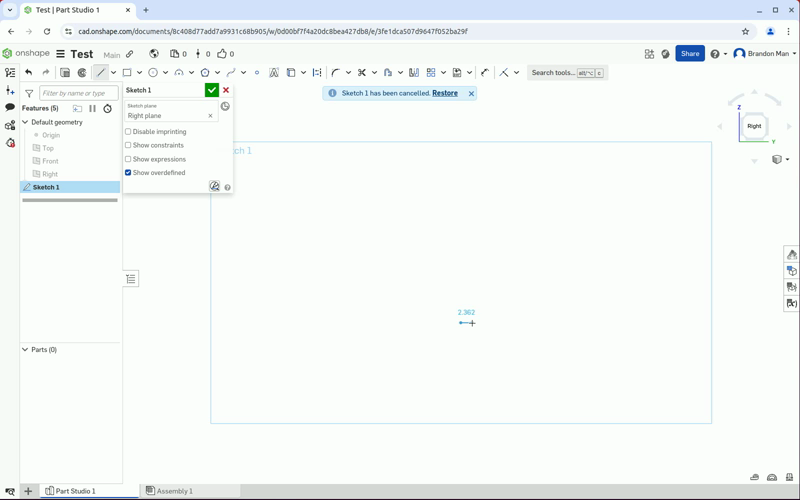
key_down(shift)
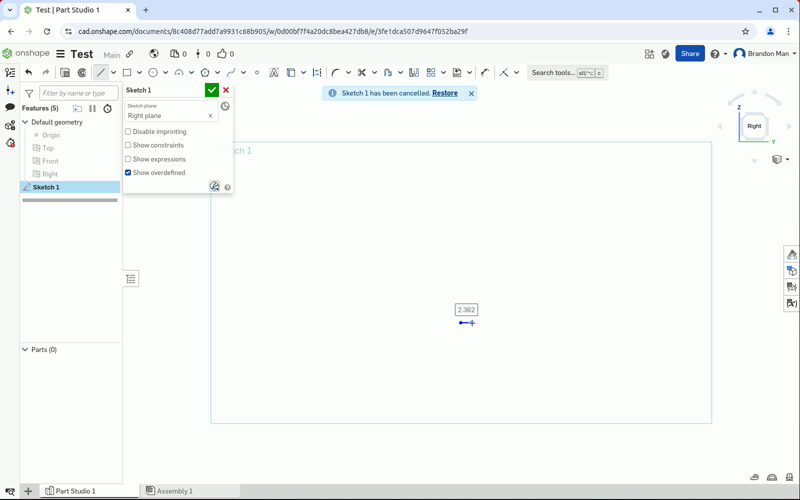
mouse_move(502, 322)
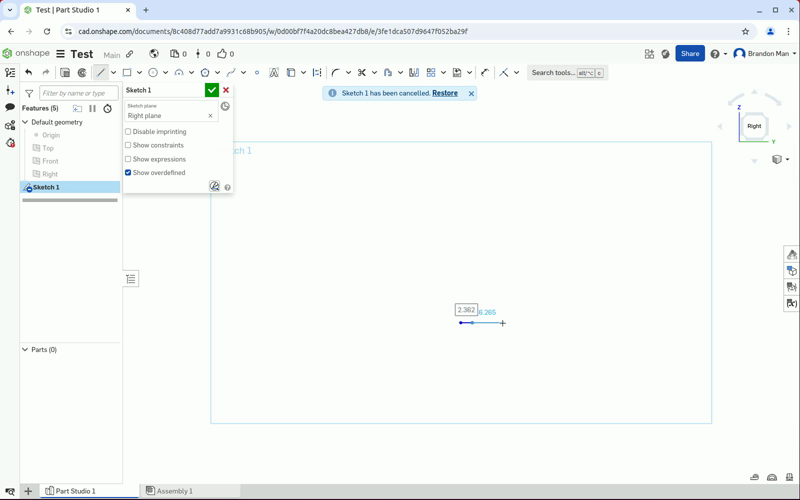
mouse_move(472, 294)
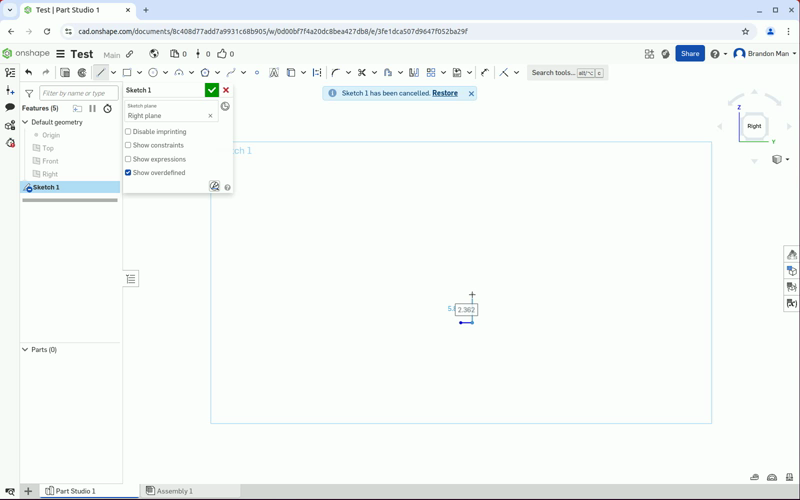
click(472, 294)
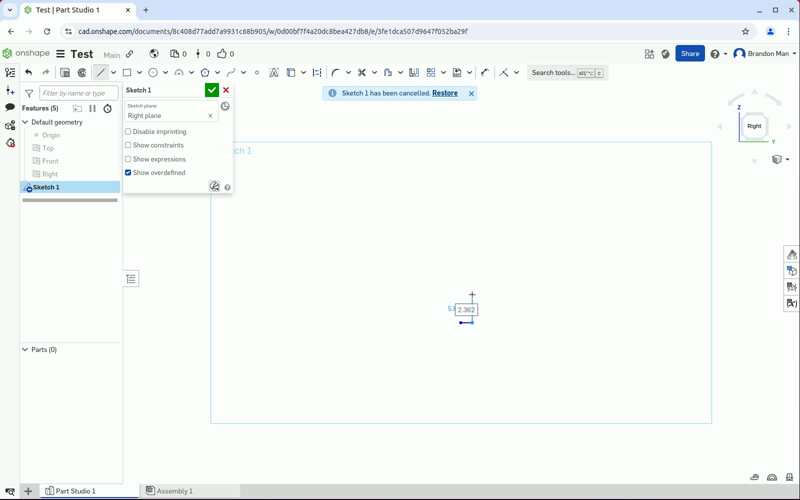
key_up(shift)
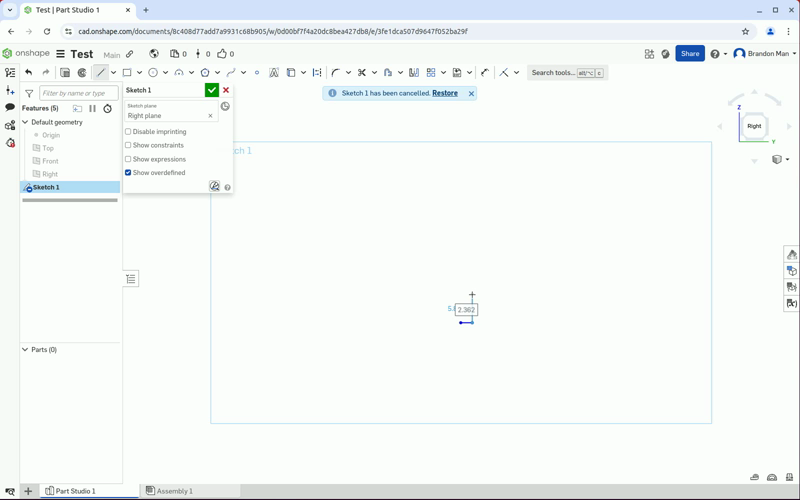
key_down(shift)
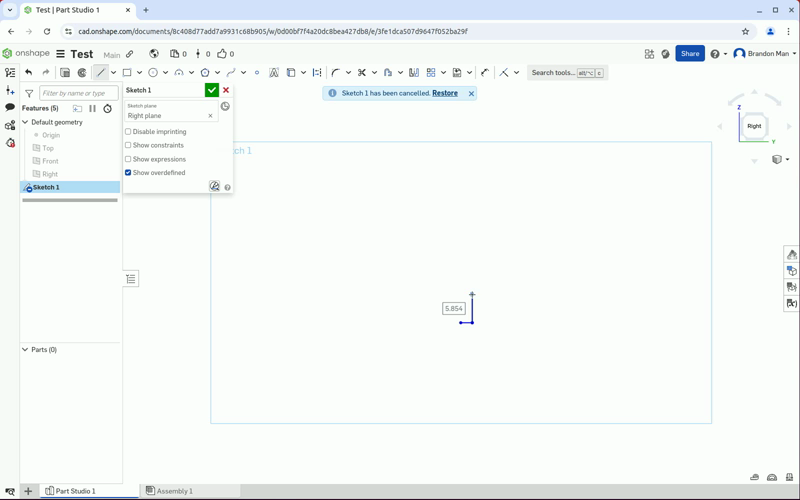
mouse_move(573, 294)
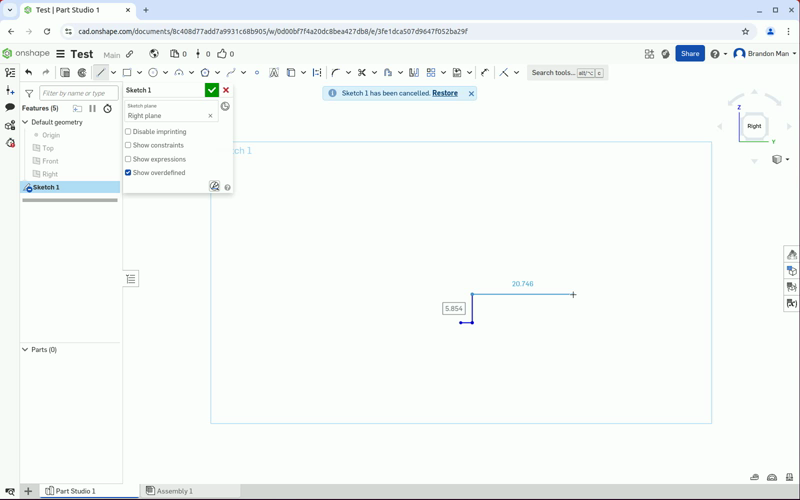
click(573, 294)
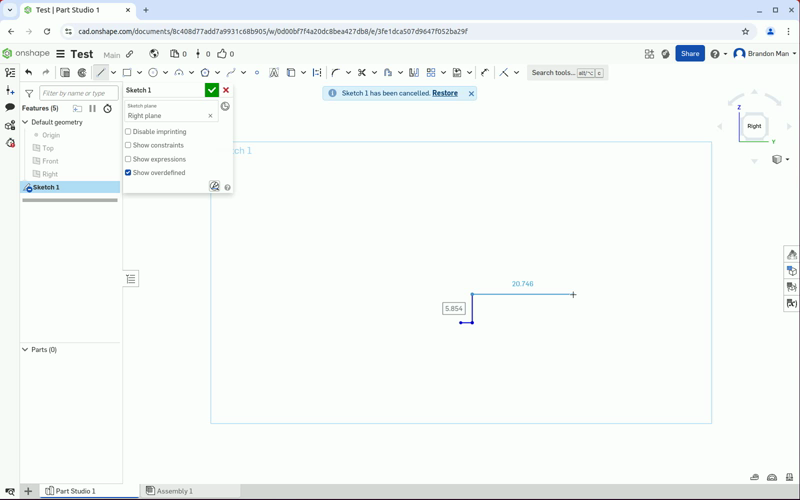
key_up(shift)
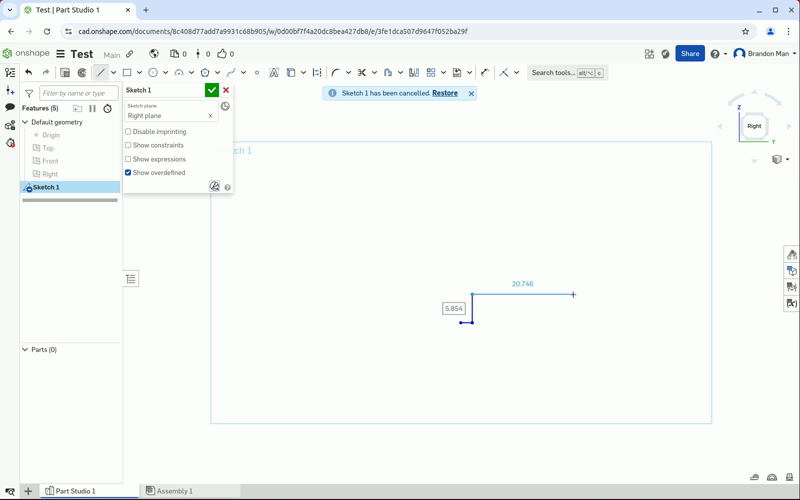
key_down(shift)
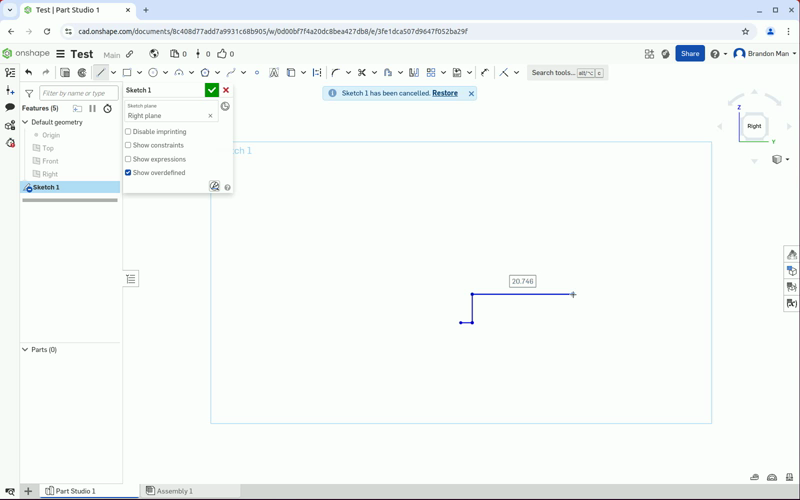
mouse_move(589, 294)
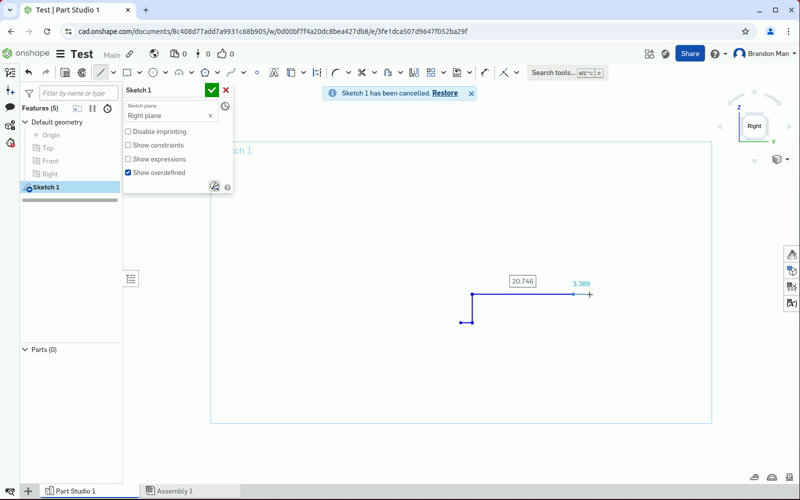
mouse_move(573, 283)
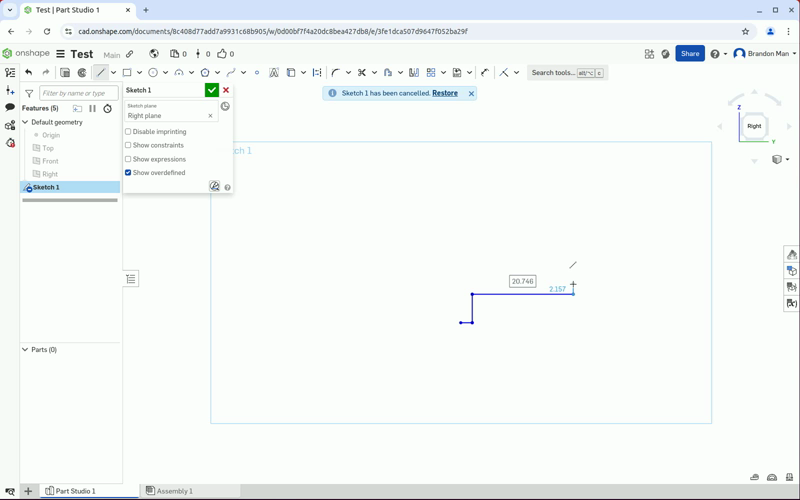
click(573, 283)
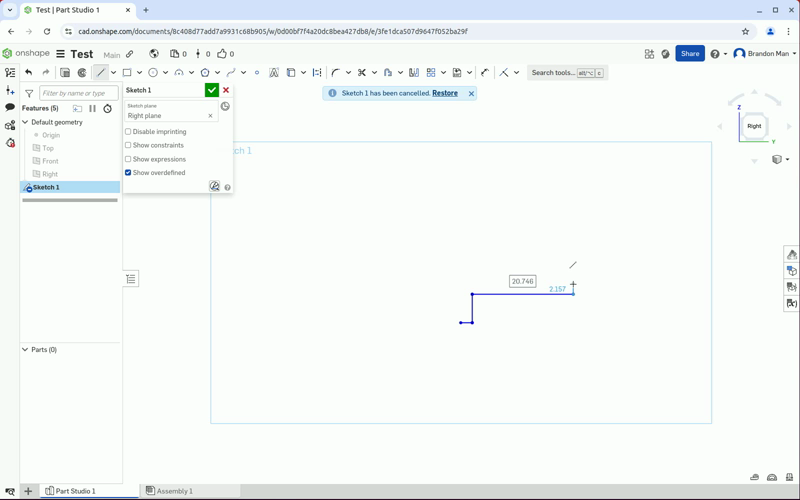
key_up(shift)
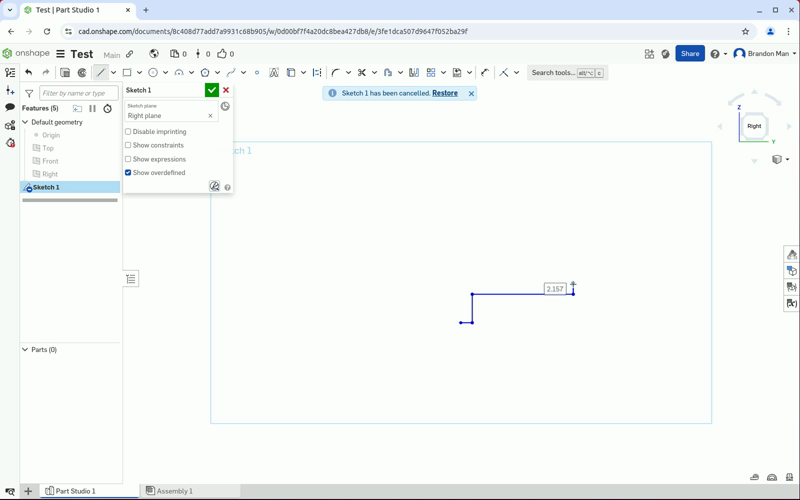
key_down(shift)
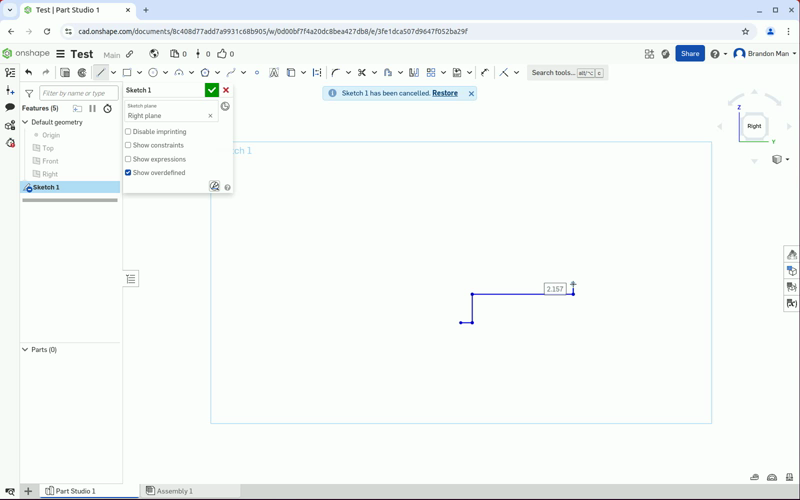
mouse_move(460, 283)
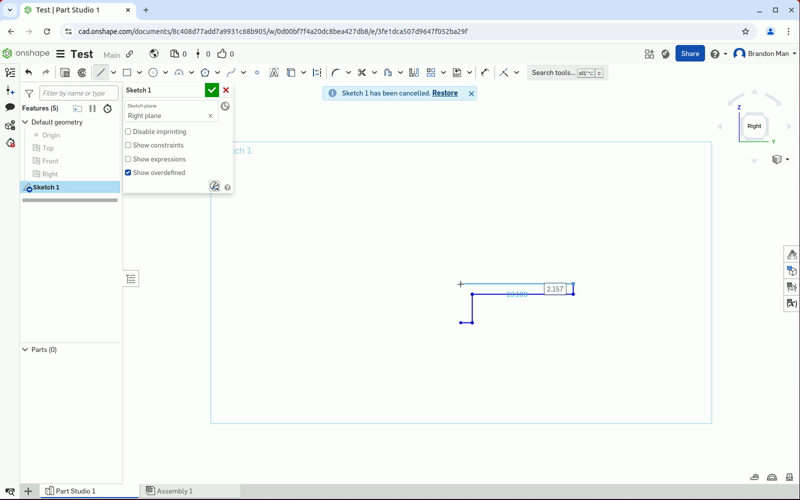
click(460, 283)
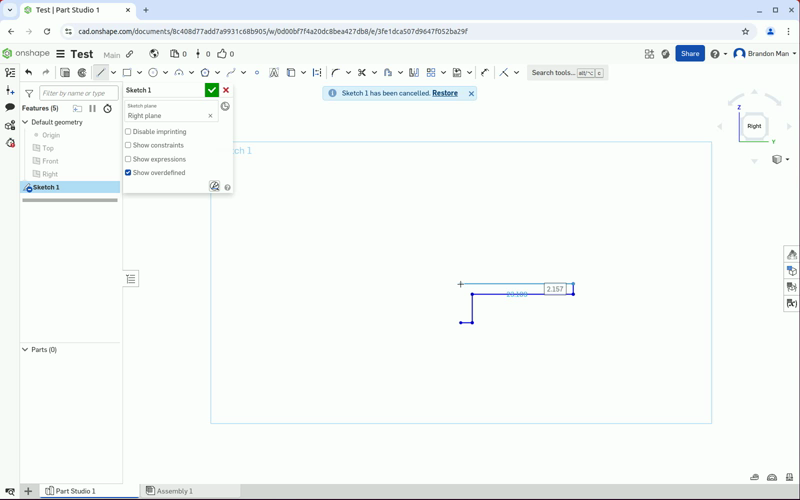
key_up(shift)
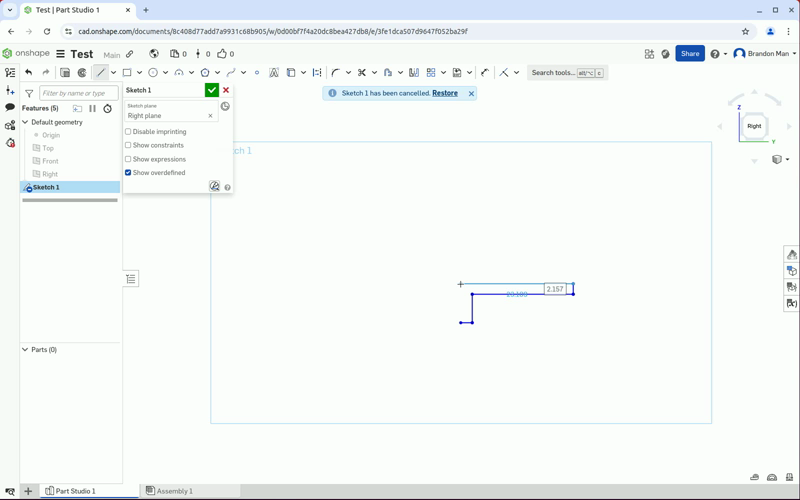
mouse_move(490, 283)
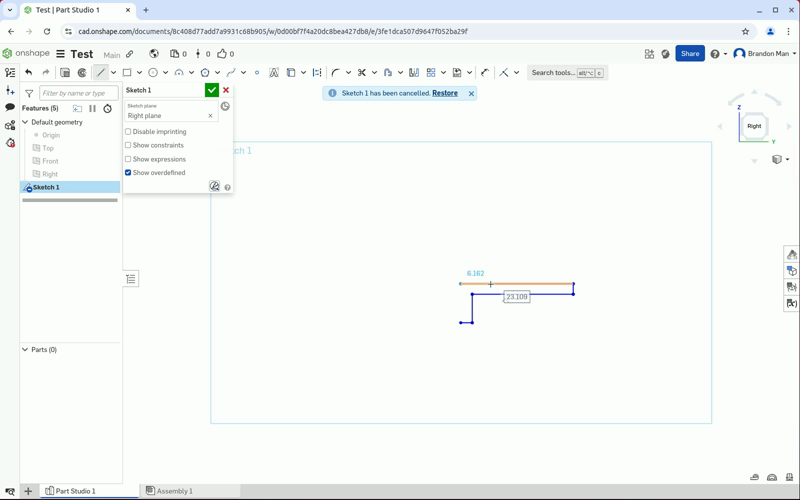
key_down(shift)
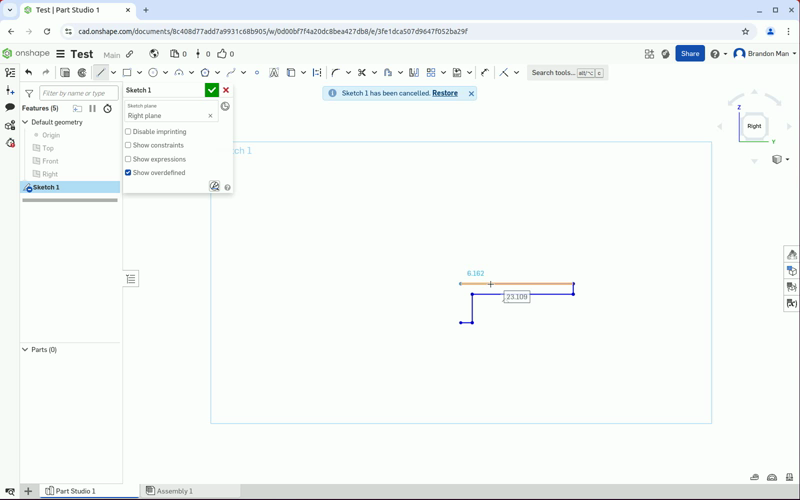
mouse_move(460, 322)
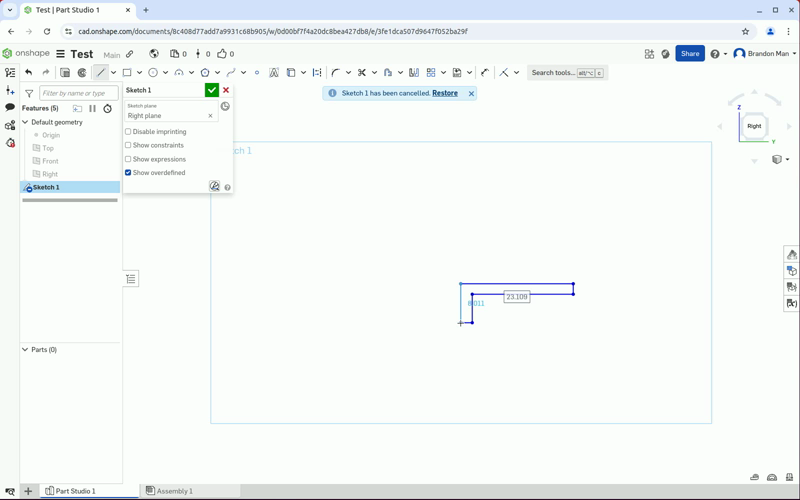
key_up(shift)
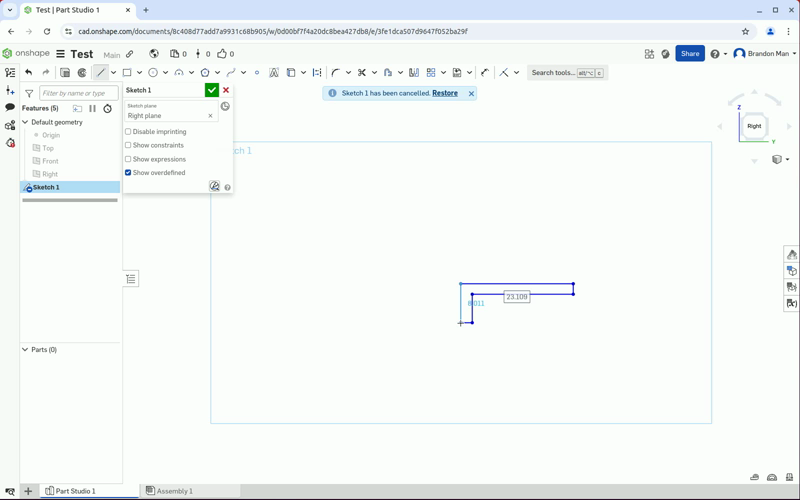
click(460, 322)
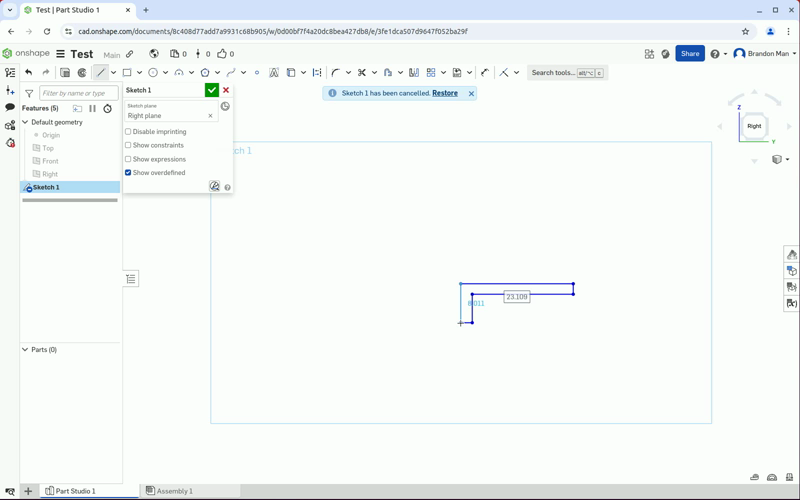
key(esc)
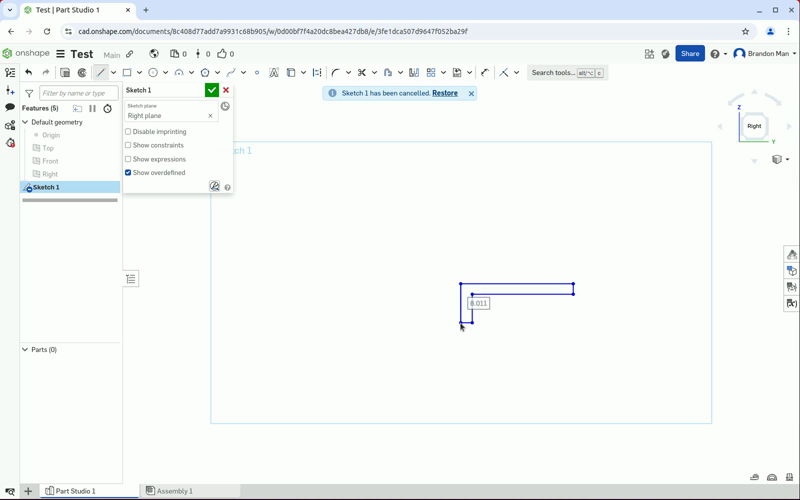
mouse_move(556, 287)
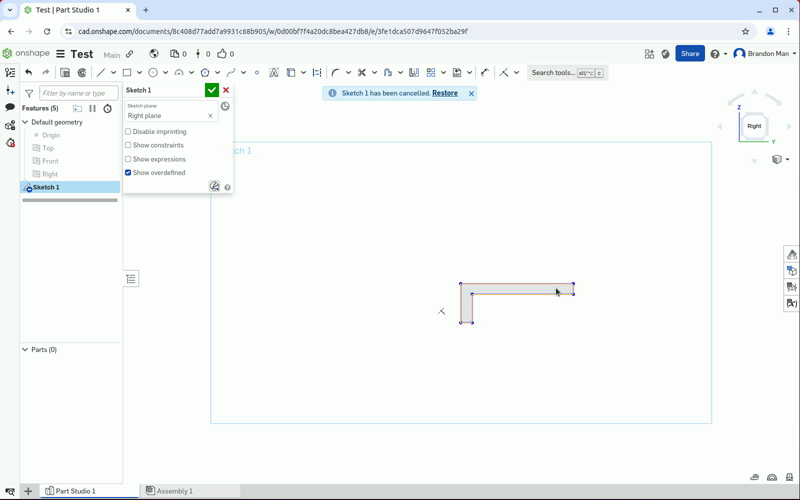
scroll(6)
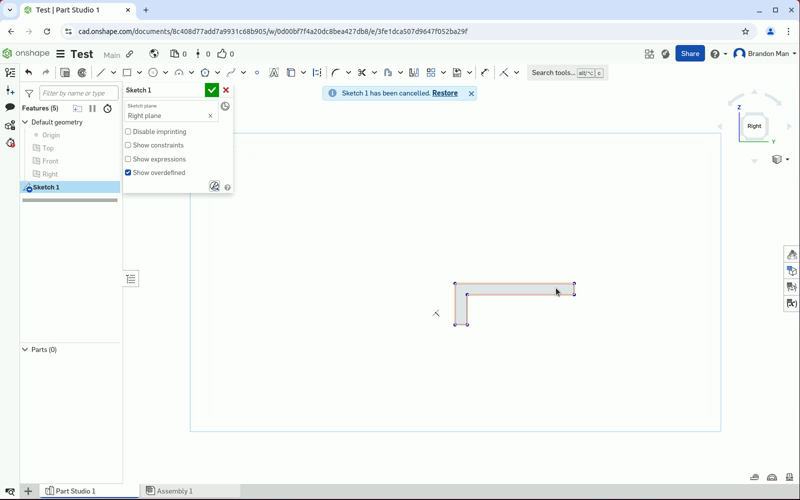
scroll(6)
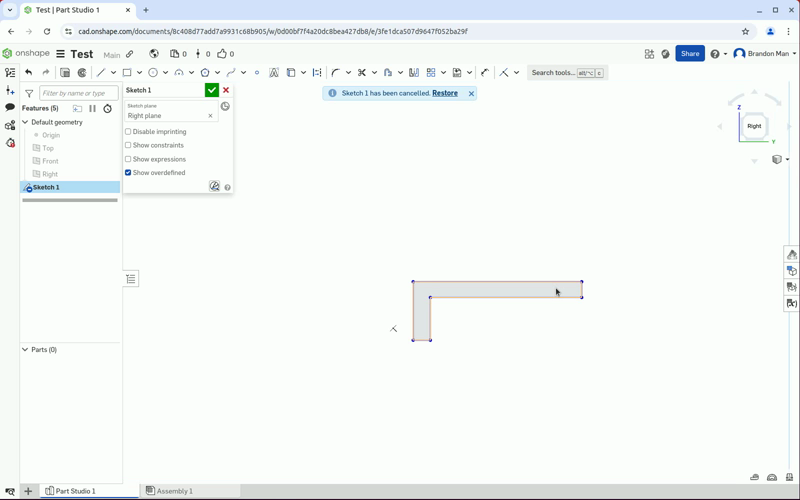
scroll(6)
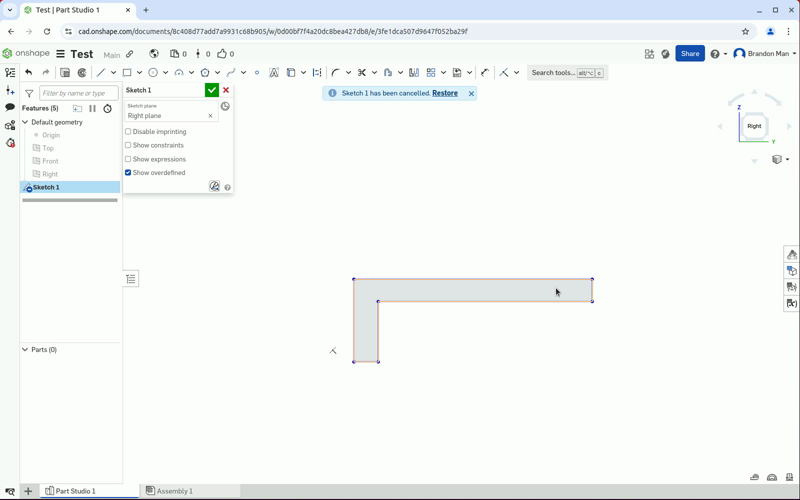
scroll(6)
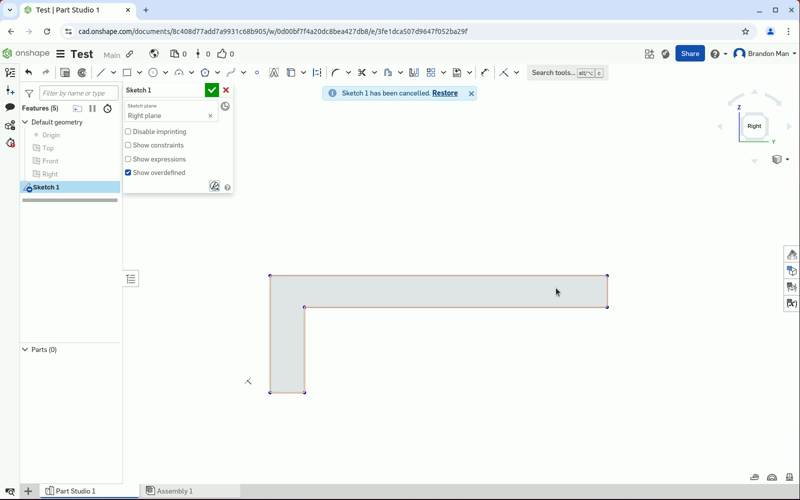
scroll(6)
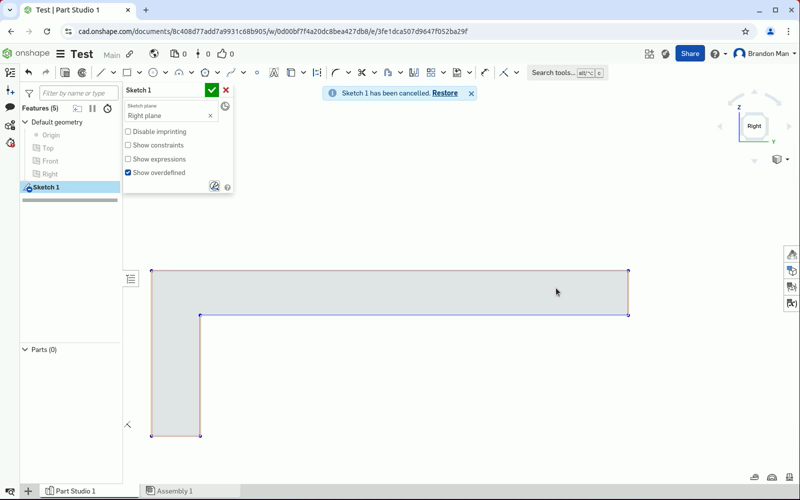
scroll(6)
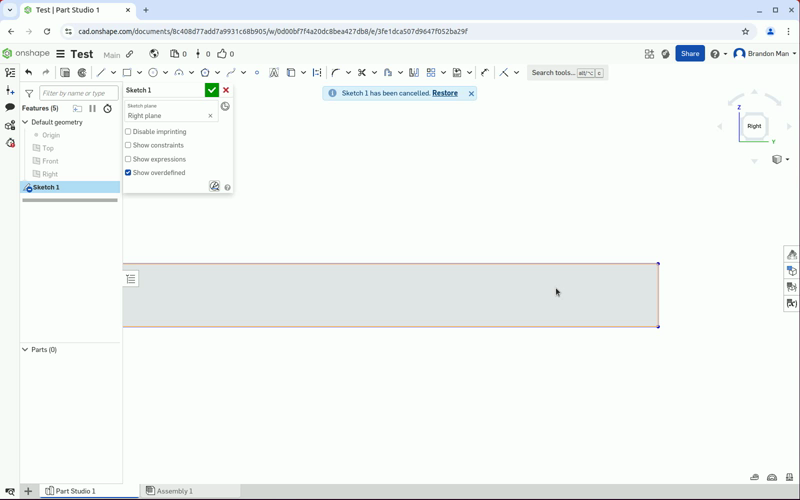
scroll(6)
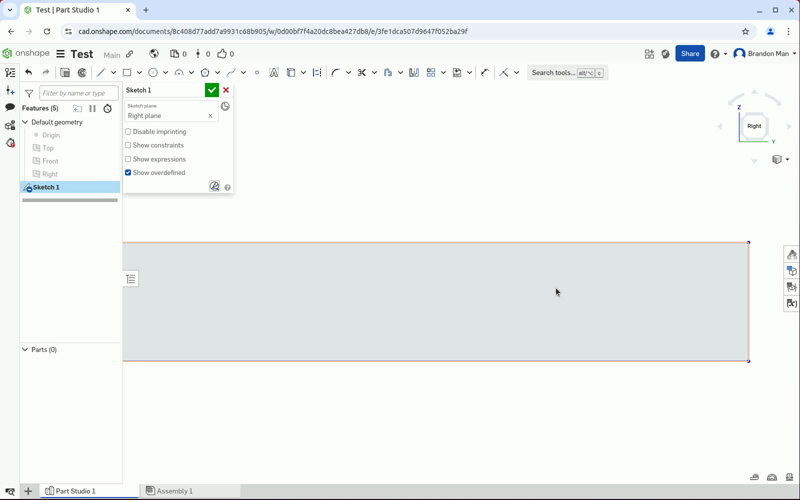
click(556, 287)
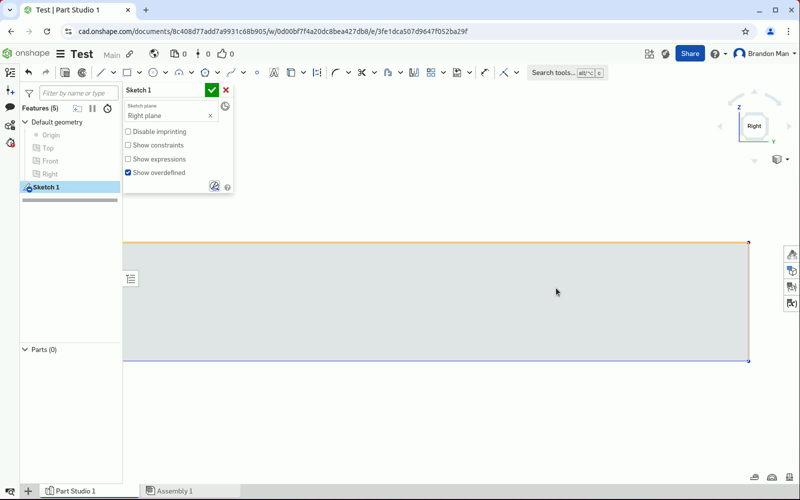
scroll(-6)
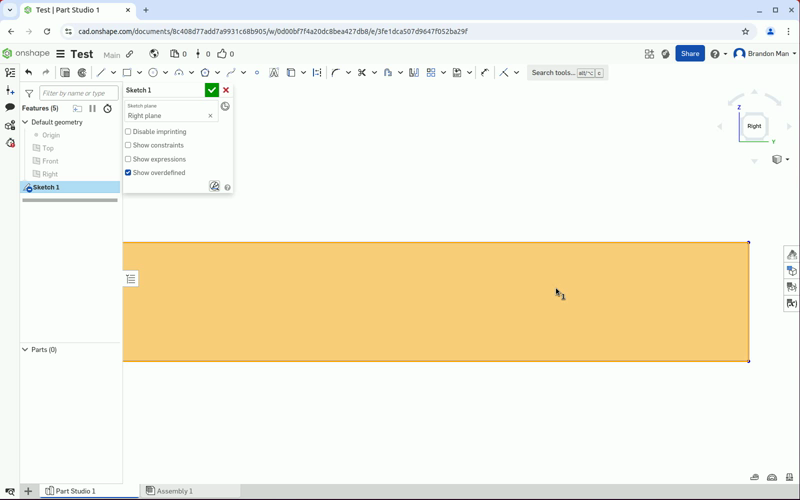
scroll(-6)
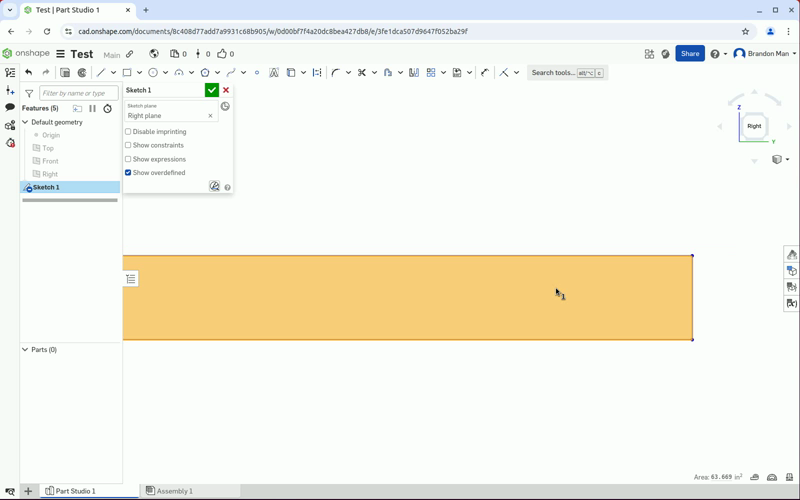
scroll(-6)
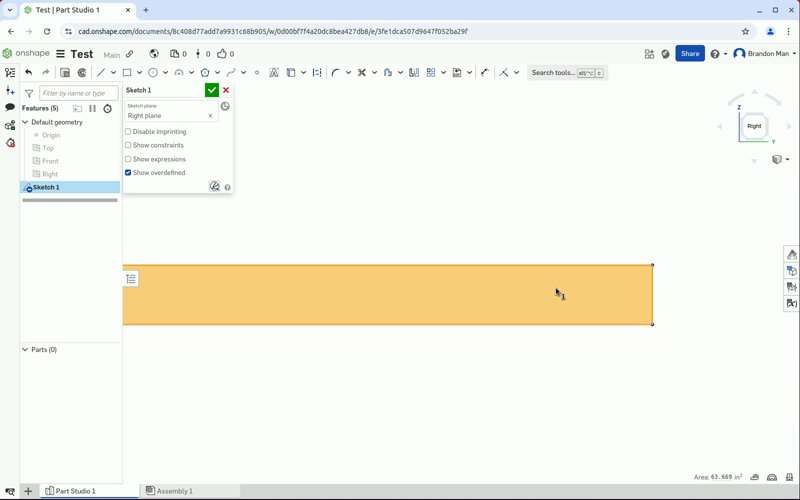
scroll(-6)
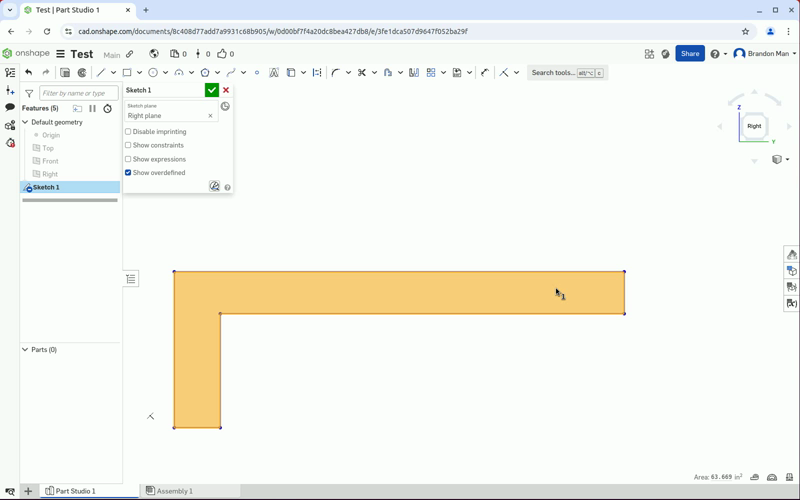
scroll(-6)
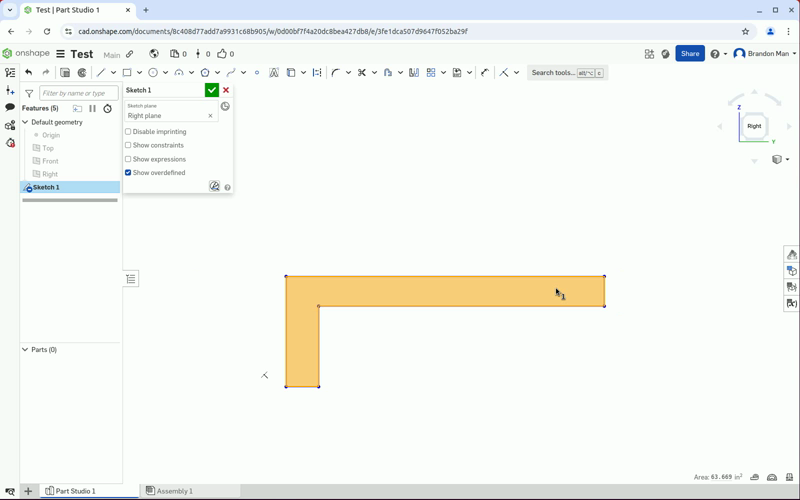
scroll(-6)
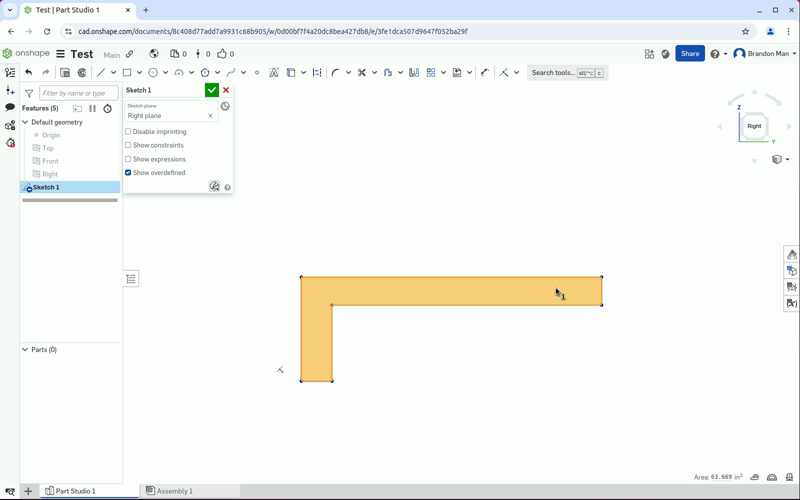
scroll(-6)
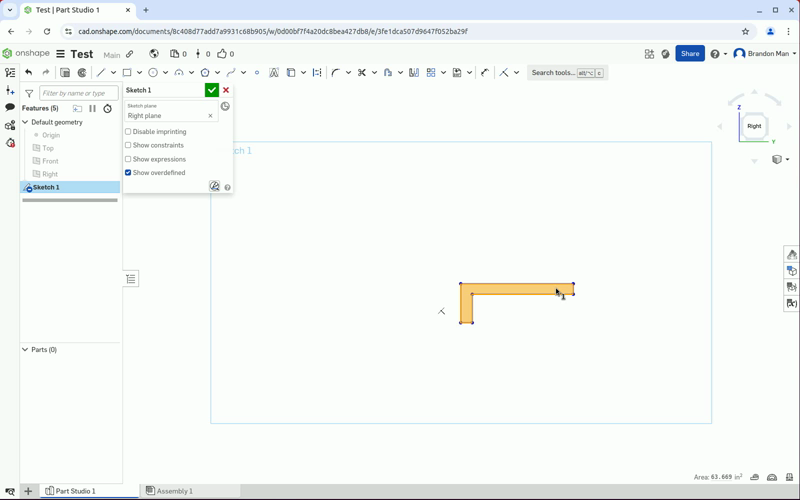
mouse_move(73, 352)
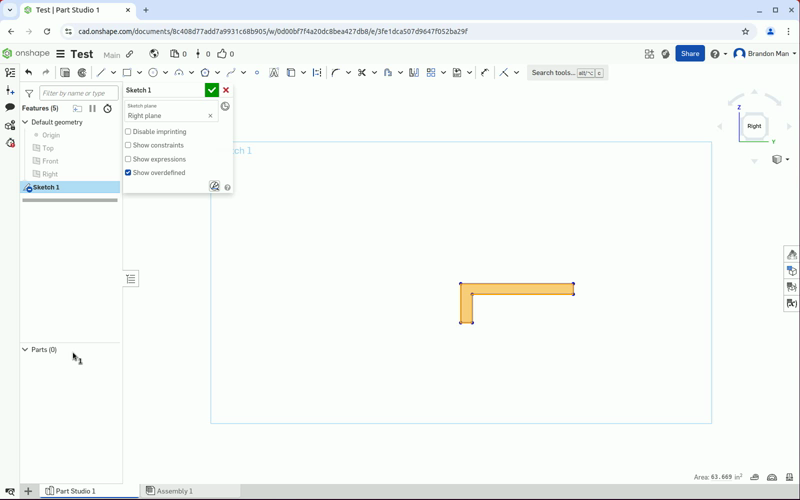
key(shift+y)
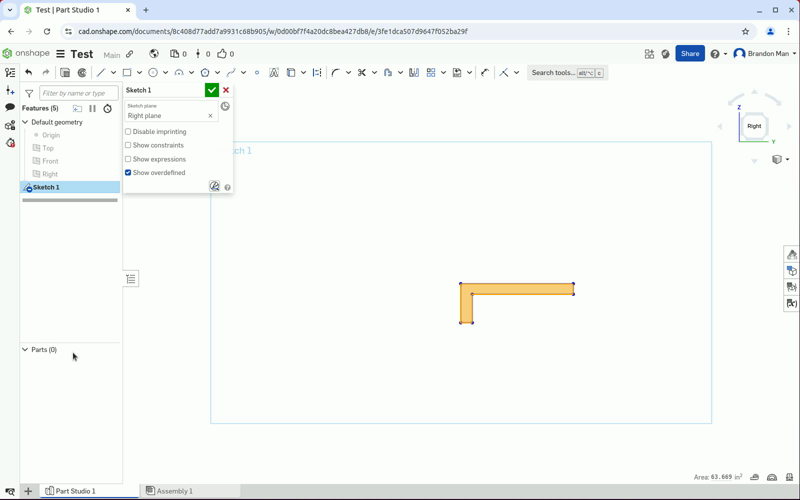
key(shift+e)
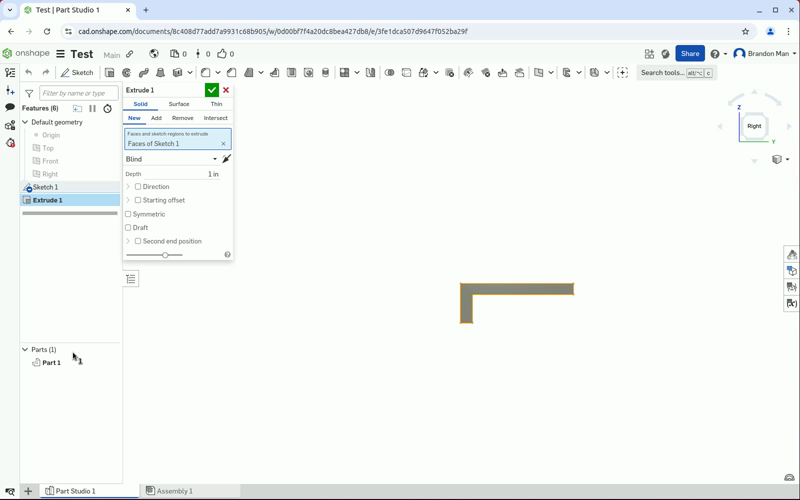
mouse_move(143, 106)
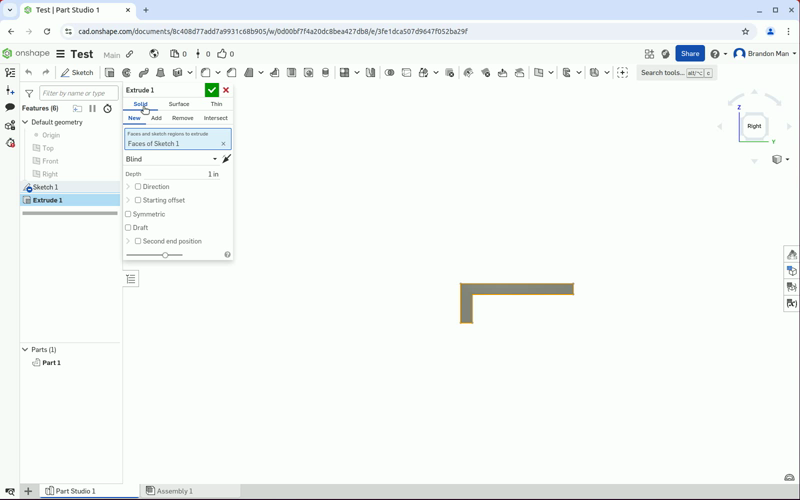
click(143, 106)
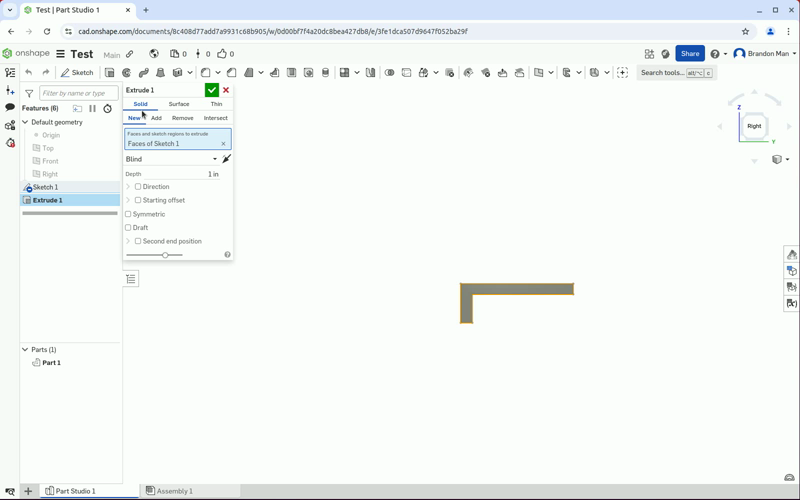
mouse_move(137, 120)
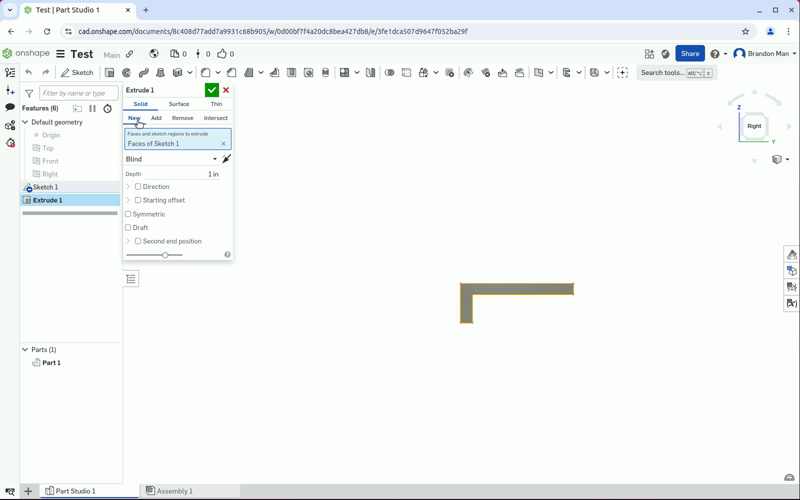
click(137, 120)
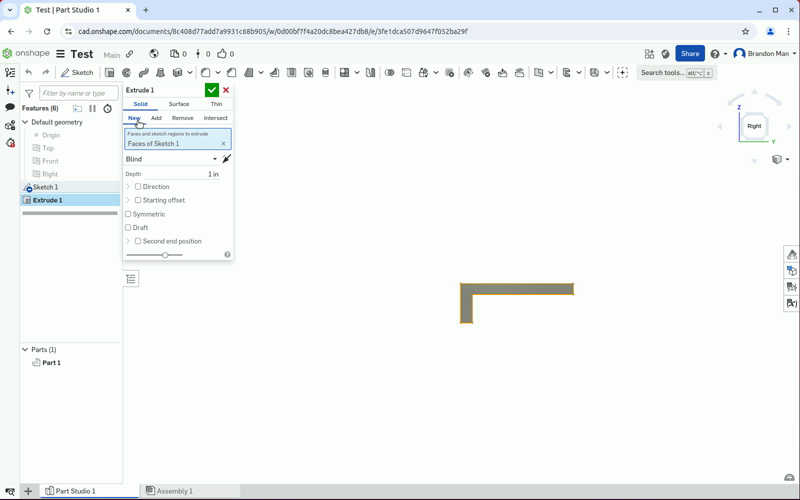
key(tab, 4)
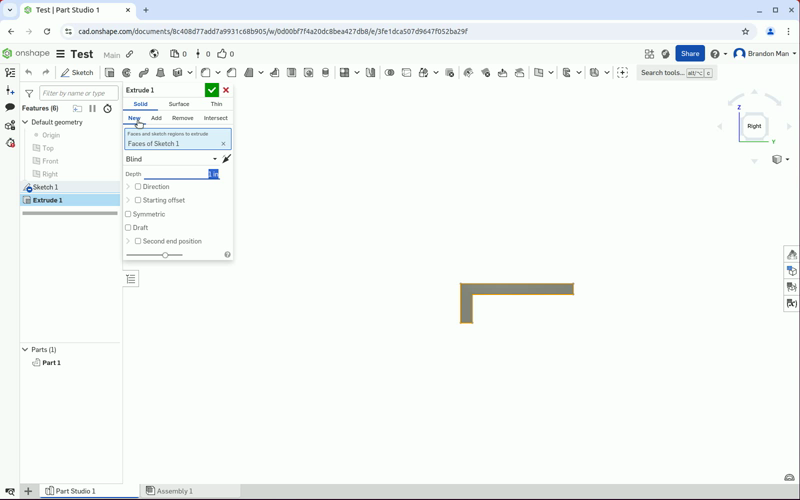
text(11.554)
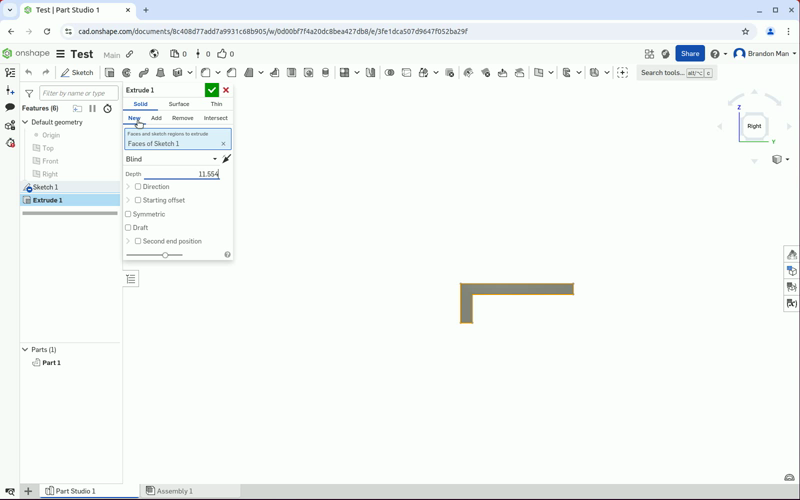
key(enter)
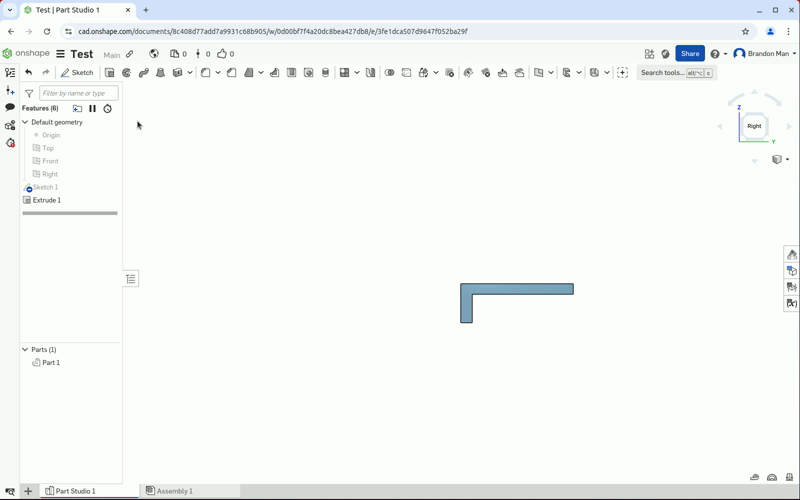
key(shift+h)
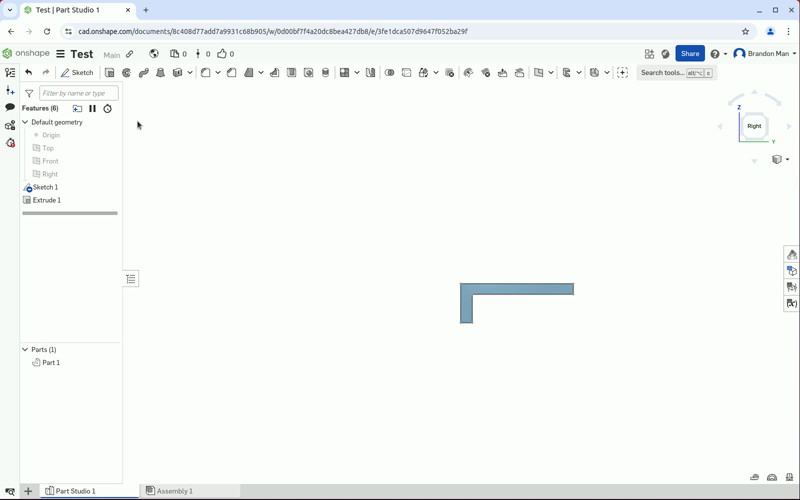
key(shift+h)
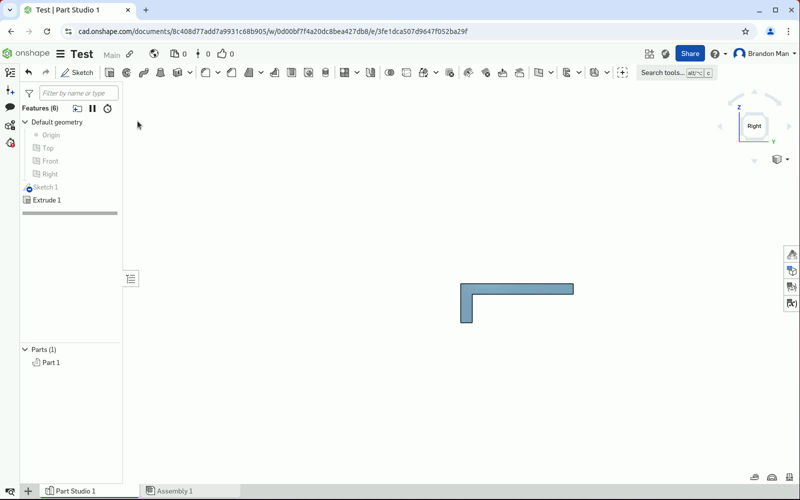
mouse_move(73, 189)
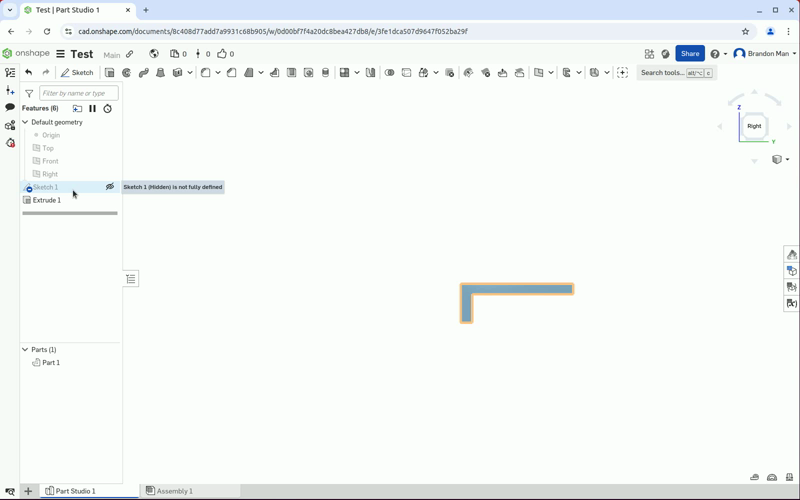
click(73, 189)
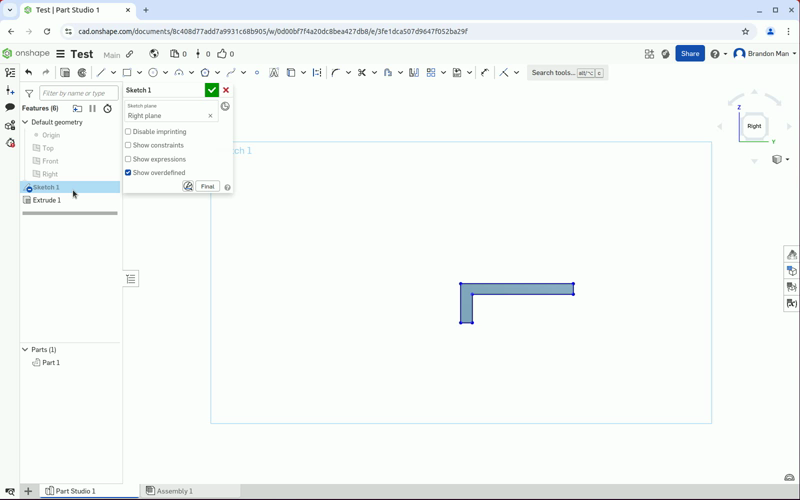
mouse_move(229, 92)
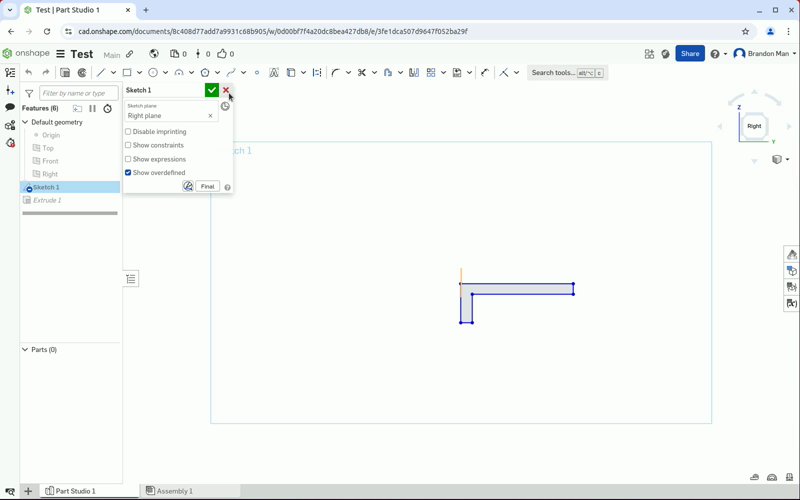
click(229, 92)
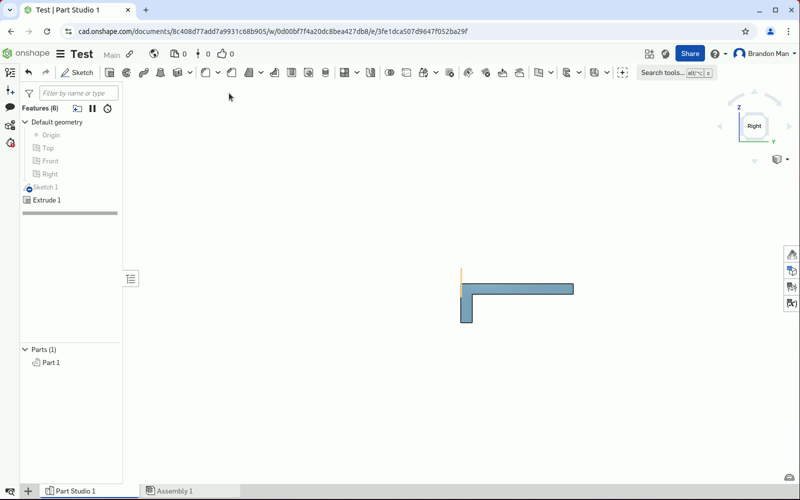
mouse_move(73, 352)
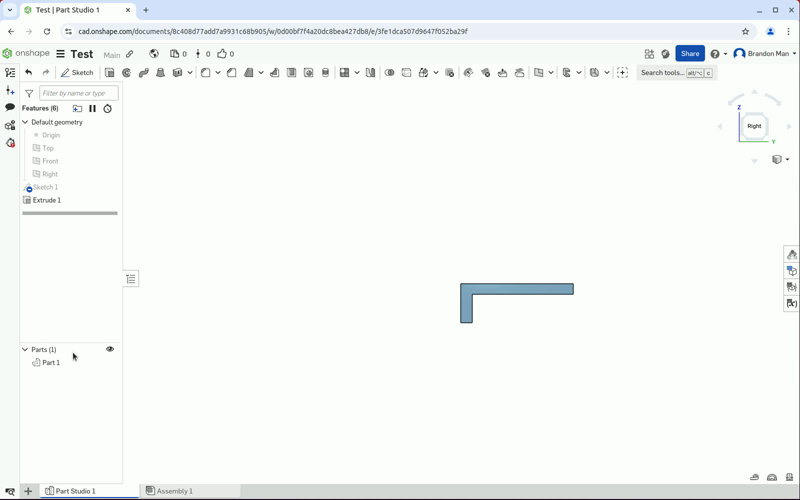
key(y)
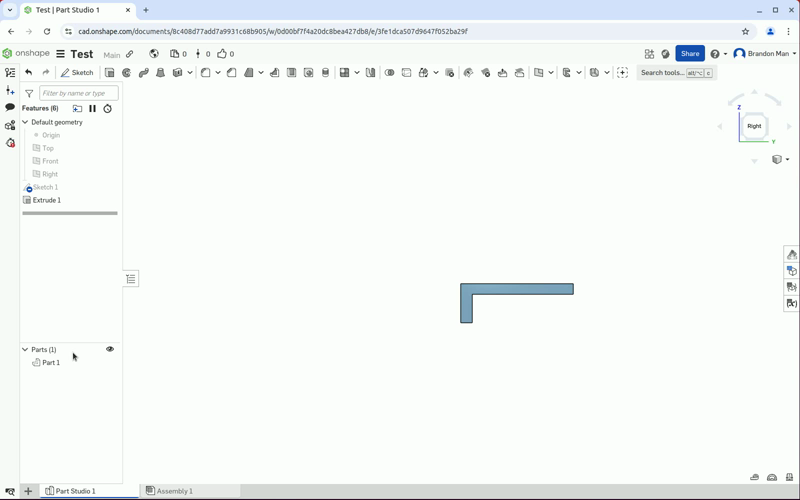
key(shift+p)
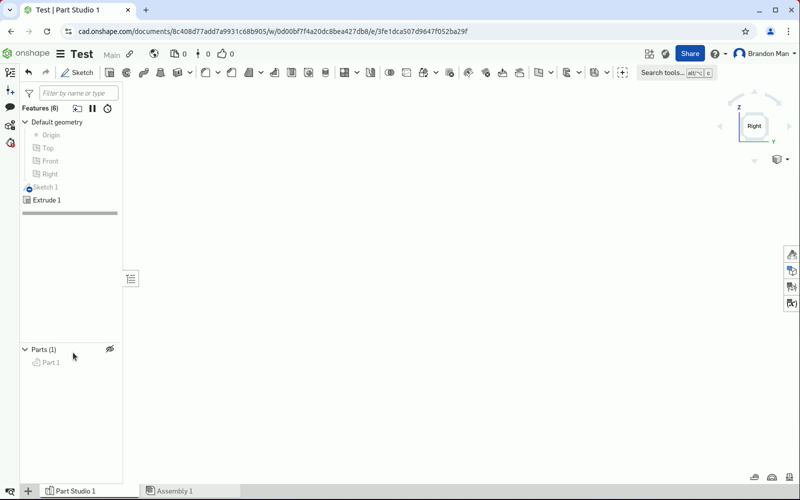
key(space)
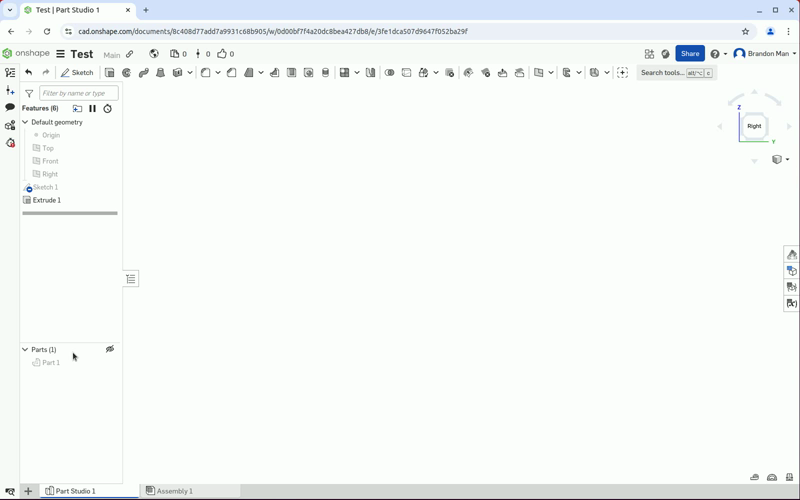
key_down(shift)
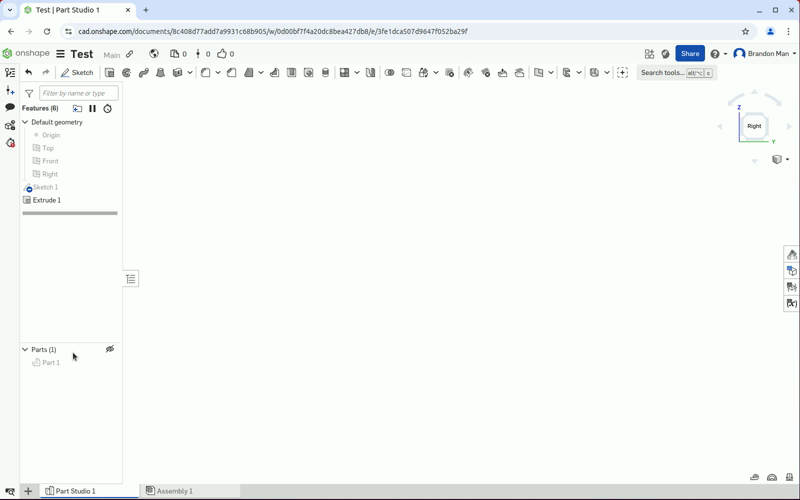
key(right)
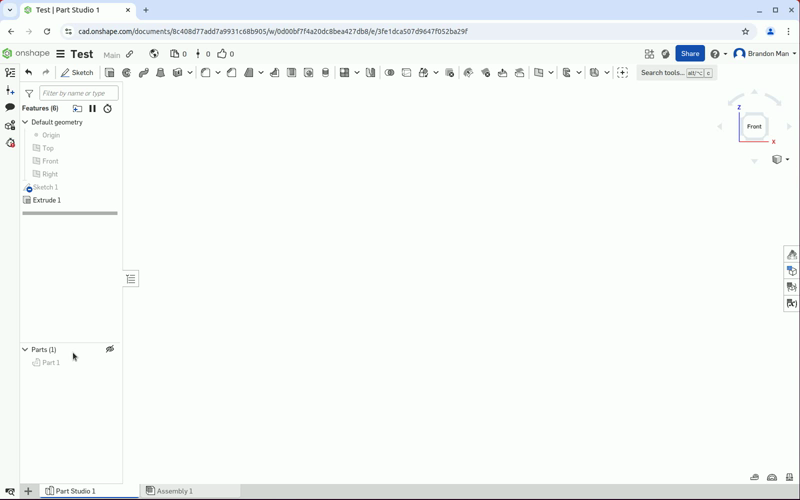
key_up(shift)
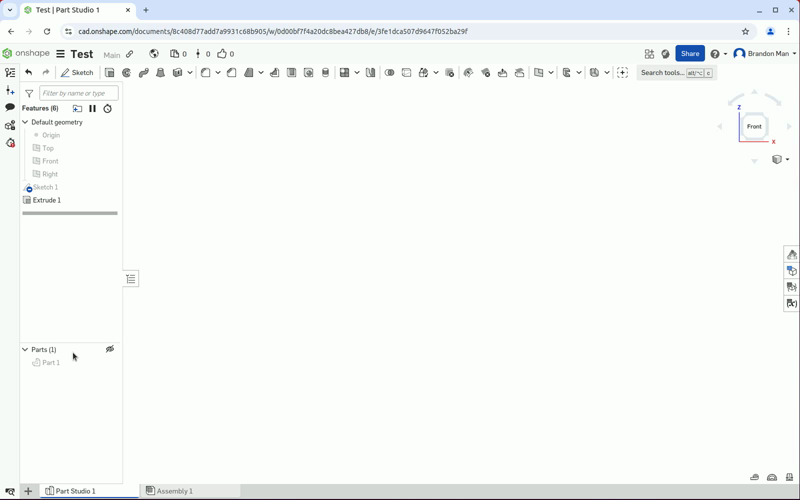
key(space)
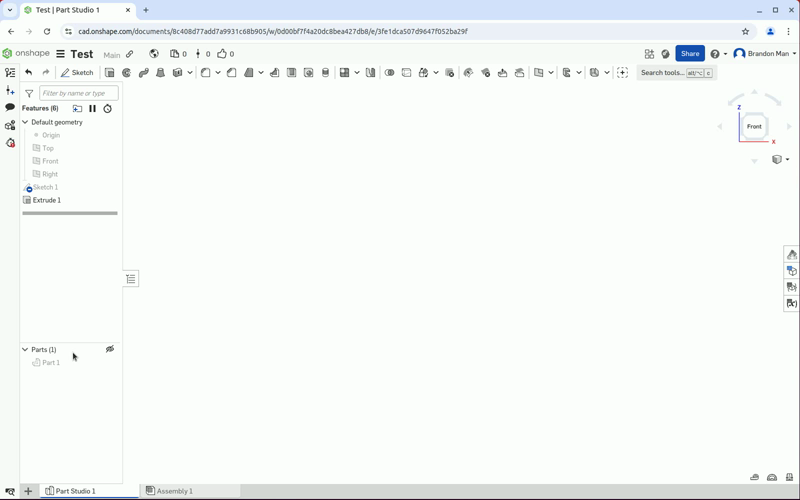
key_down(shift)
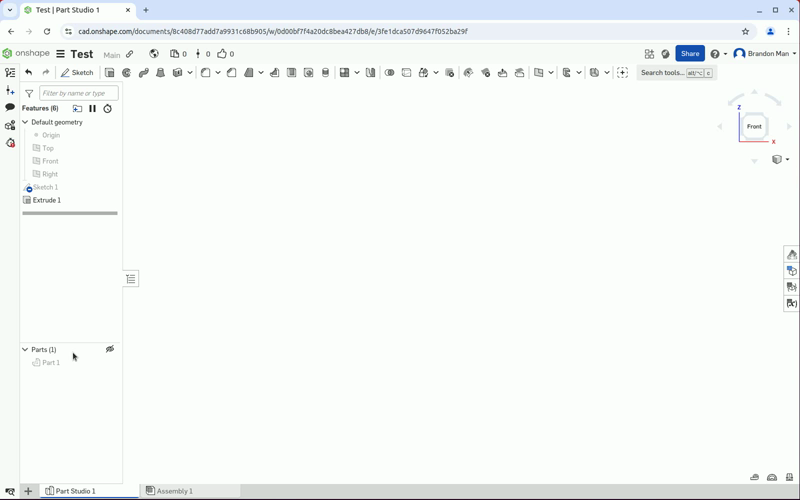
key(down)
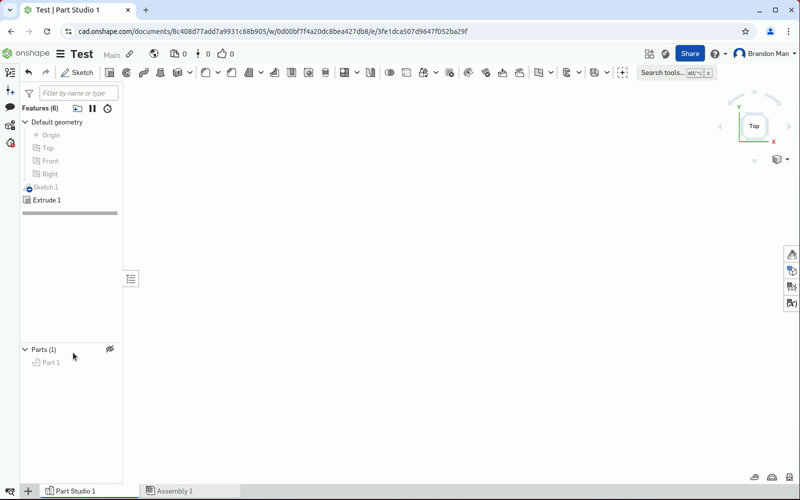
key_up(shift)
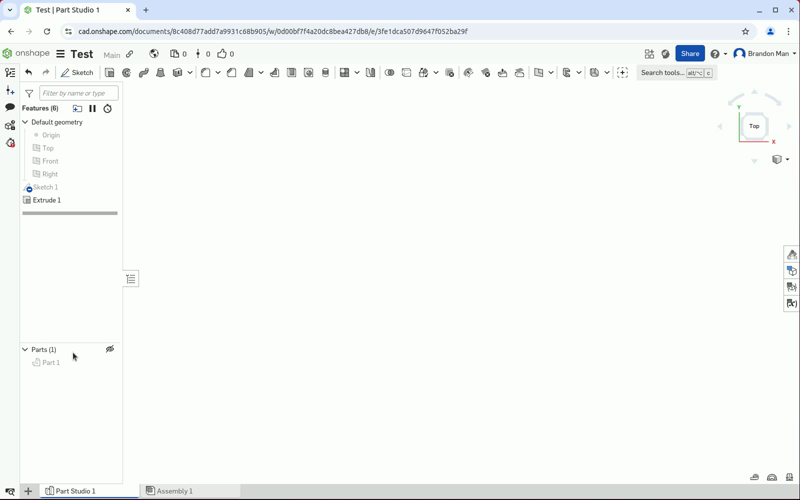
mouse_move(73, 352)
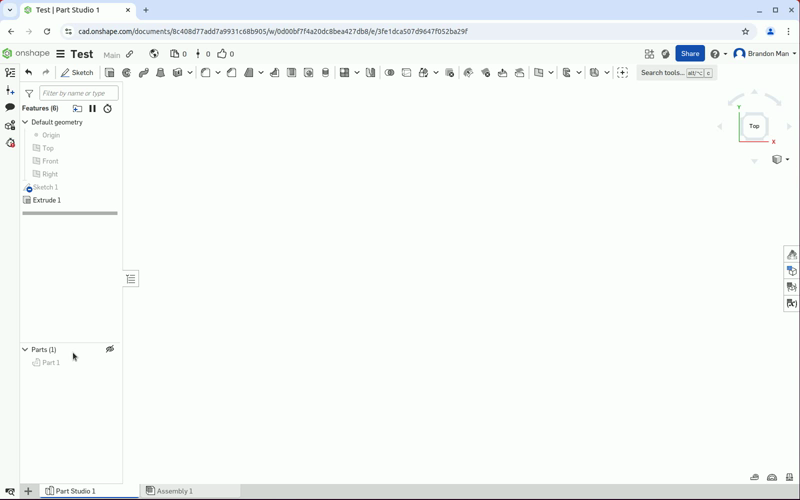
key(shift+y)
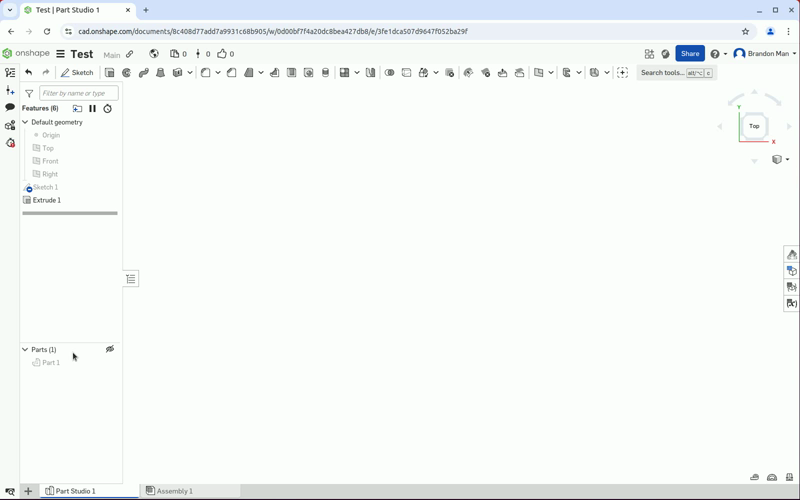
key(shift+s)
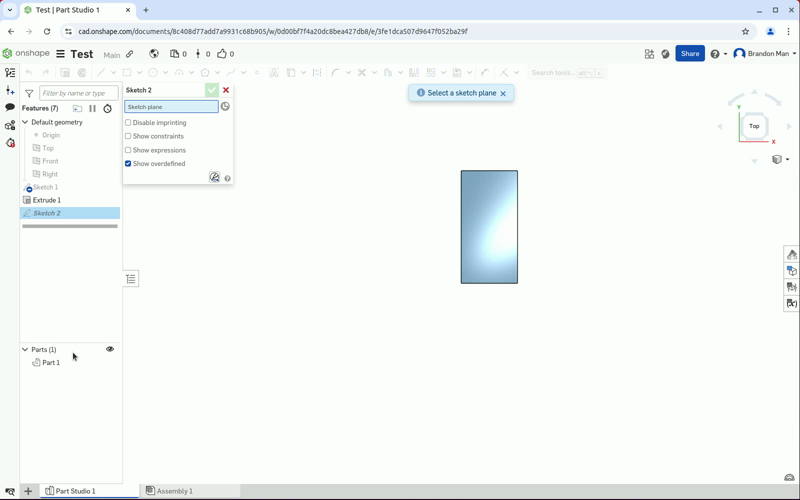
mouse_move(73, 150)
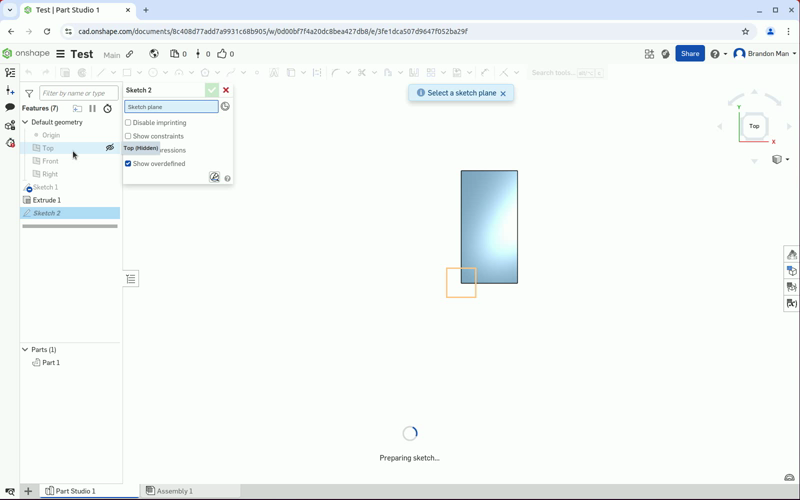
click(73, 150)
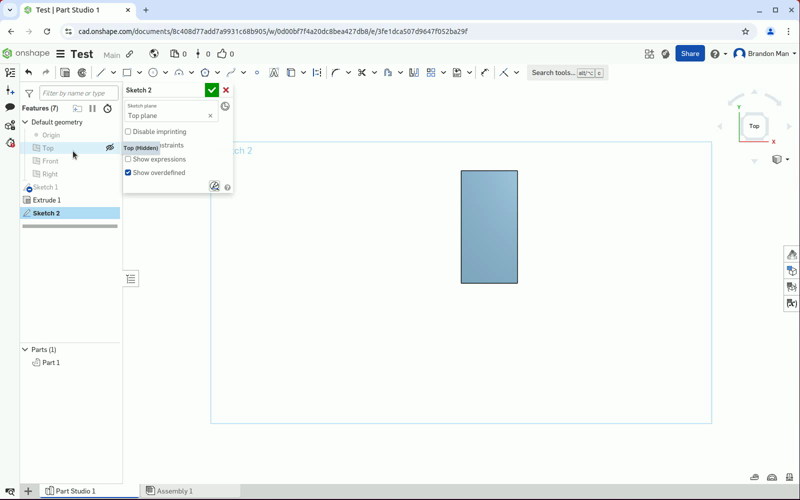
mouse_move(73, 352)
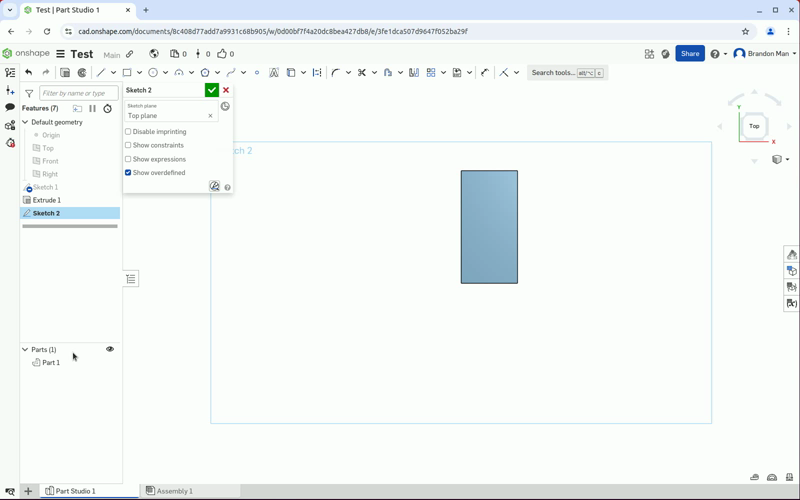
key(y)
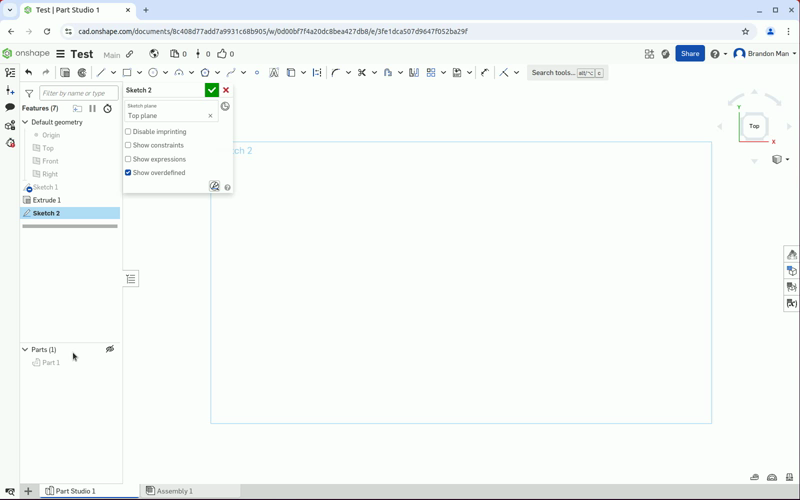
key(c)
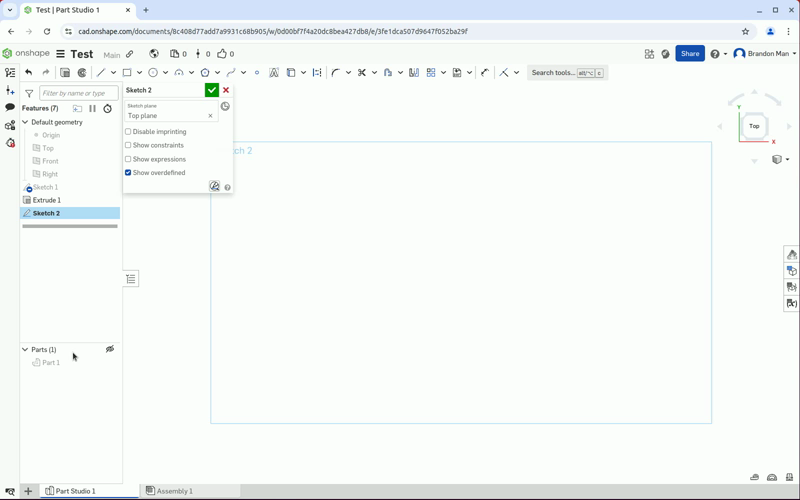
key_down(shift)
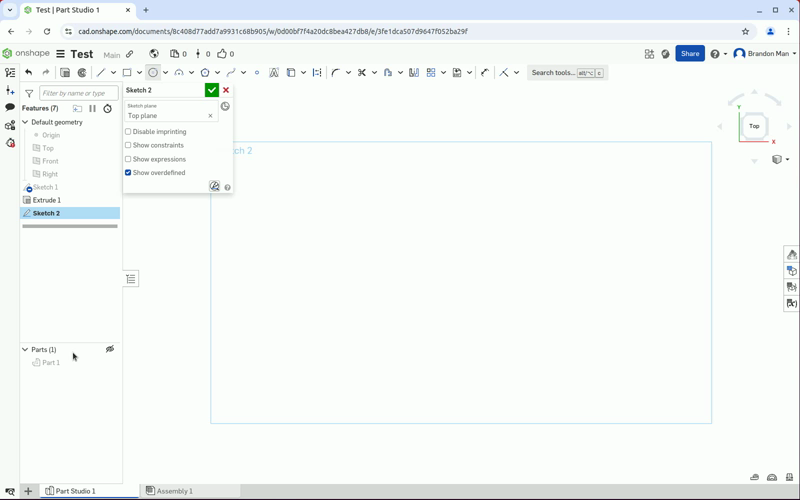
mouse_move(489, 192)
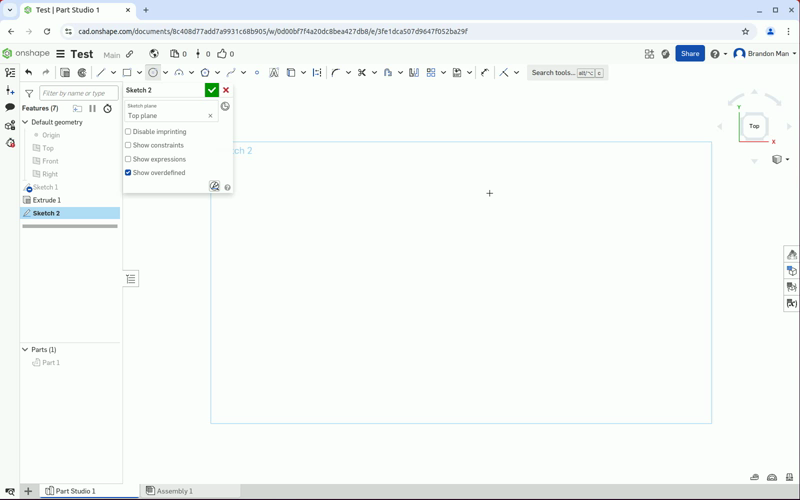
click(489, 192)
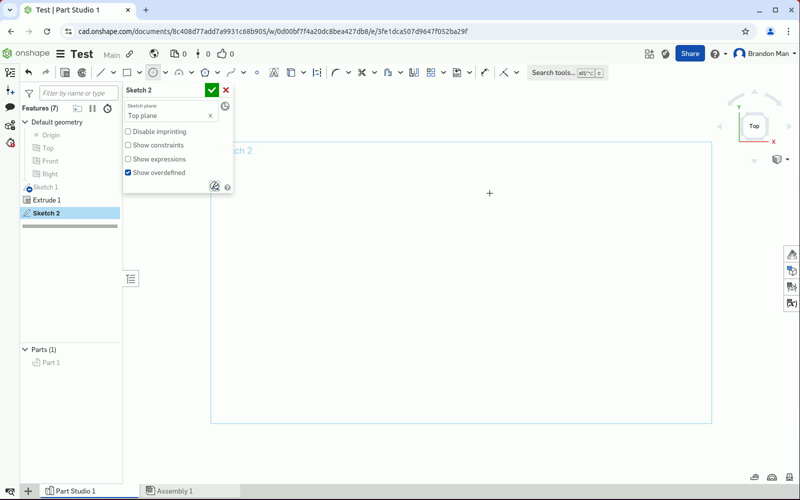
key_up(shift)
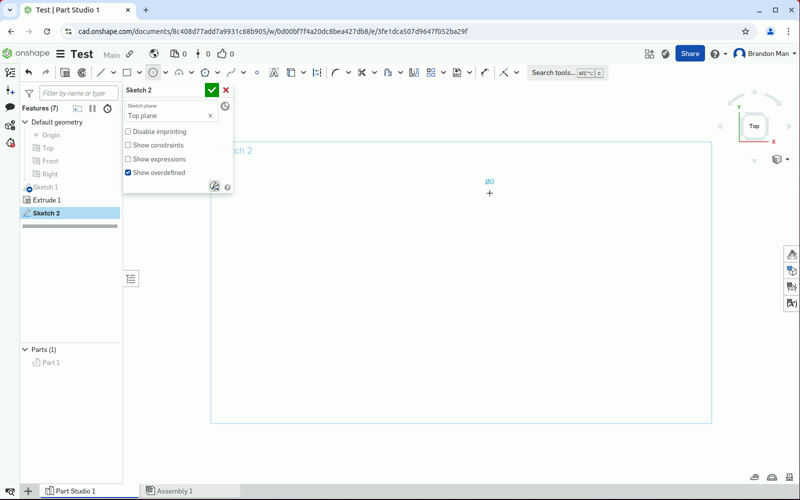
mouse_move(498, 192)
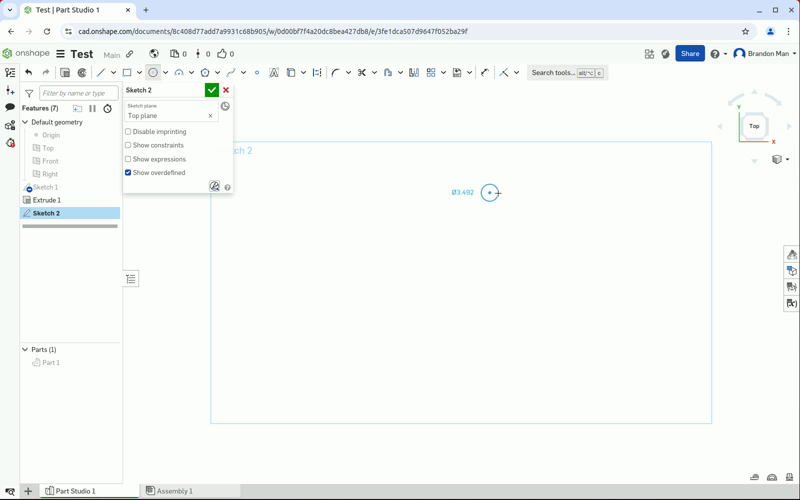
click(498, 192)
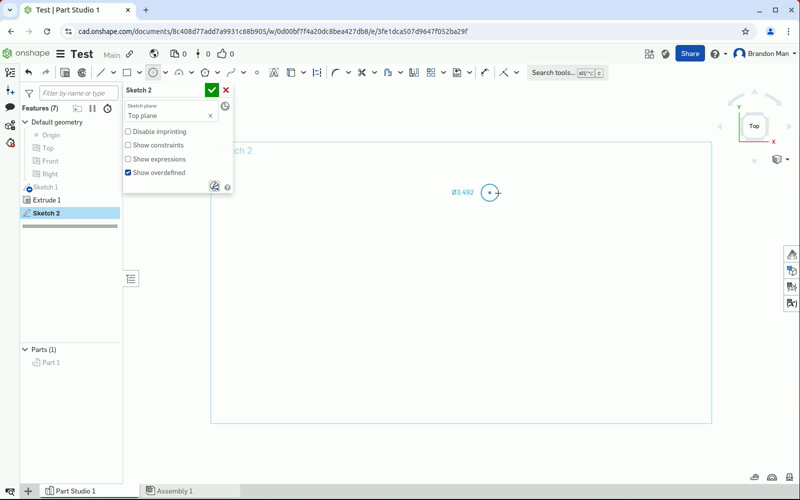
key(esc)
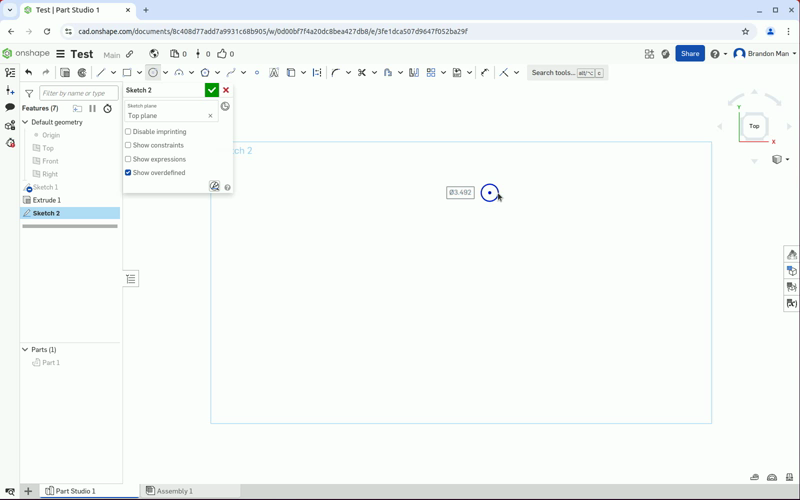
mouse_move(489, 184)
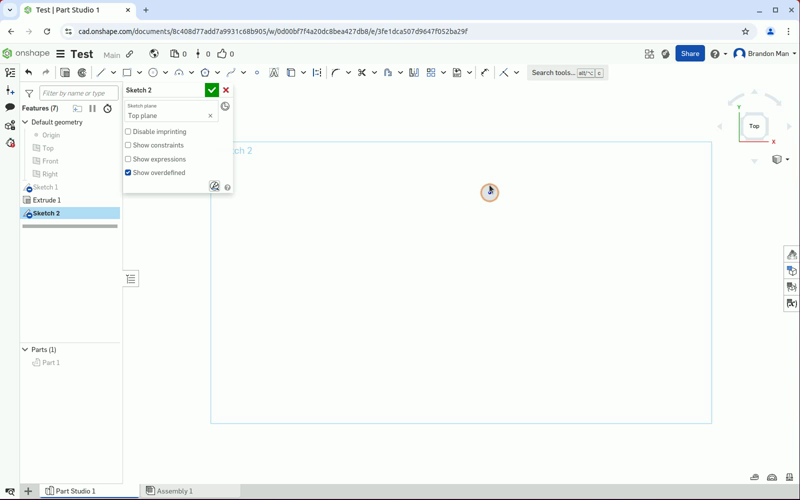
scroll(6)
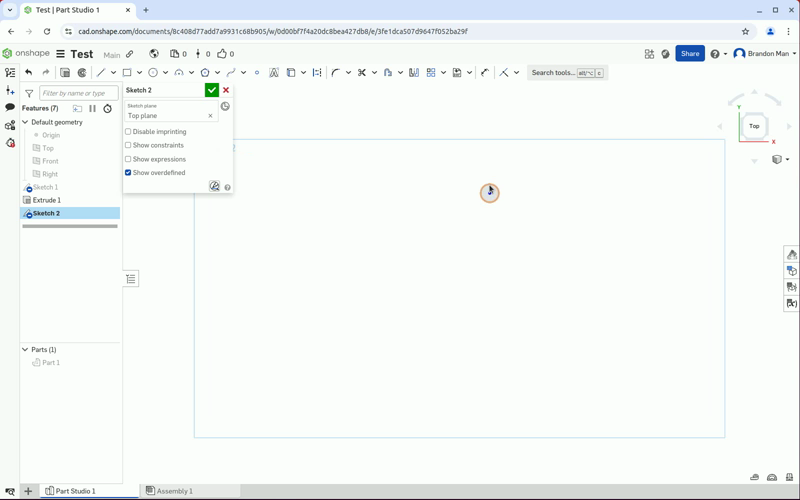
scroll(6)
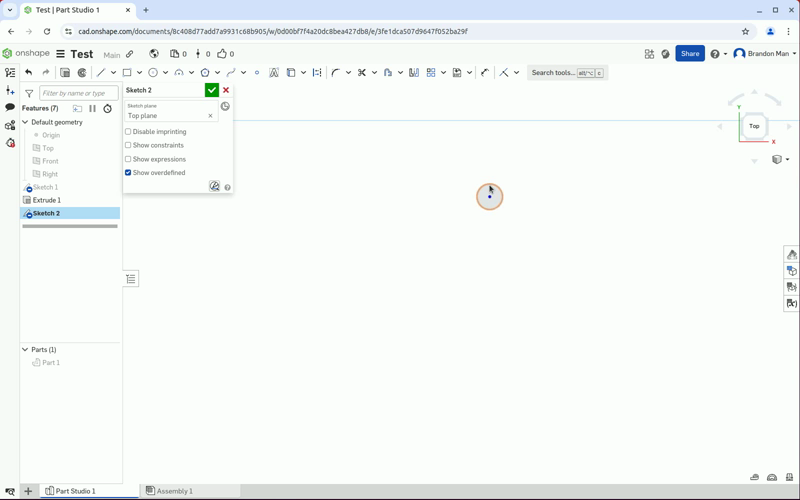
scroll(6)
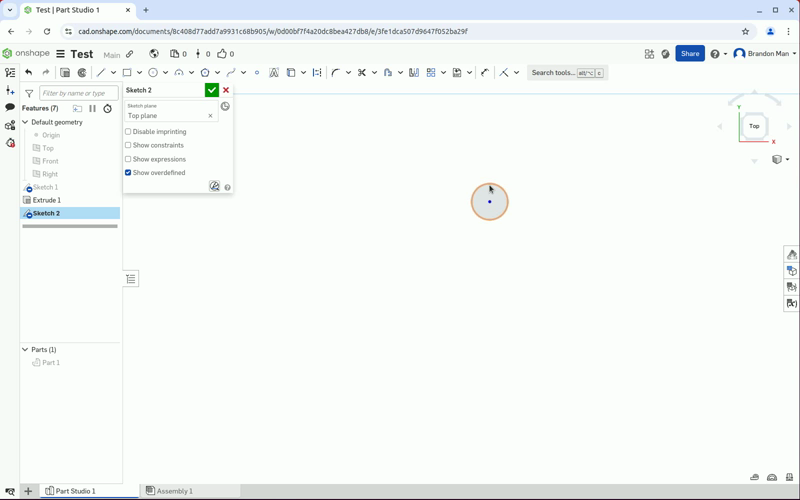
scroll(6)
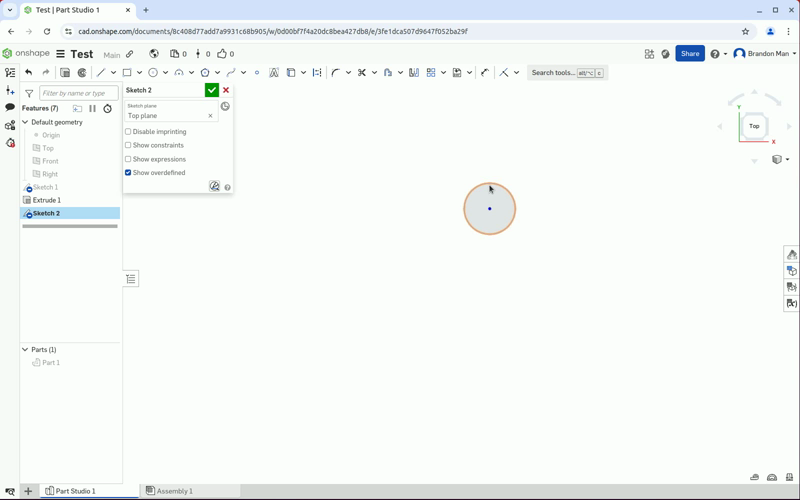
scroll(6)
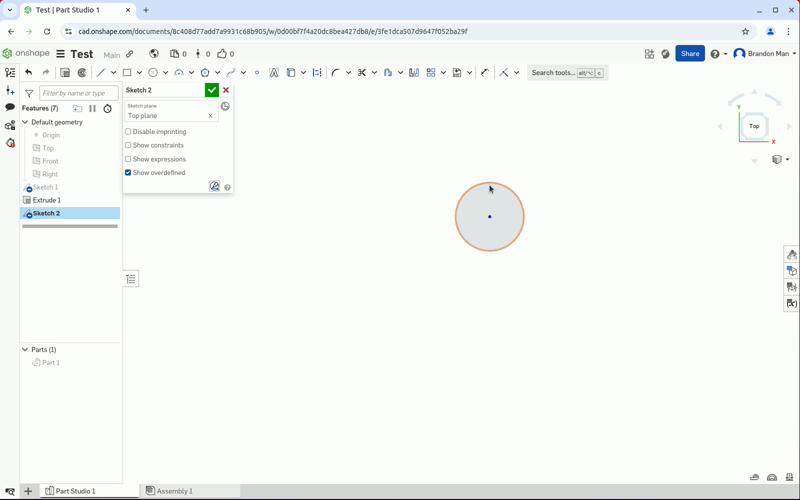
scroll(6)
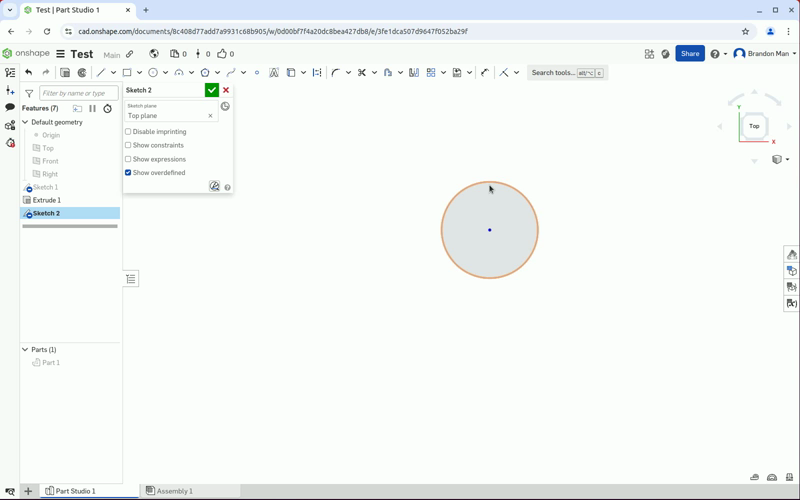
scroll(6)
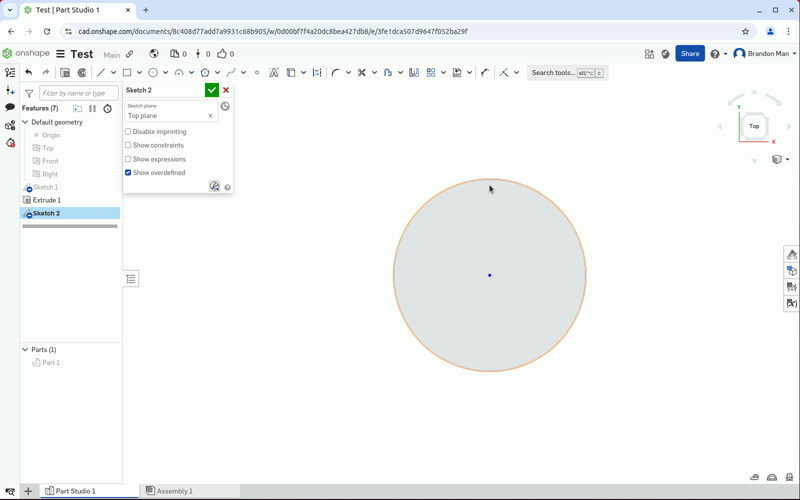
click(489, 184)
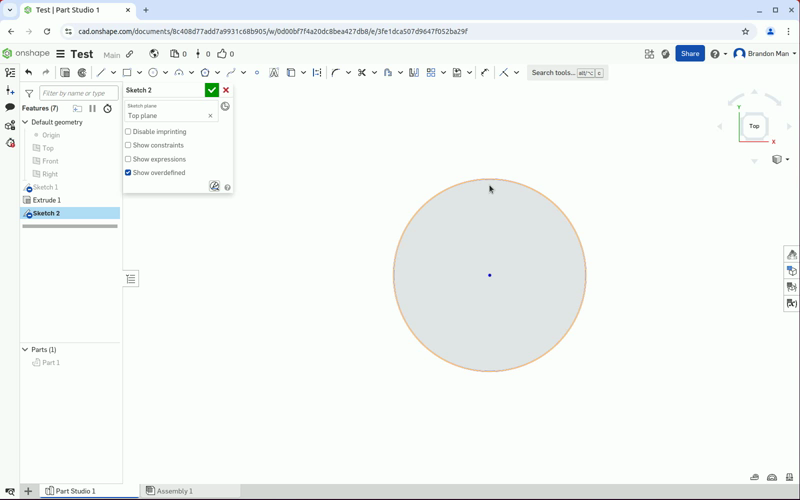
scroll(-6)
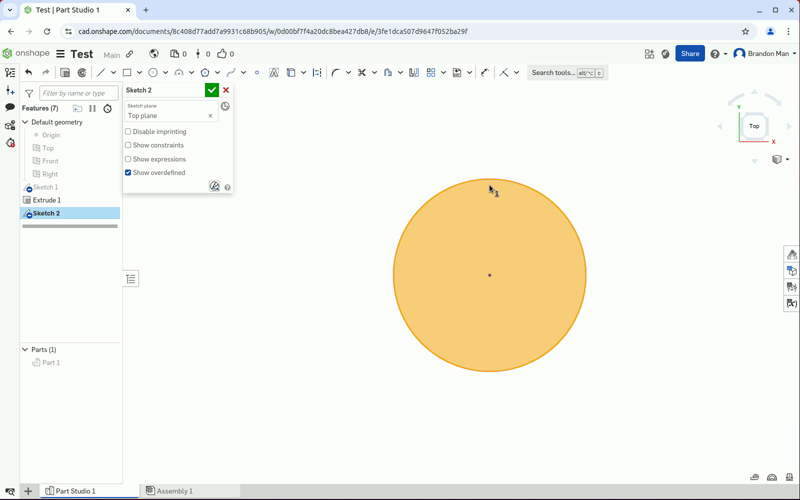
scroll(-6)
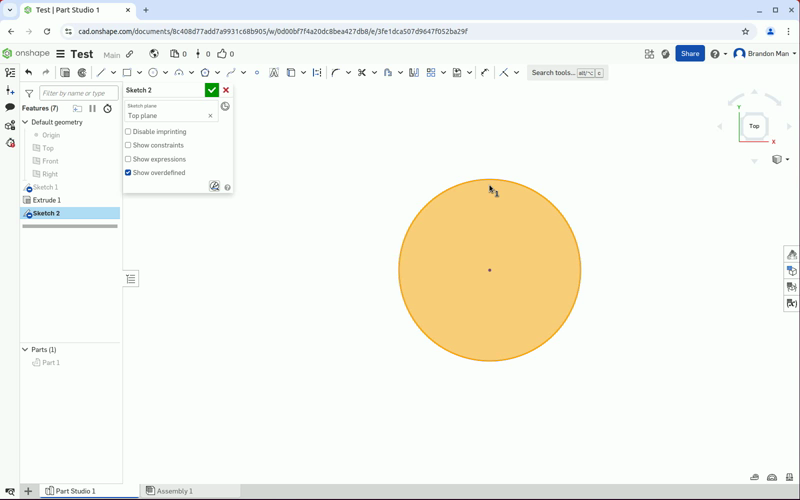
scroll(-6)
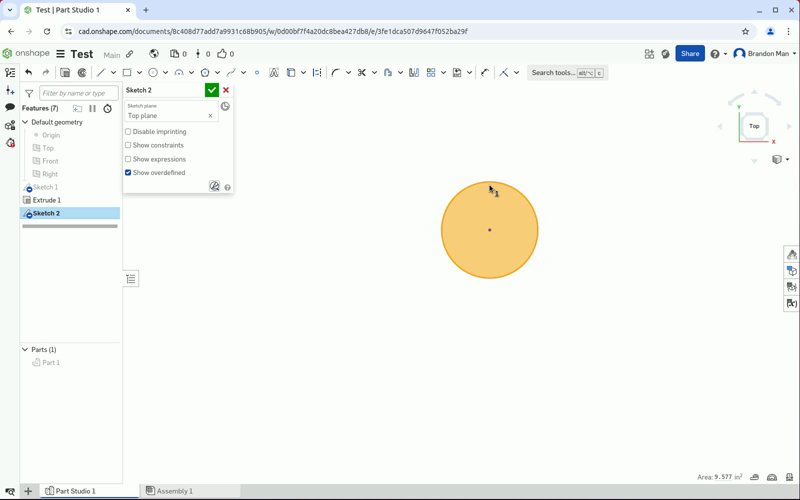
scroll(-6)
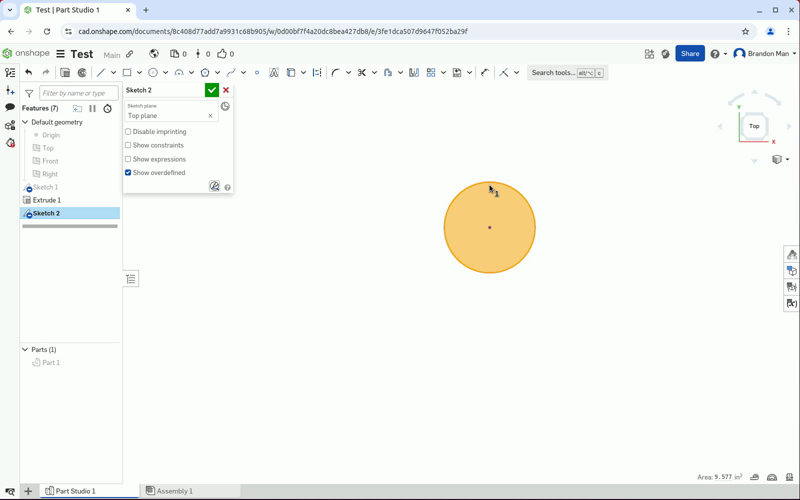
scroll(-6)
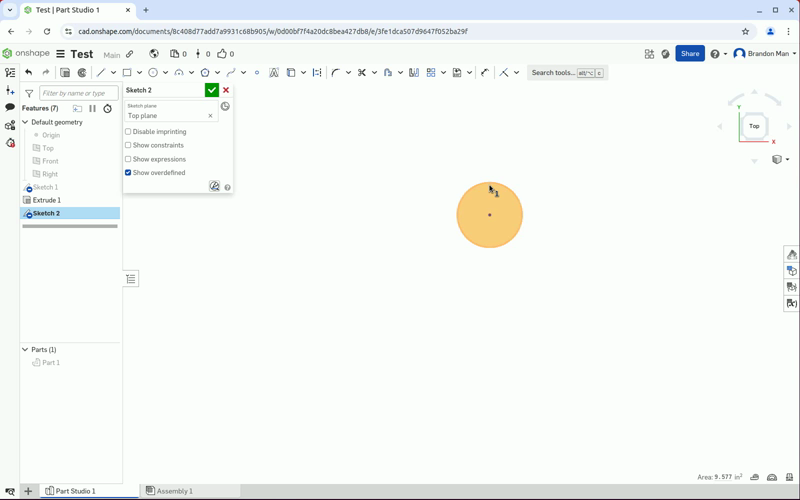
scroll(-6)
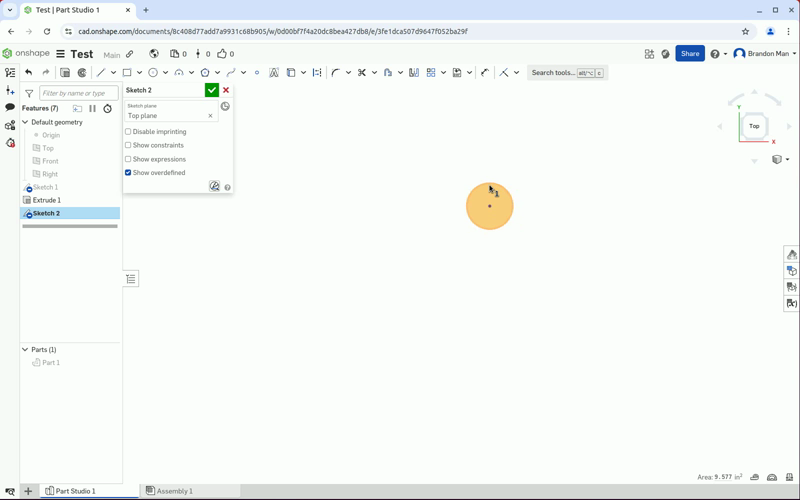
scroll(-6)
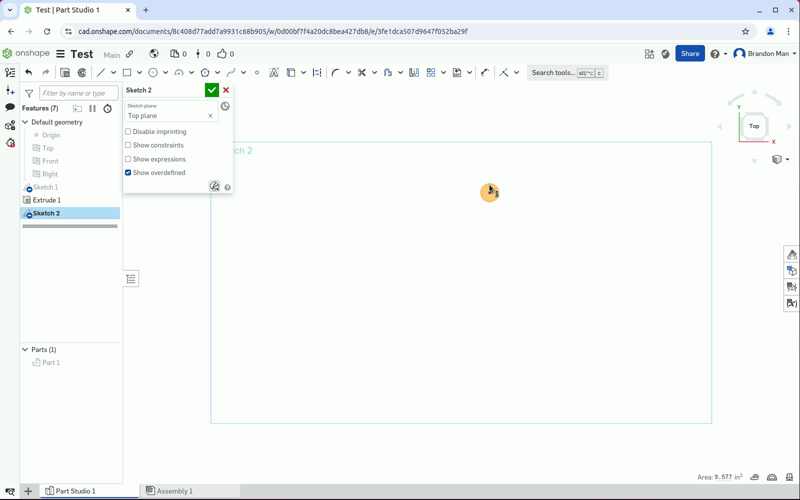
mouse_move(73, 352)
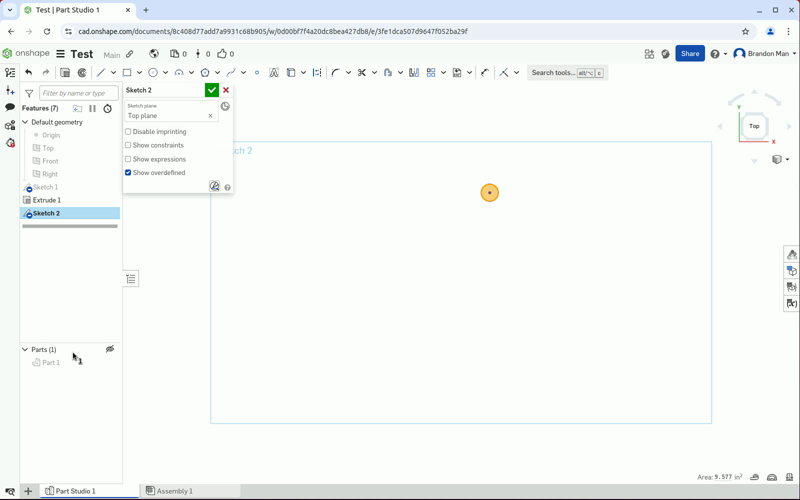
key(shift+y)
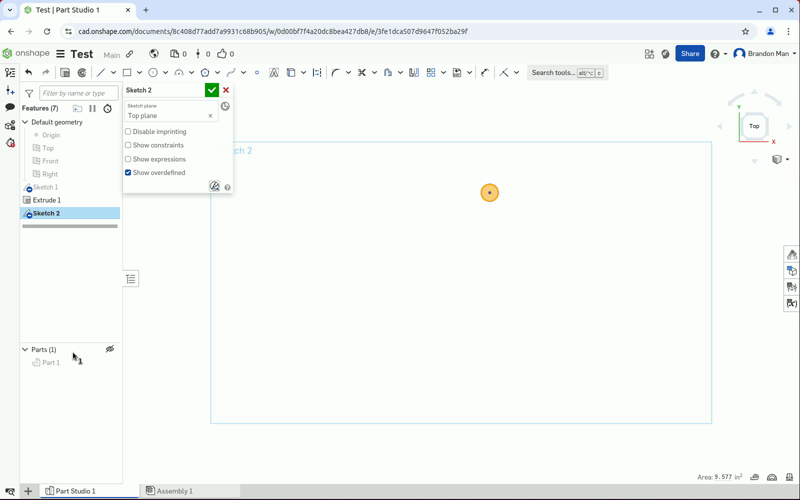
key(shift+e)
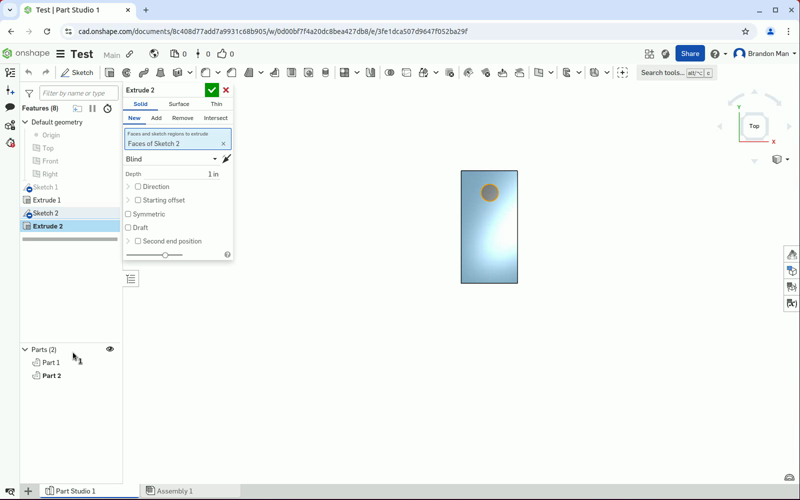
mouse_move(143, 106)
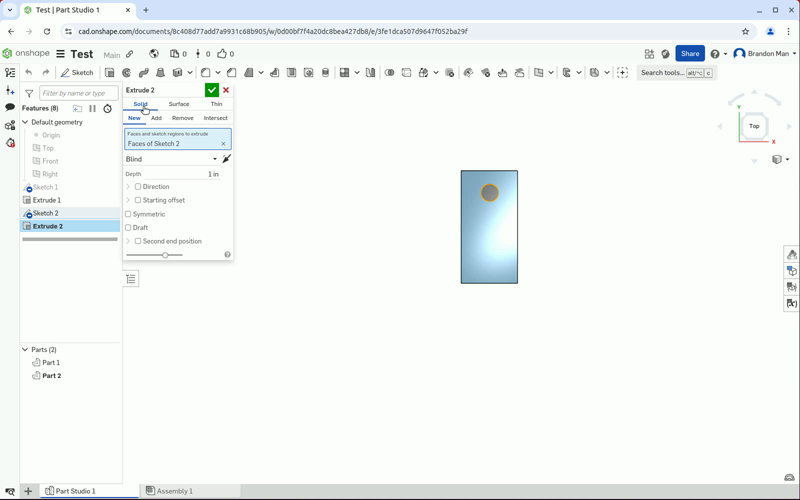
click(143, 106)
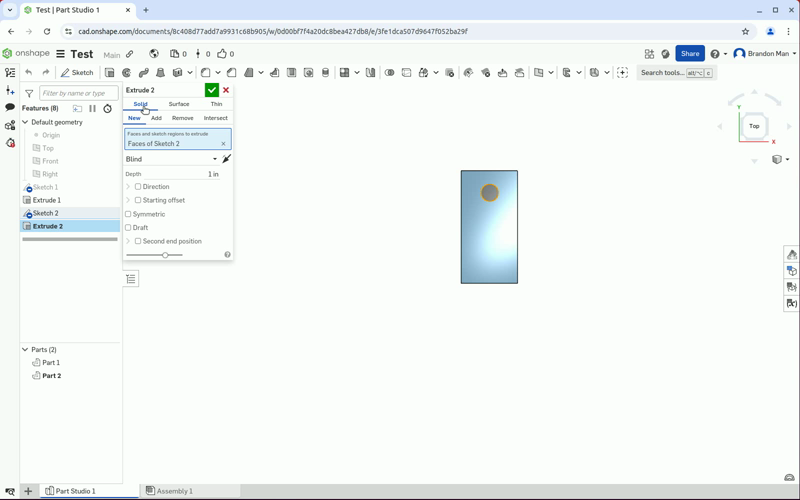
mouse_move(186, 120)
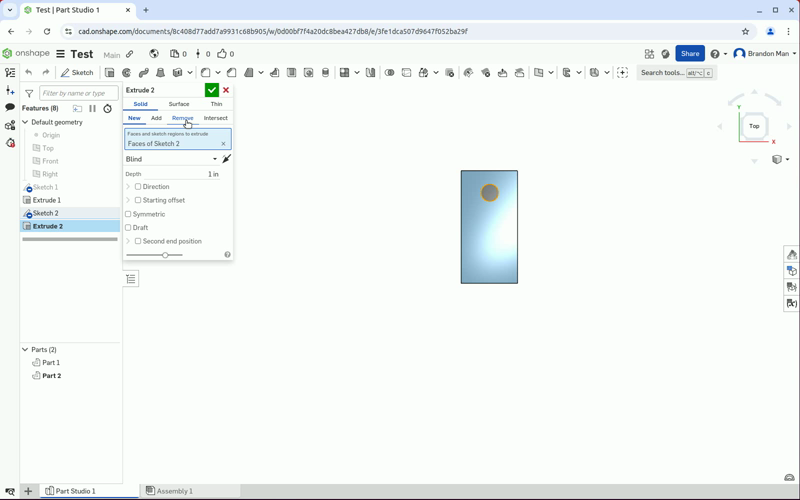
click(186, 120)
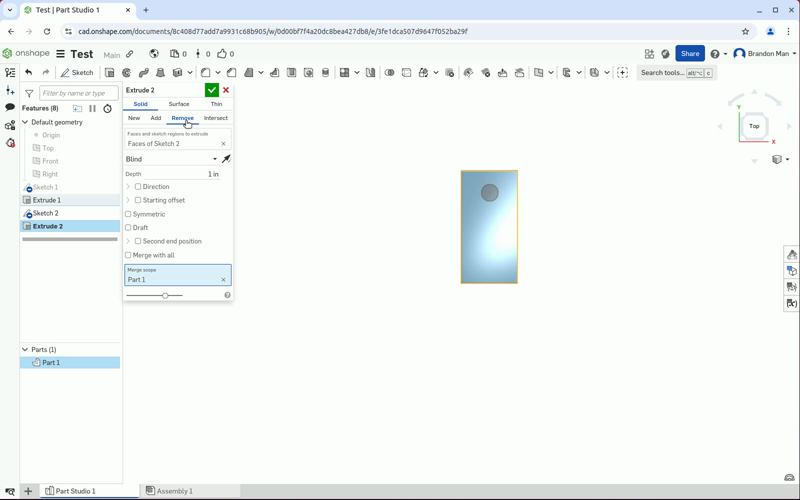
key(tab, 4)
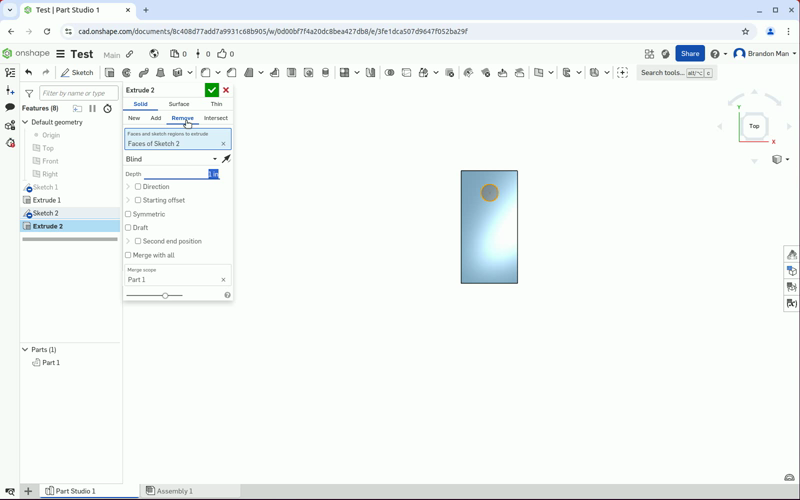
text(28.885)
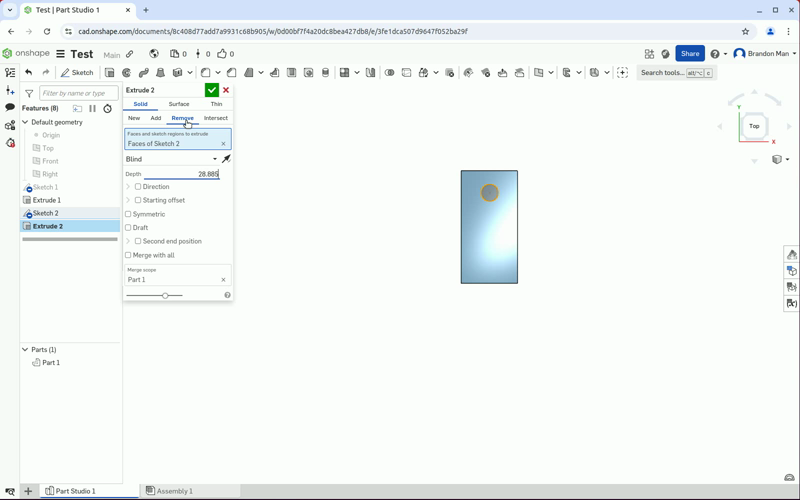
key(tab, 6)
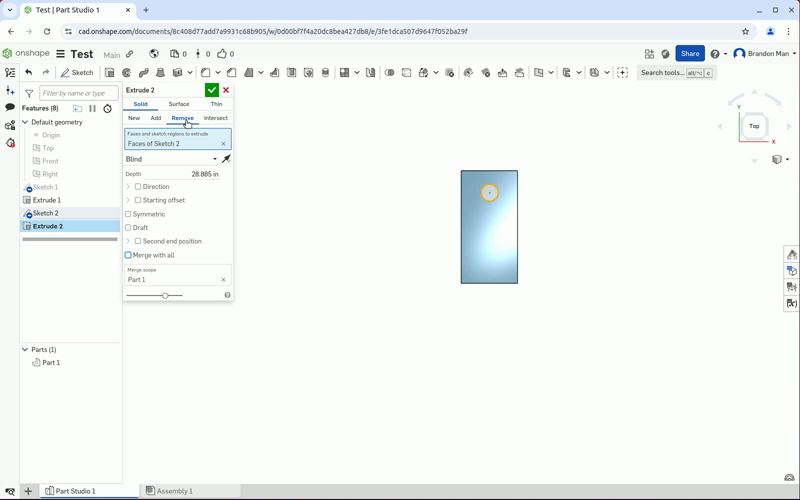
key(space)
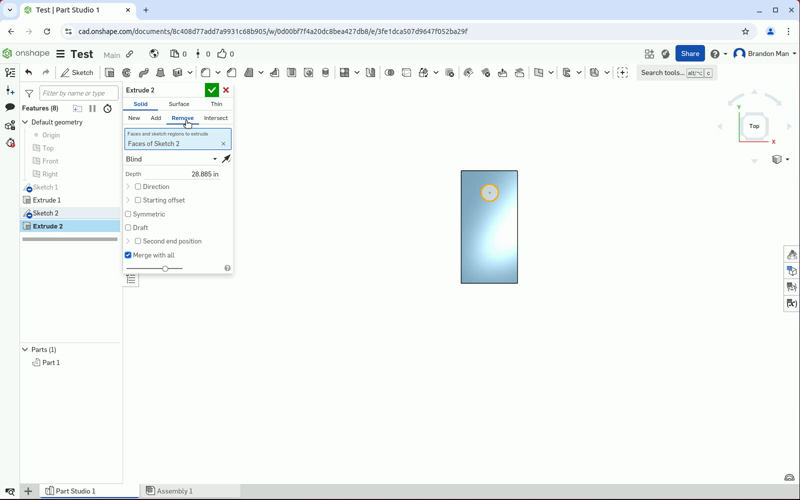
key(enter)
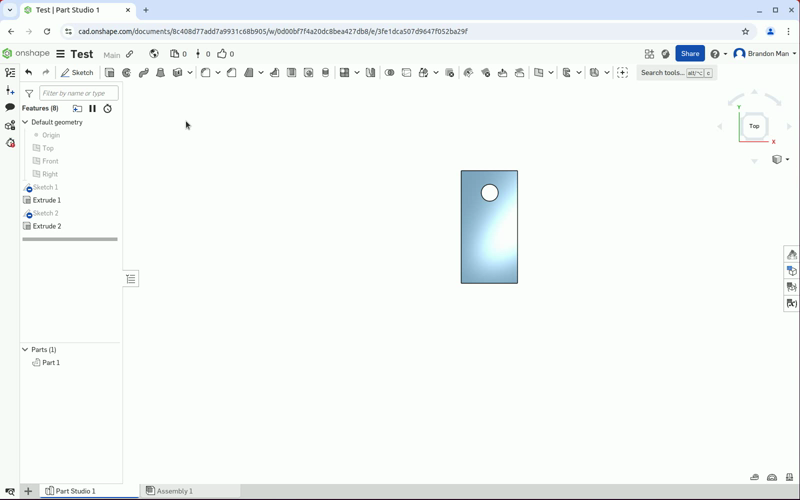
key(shift+h)
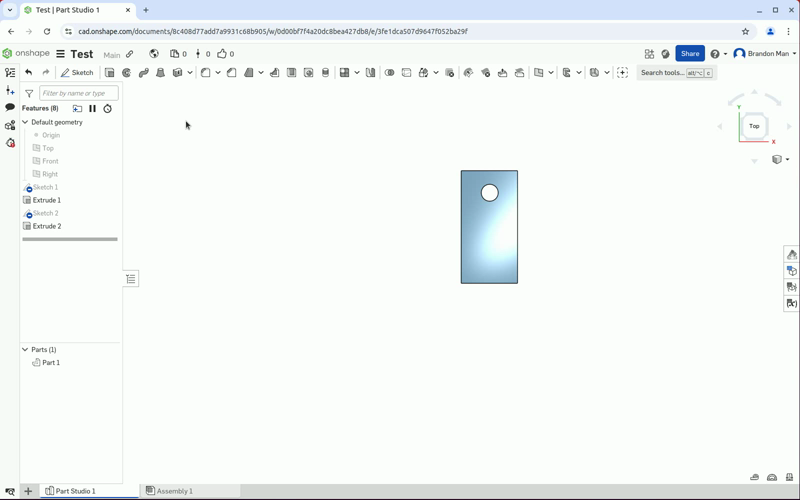
key(shift+h)
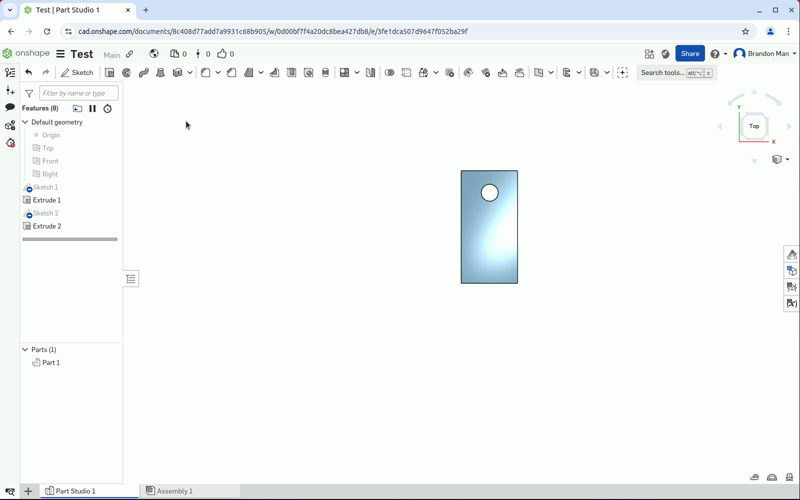
mouse_move(73, 189)
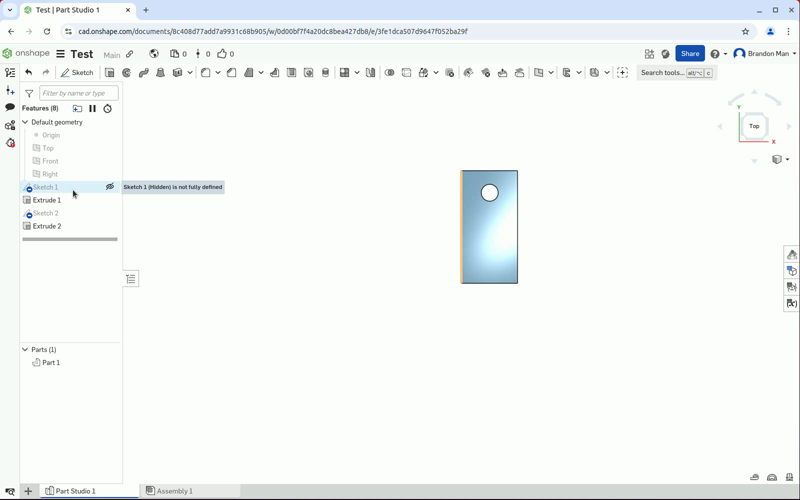
click(73, 189)
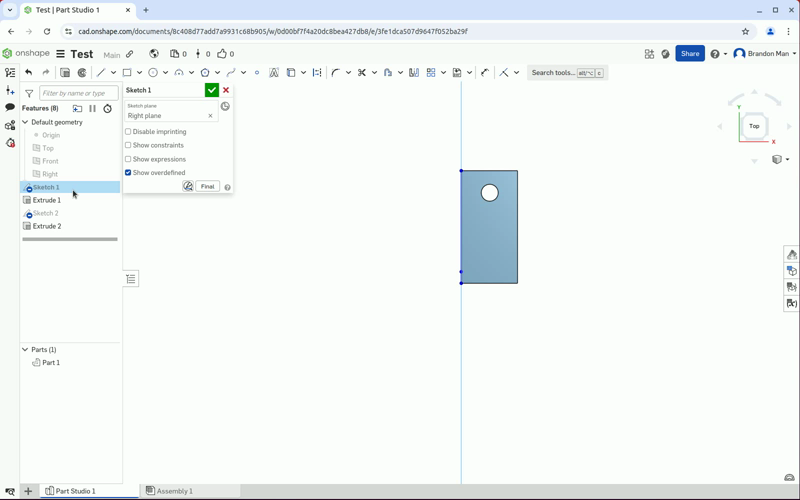
mouse_move(229, 92)
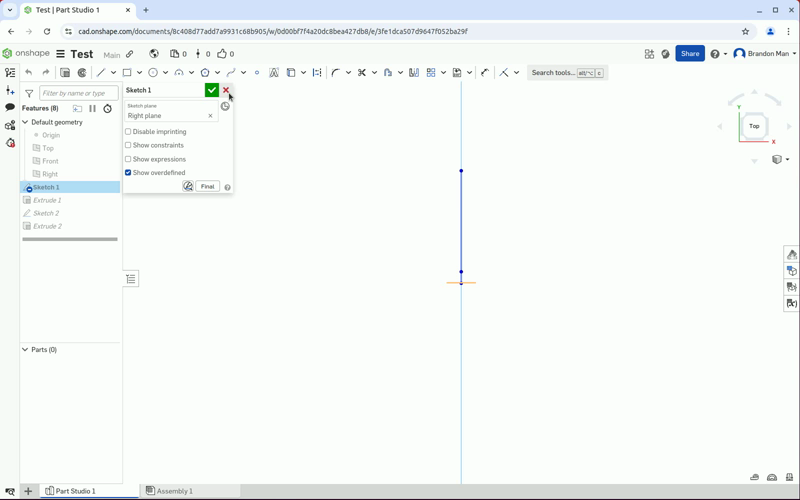
click(229, 92)
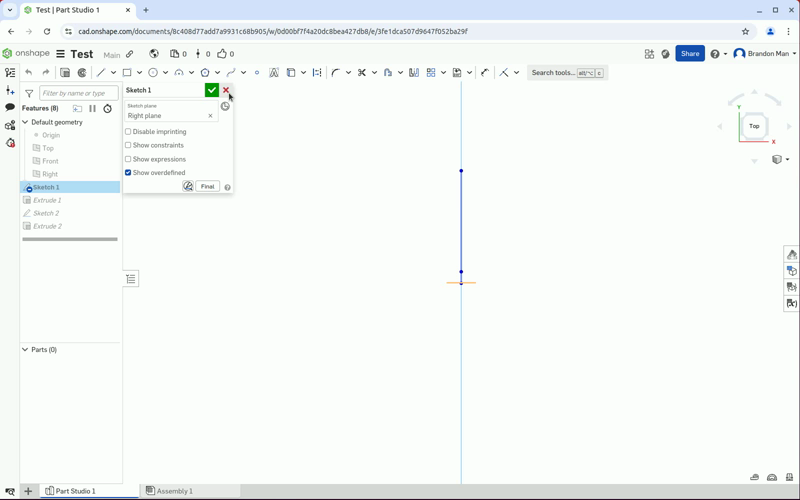
key(shift+s)
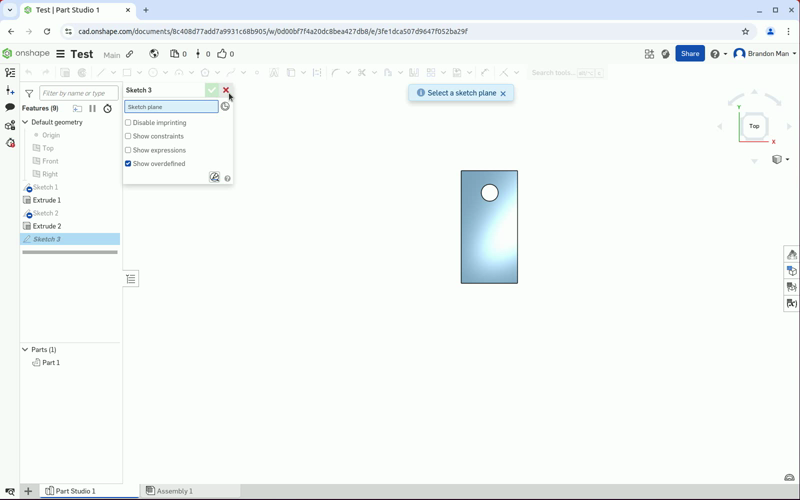
mouse_move(73, 150)
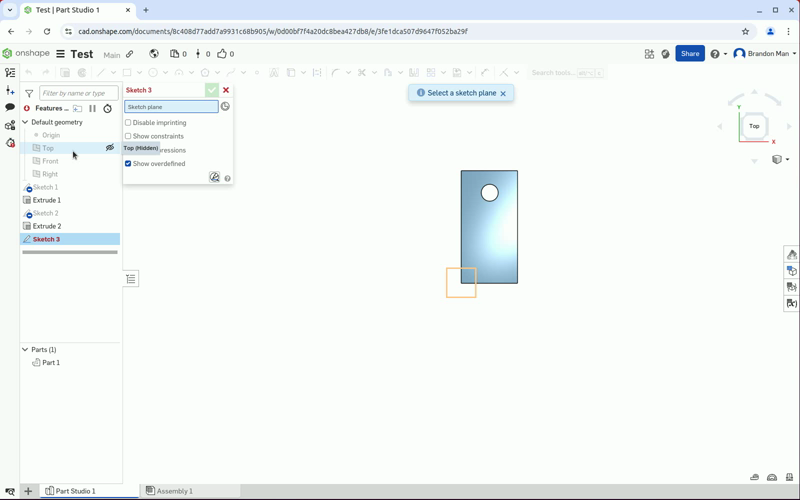
click(73, 150)
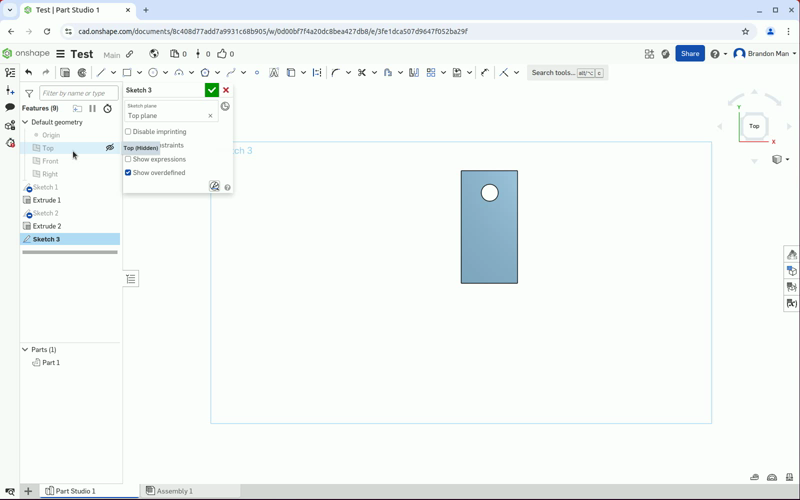
mouse_move(73, 352)
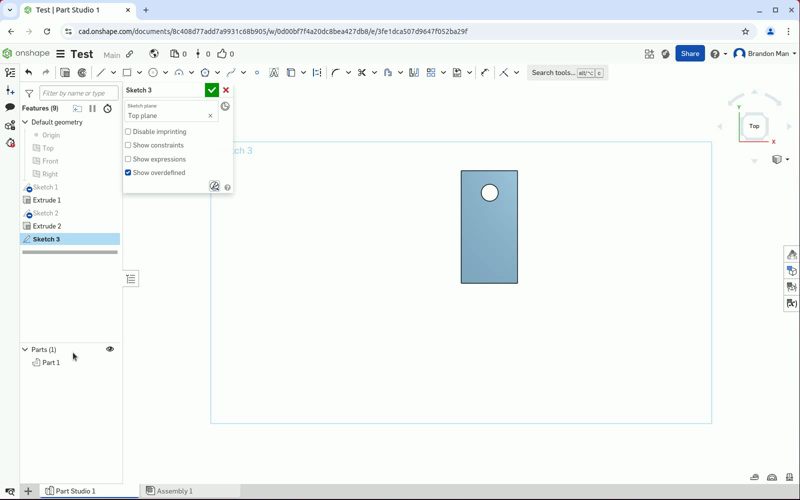
key(y)
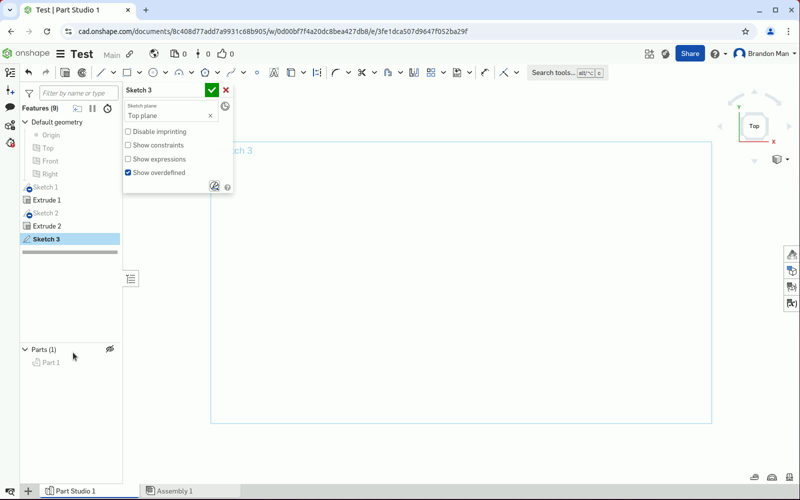
key(c)
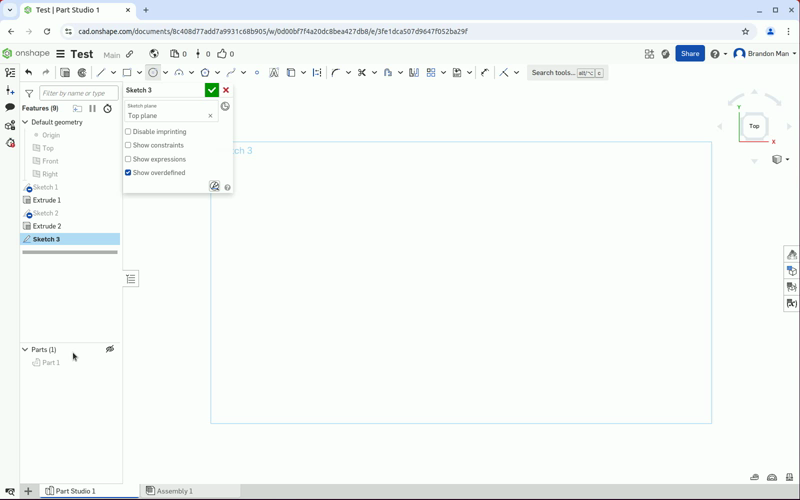
key_down(shift)
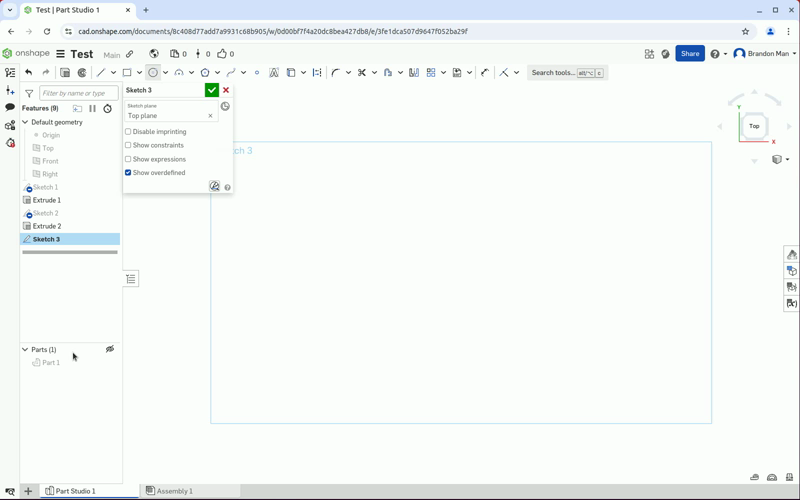
mouse_move(489, 220)
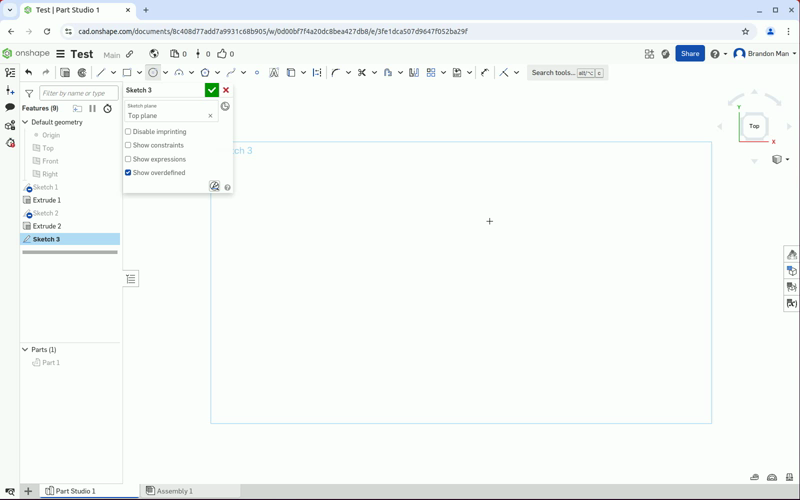
click(489, 220)
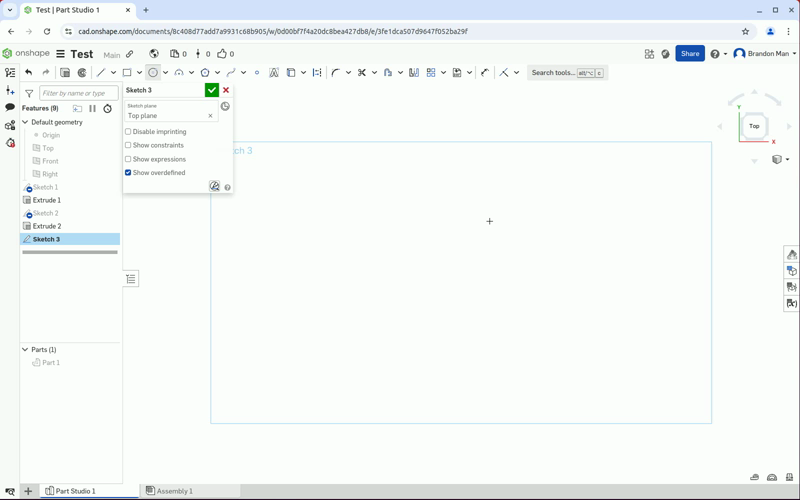
key_up(shift)
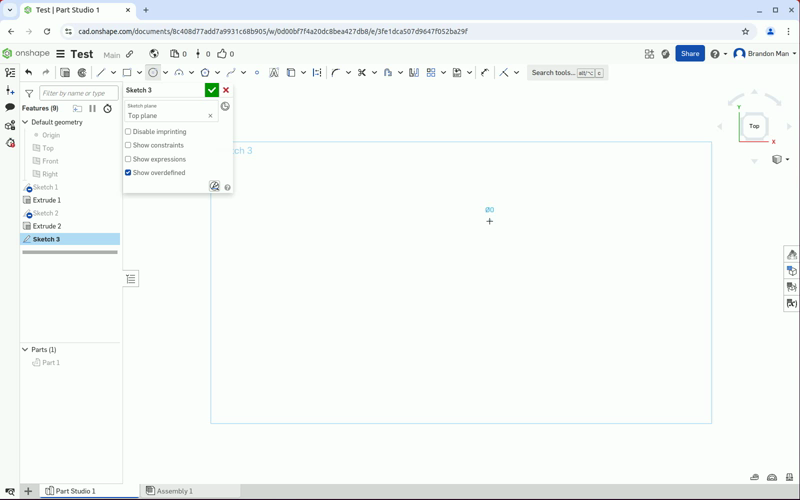
mouse_move(498, 220)
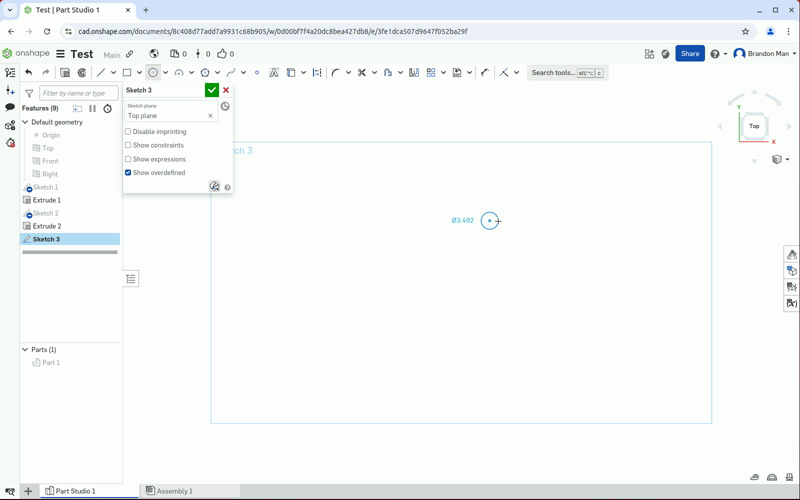
click(498, 220)
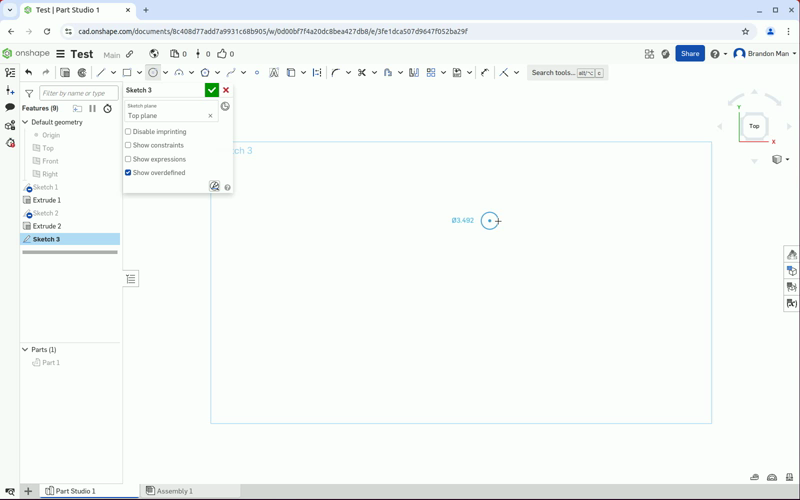
key(esc)
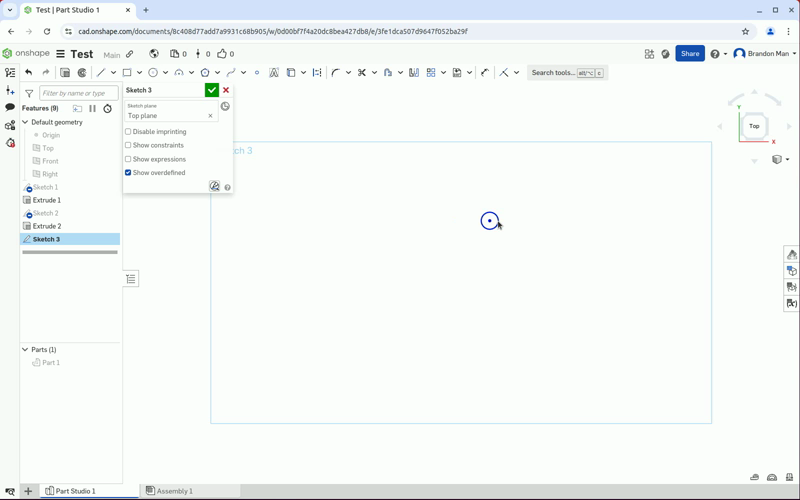
mouse_move(488, 212)
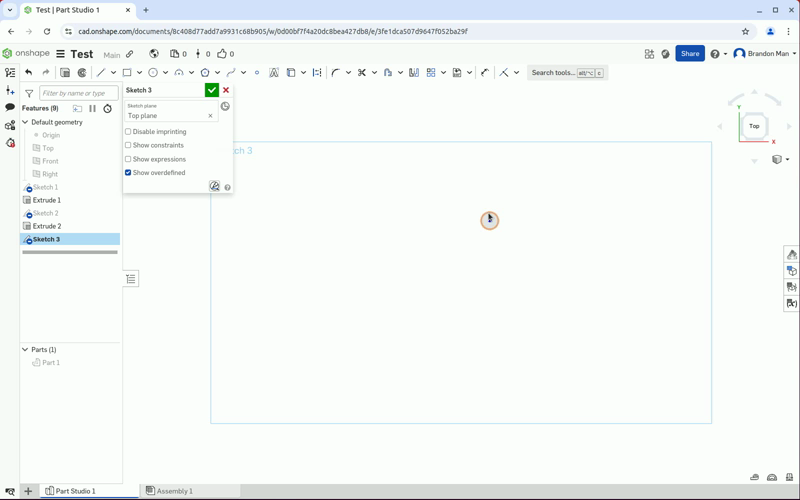
scroll(6)
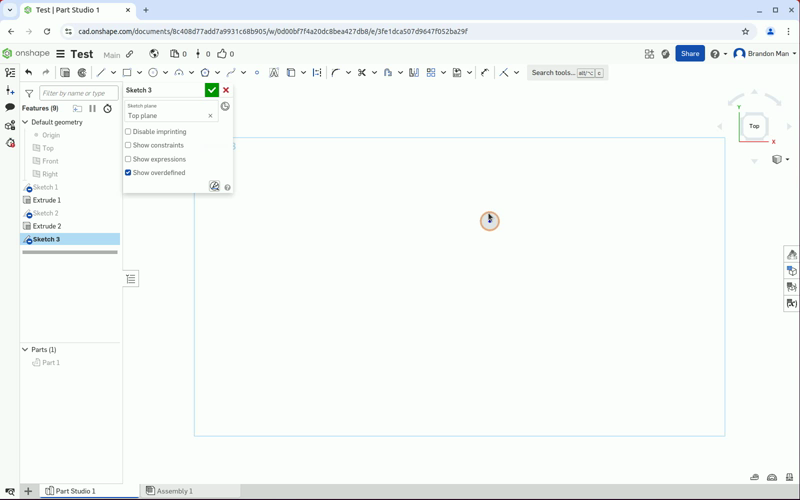
scroll(6)
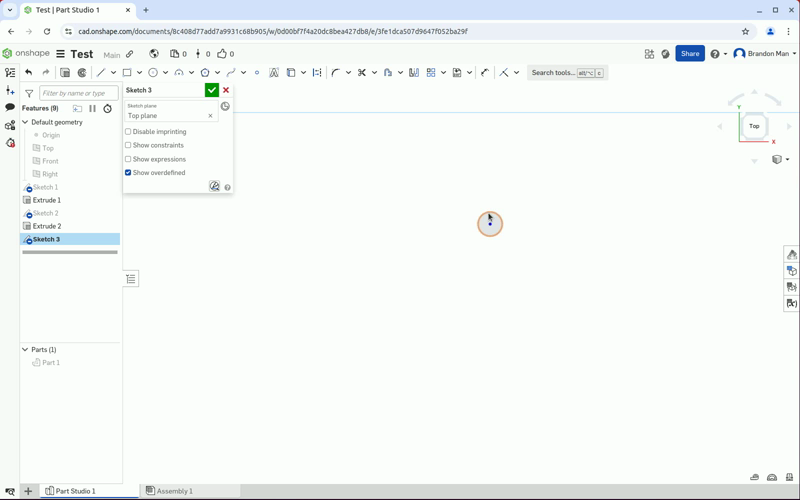
scroll(6)
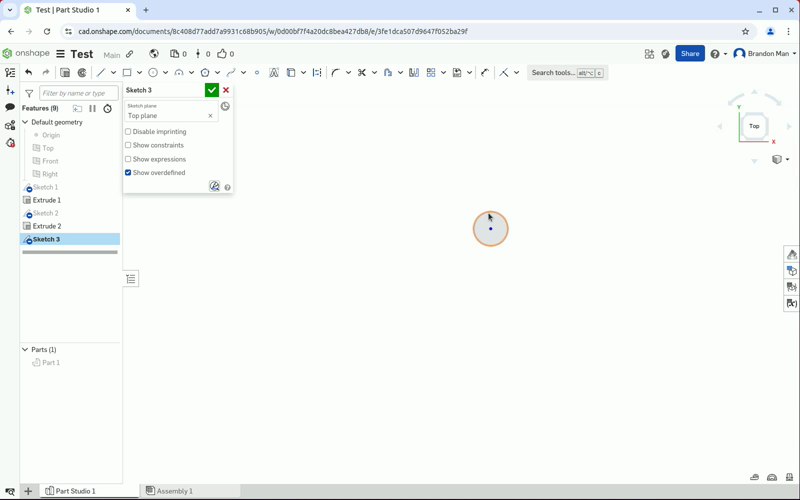
scroll(6)
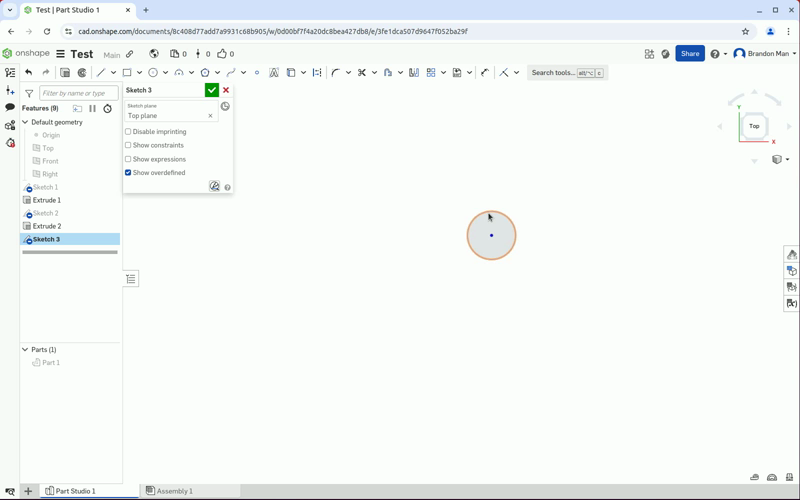
scroll(6)
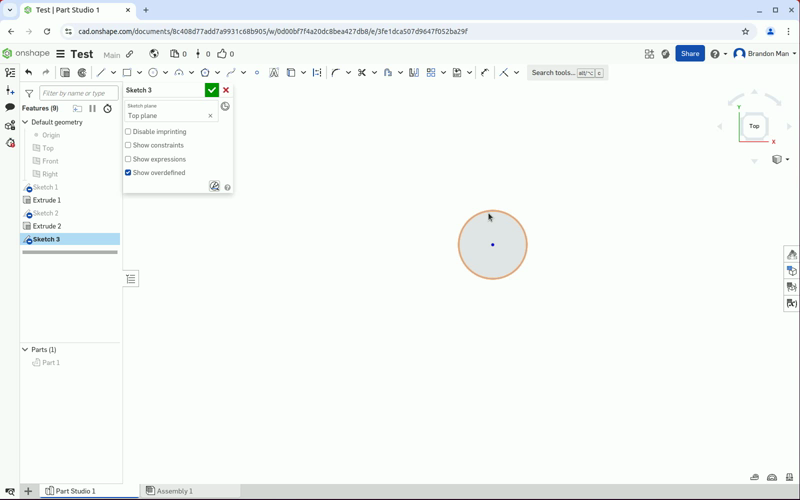
scroll(6)
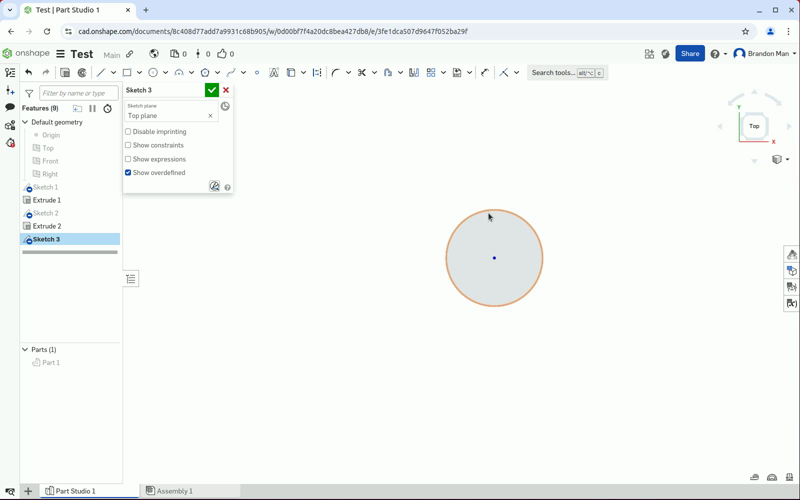
scroll(6)
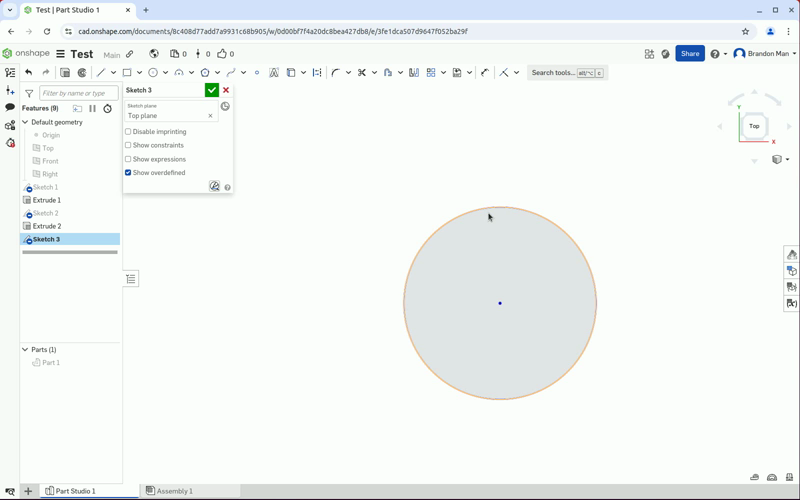
click(488, 212)
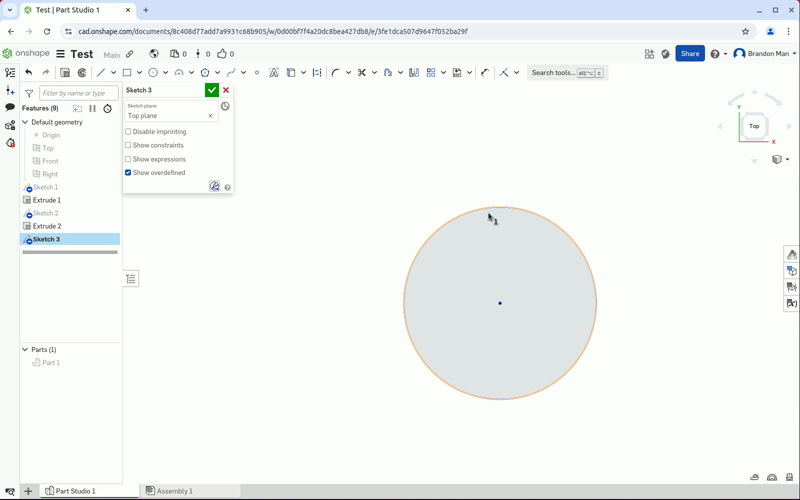
scroll(-6)
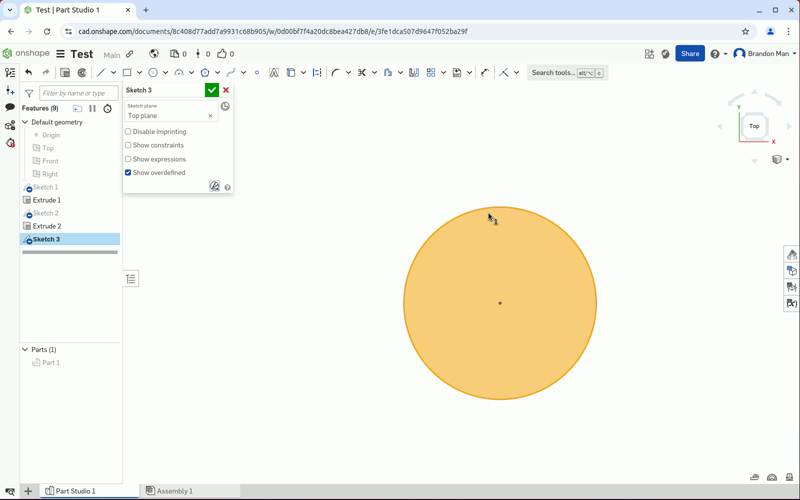
scroll(-6)
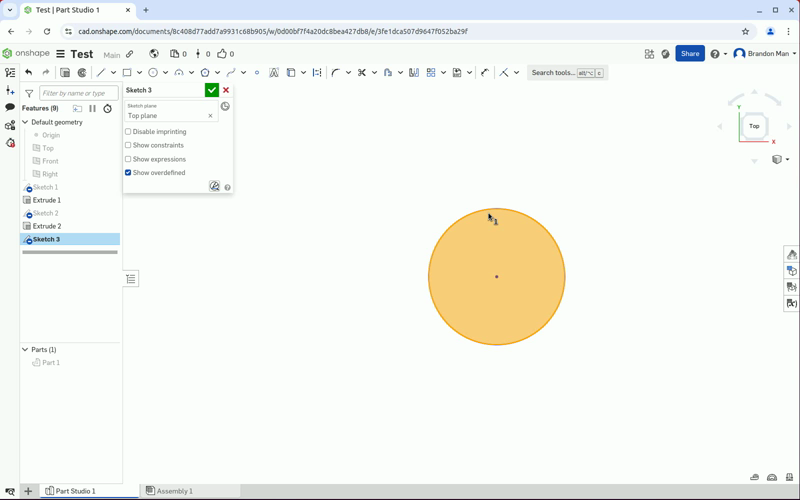
scroll(-6)
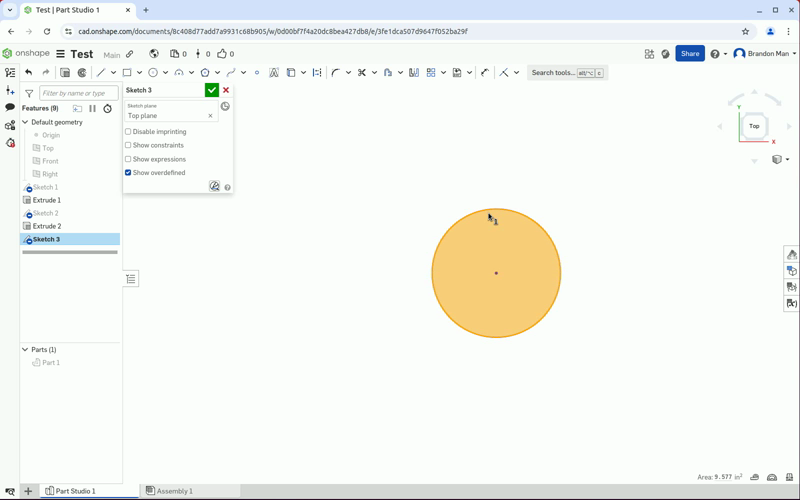
scroll(-6)
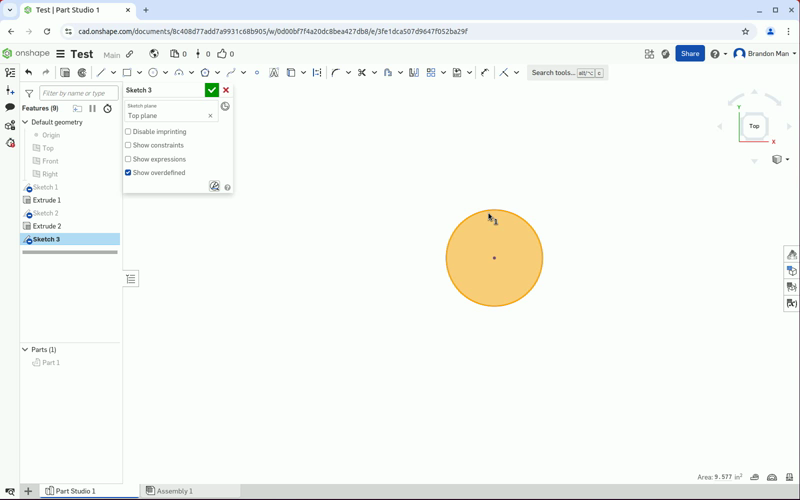
scroll(-6)
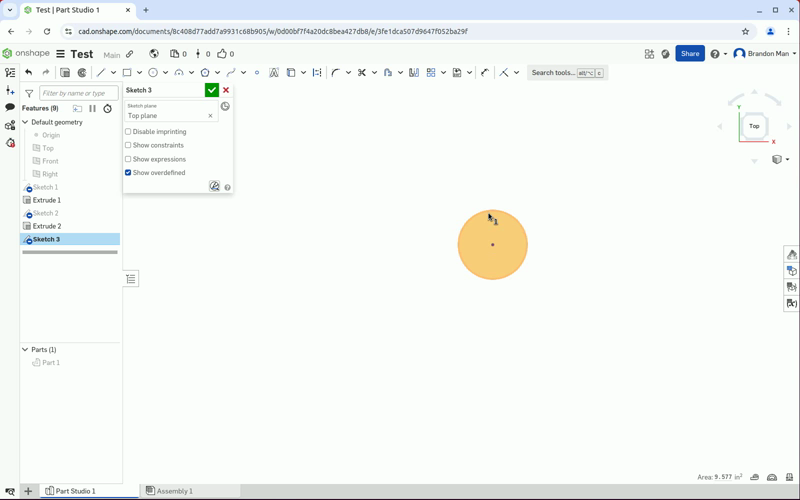
scroll(-6)
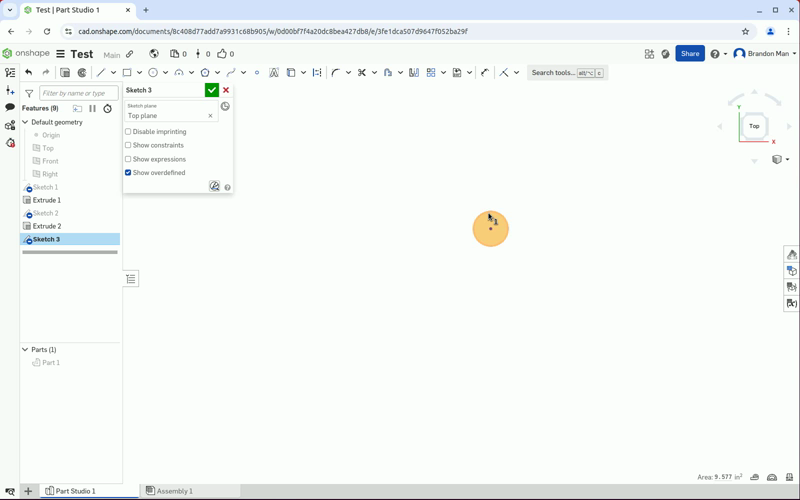
scroll(-6)
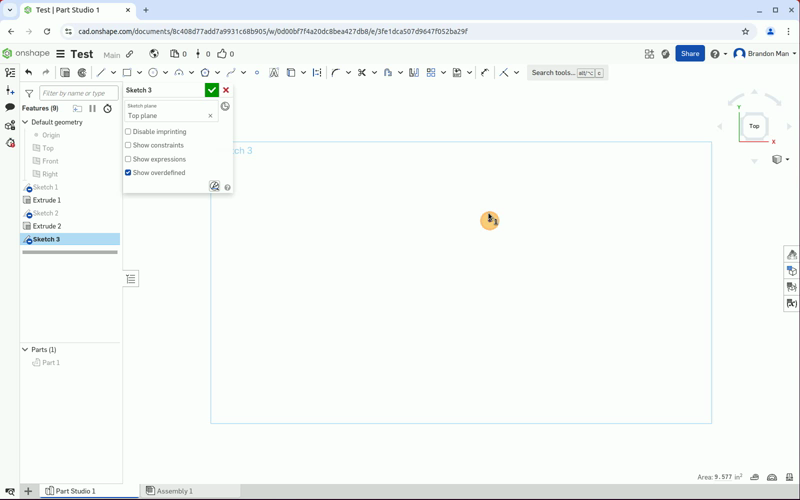
mouse_move(73, 352)
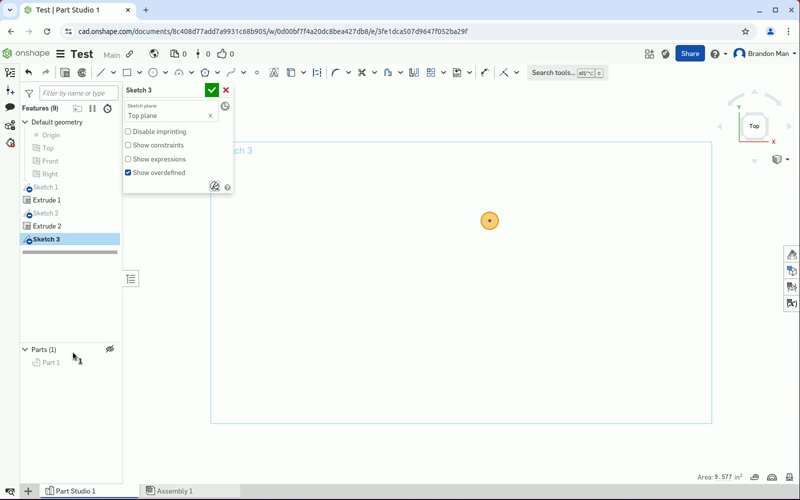
key(shift+y)
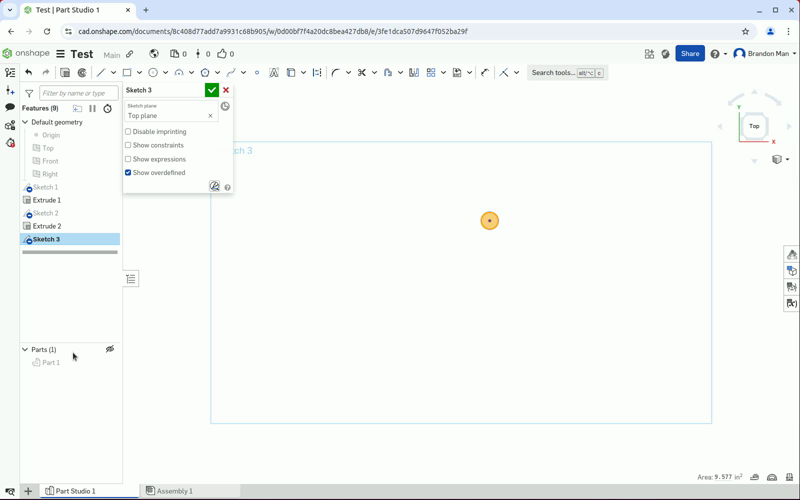
key(shift+e)
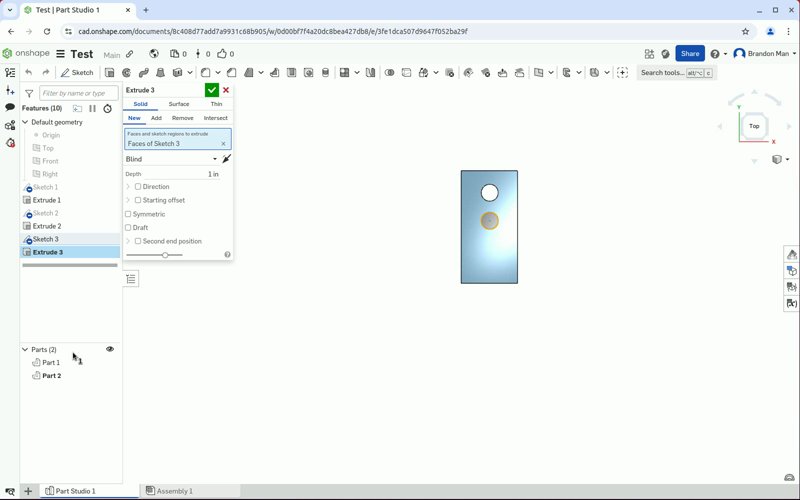
mouse_move(143, 106)
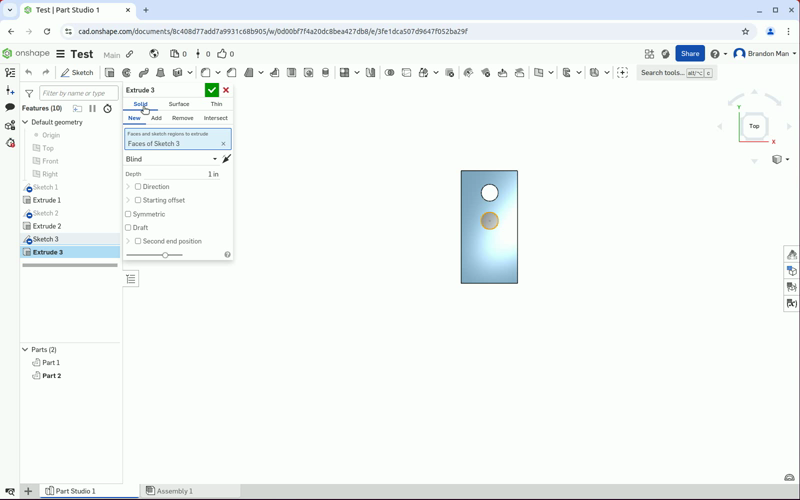
click(143, 106)
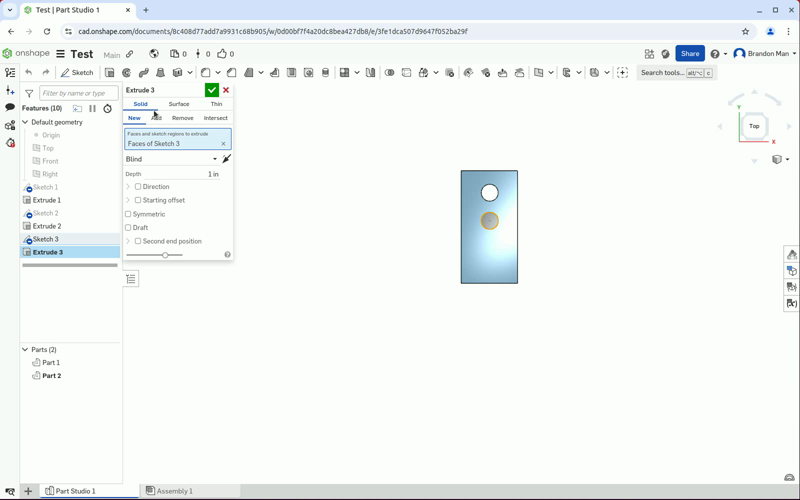
mouse_move(186, 120)
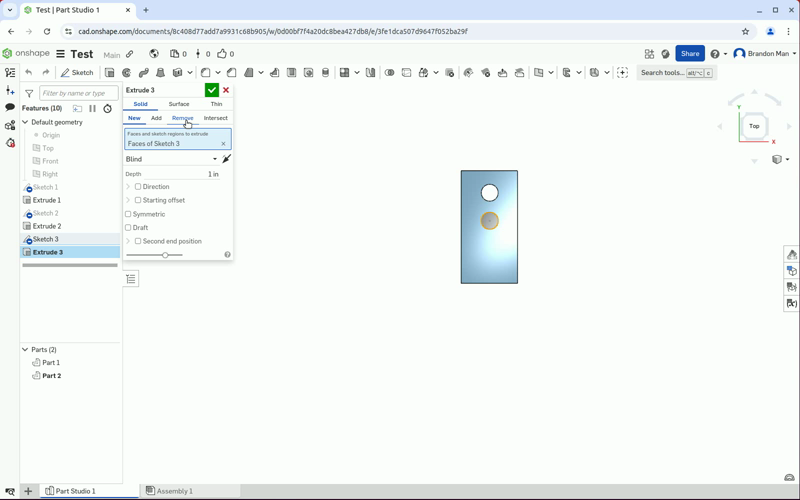
click(186, 120)
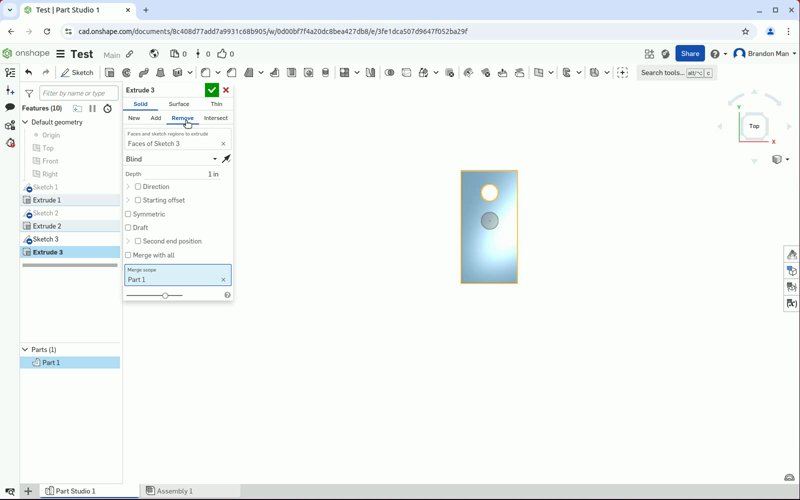
key(tab, 4)
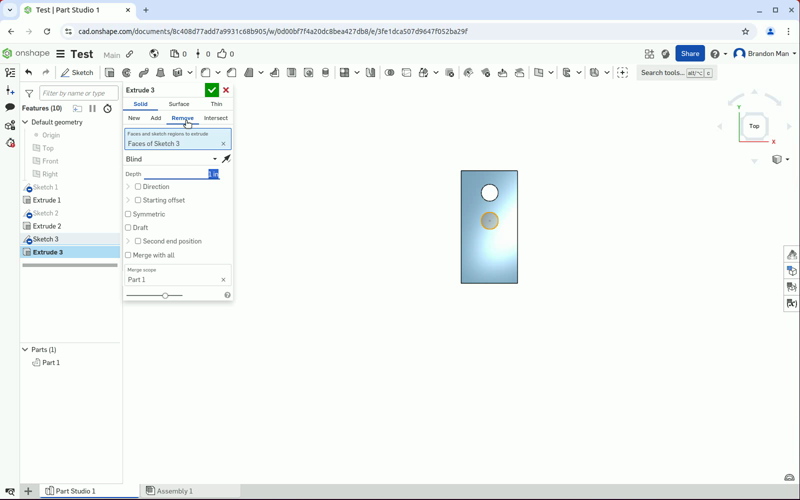
text(28.885)
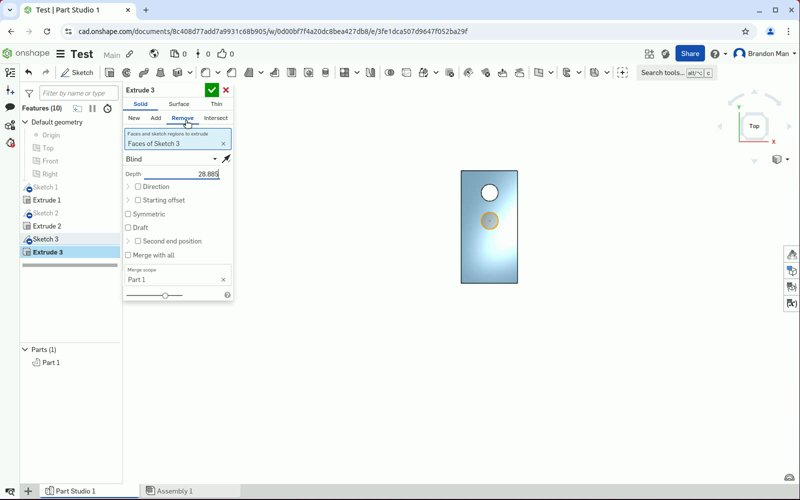
key(tab, 6)
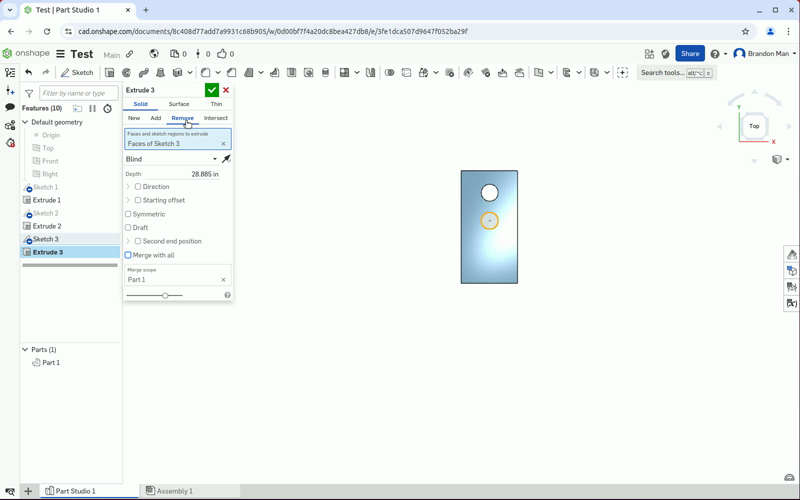
key(space)
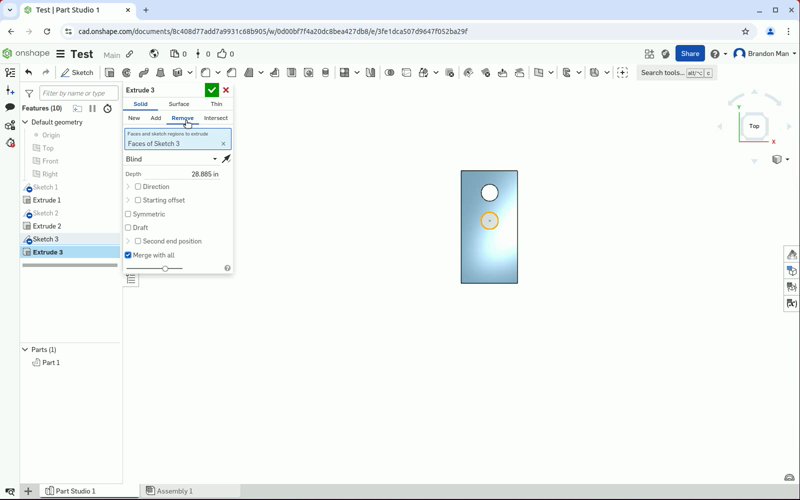
key(enter)
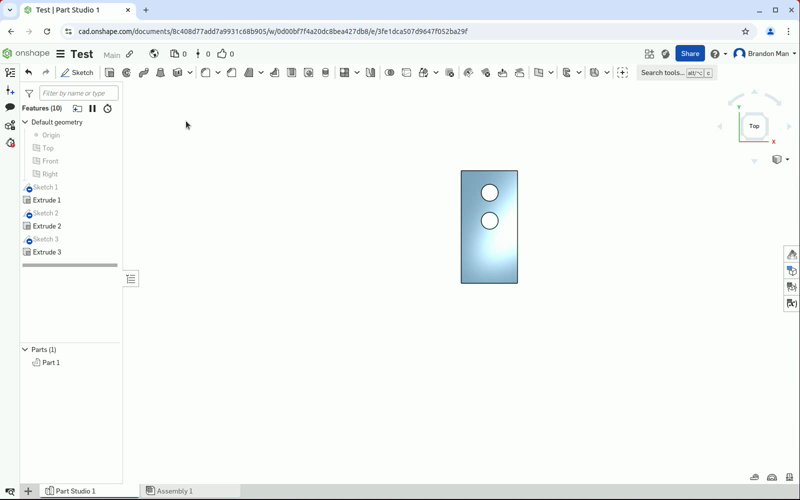
key(shift+h)
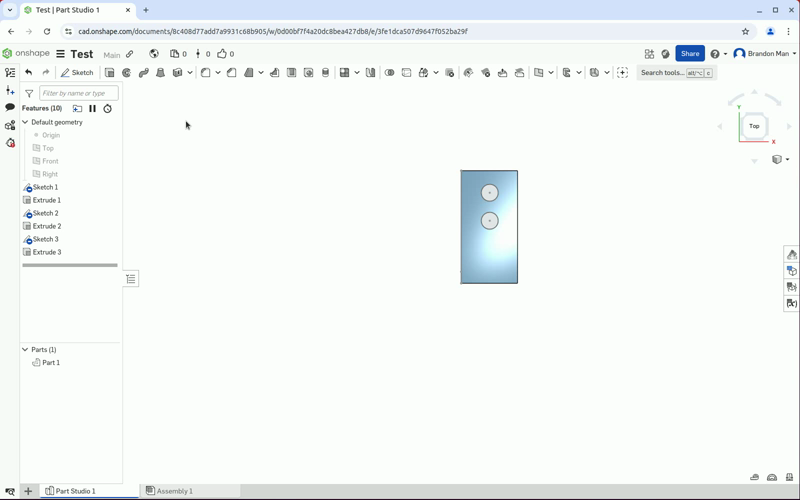
key(shift+h)
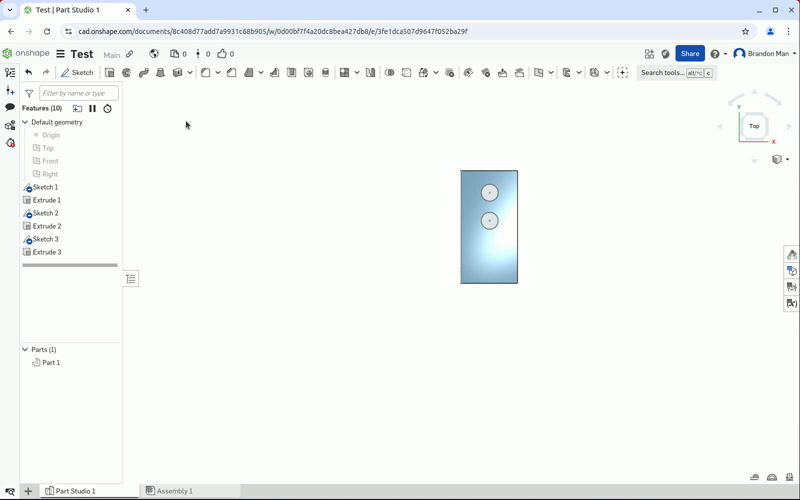
key(shift+7)
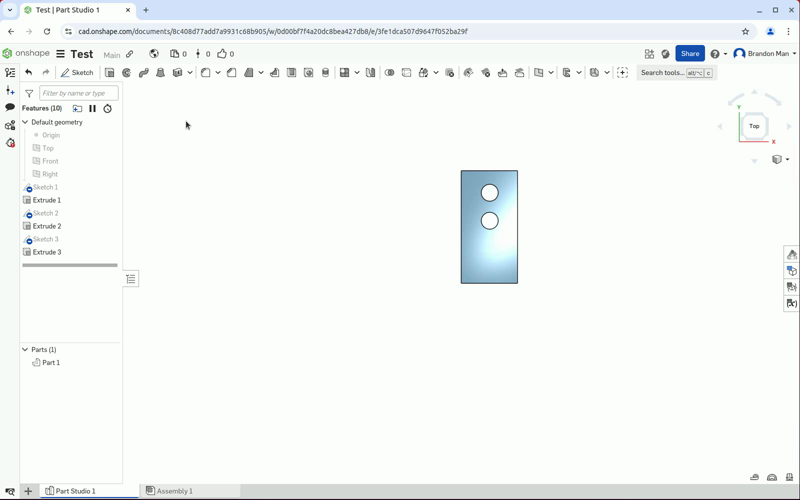
key(up, 3)
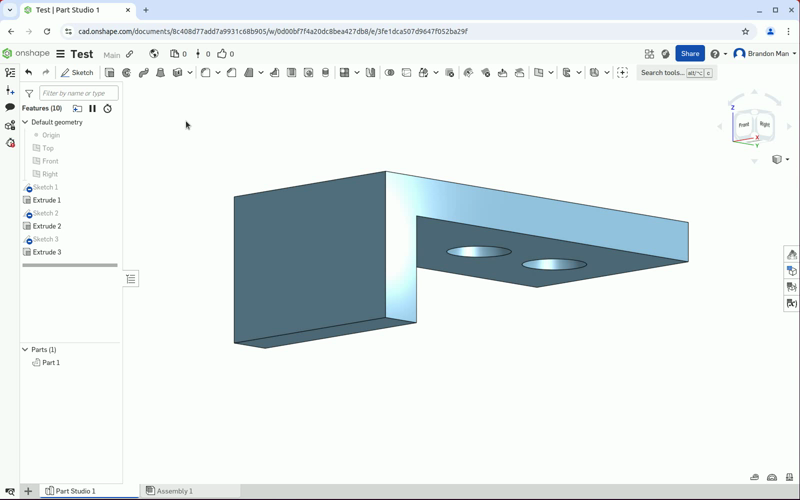
key(left, 3)
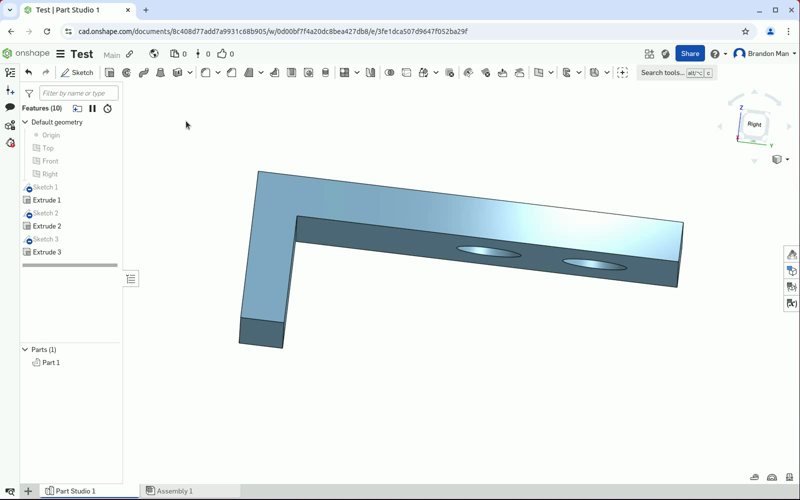
key(right, 3)
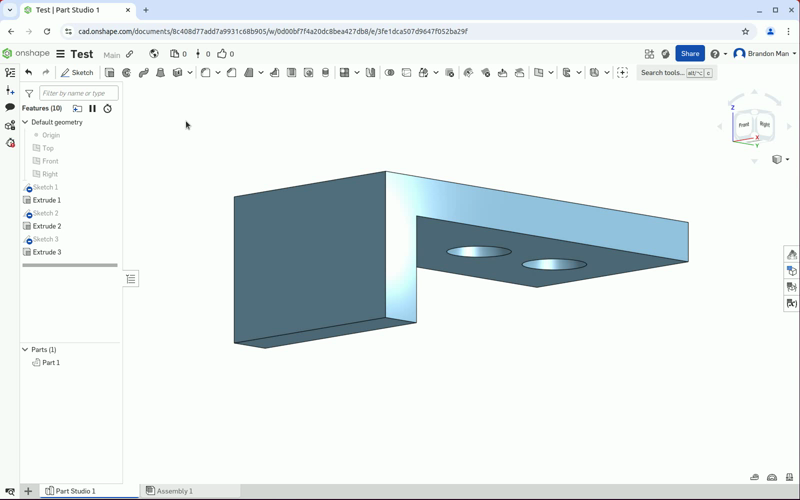
key(down, 3)
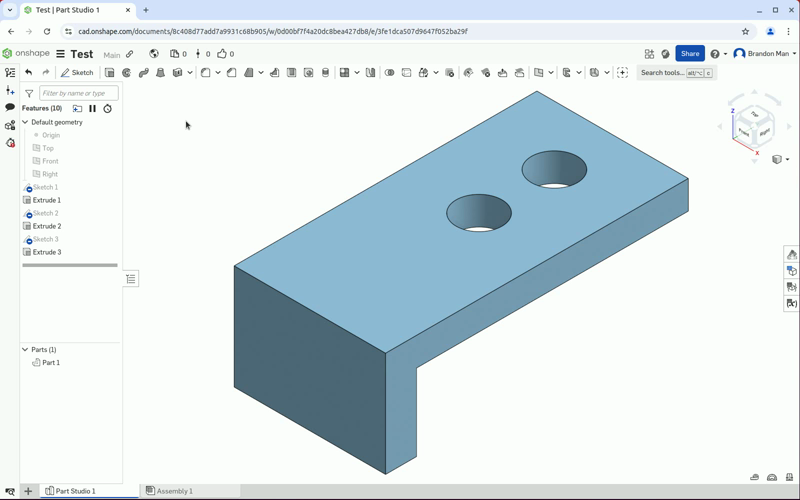
mouse_move(73, 189)
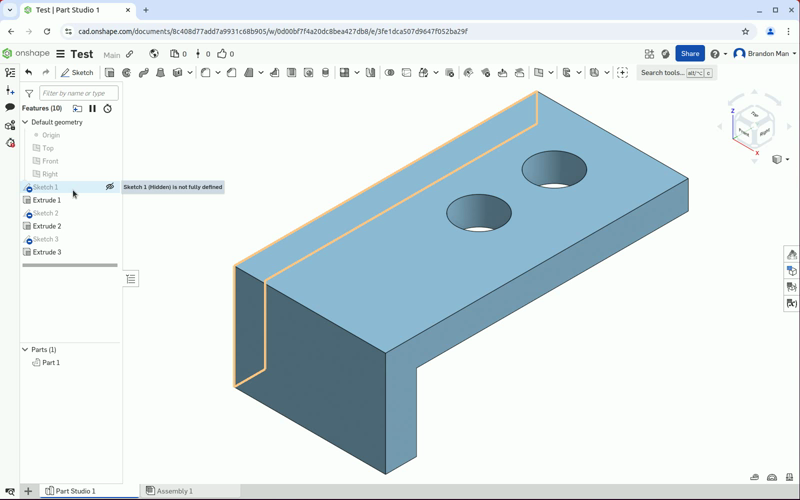
click(73, 189)